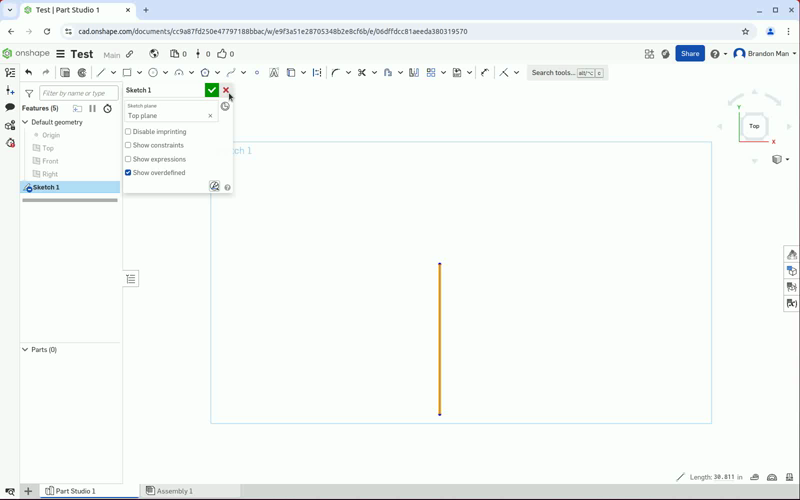
key(shift+h)
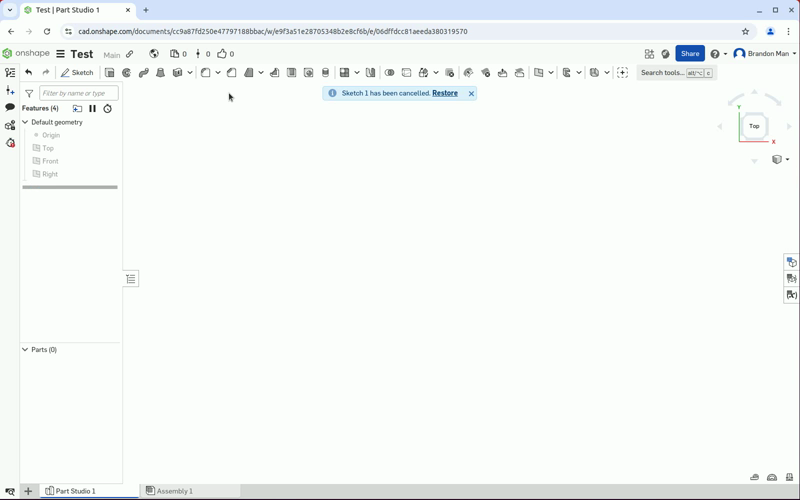
mouse_move(73, 352)
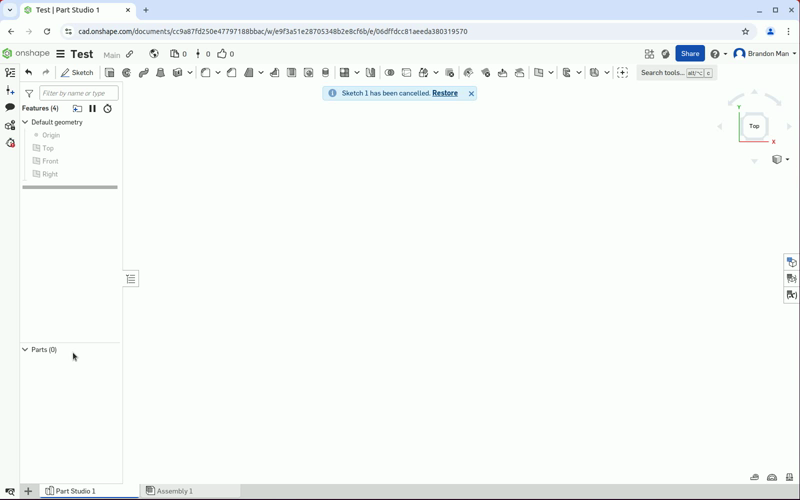
key(y)
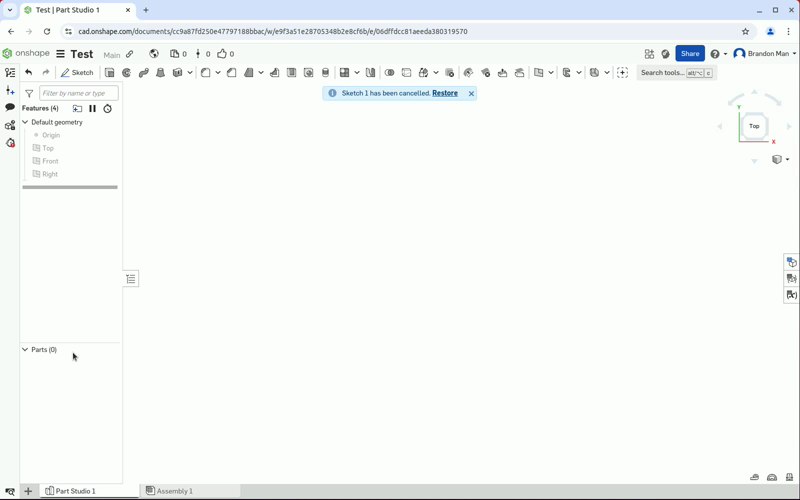
key(shift+p)
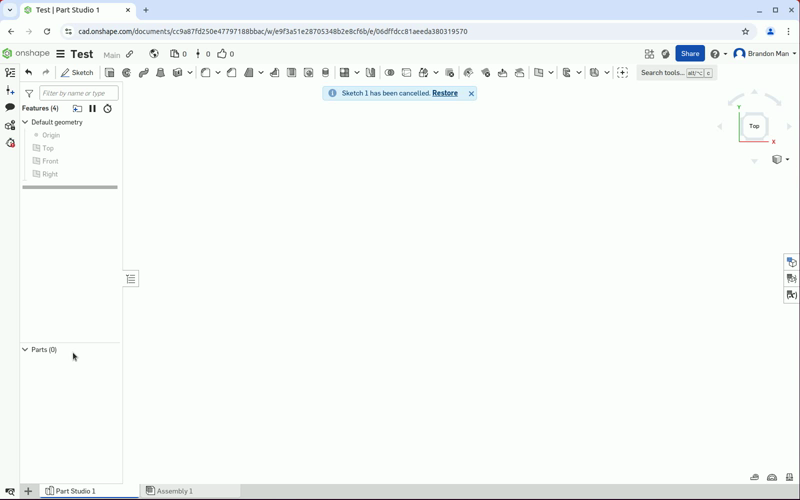
key(space)
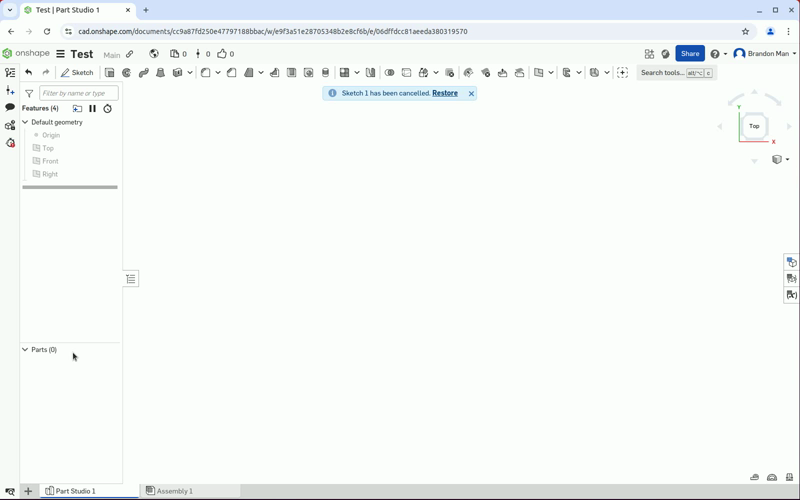
key_down(shift)
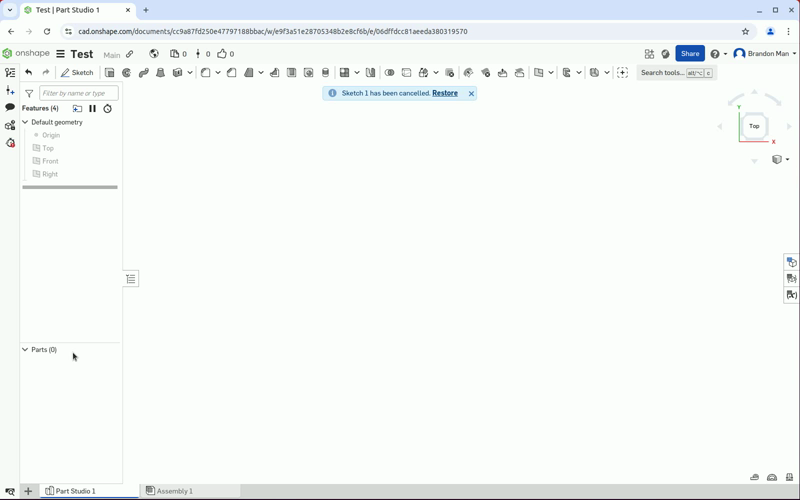
key(up)
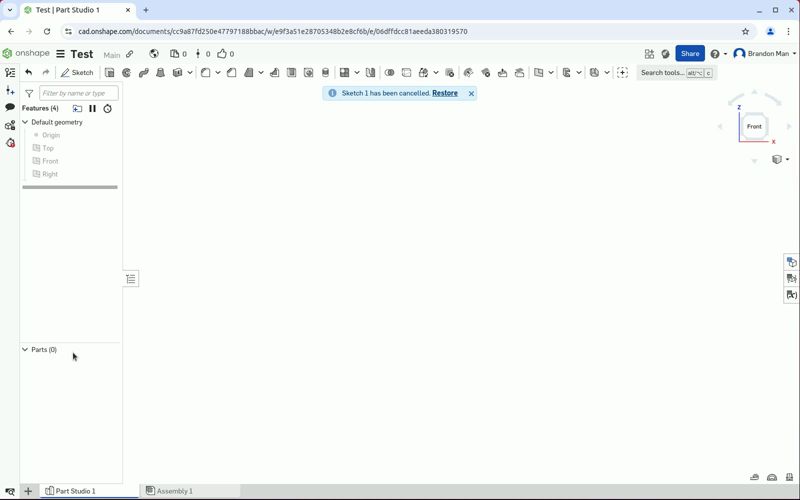
key_up(shift)
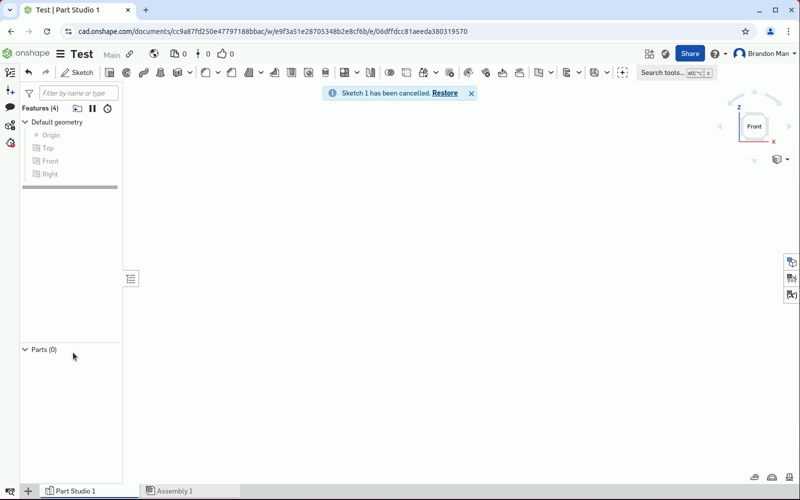
mouse_move(73, 352)
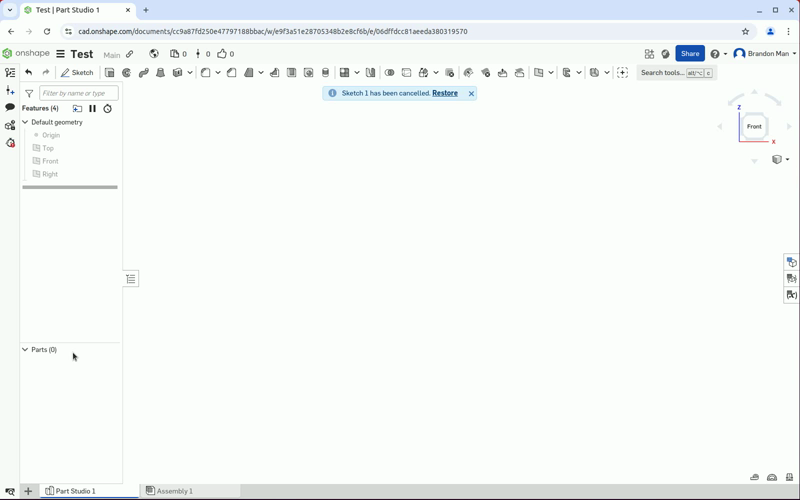
key(shift+y)
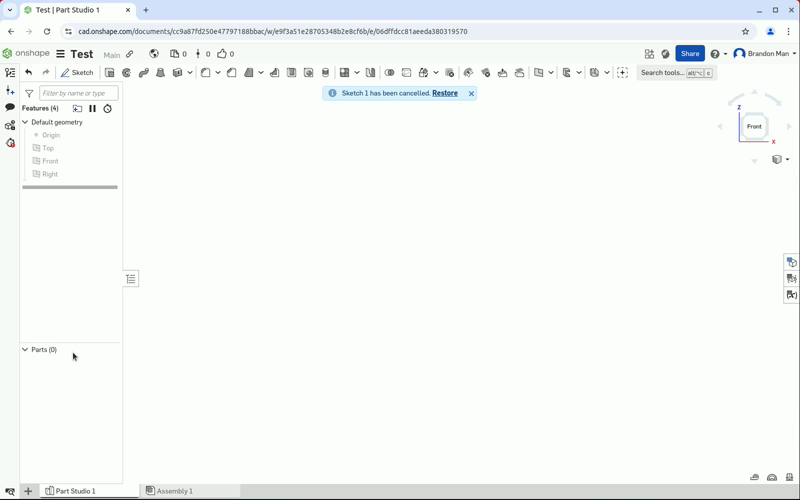
key(shift+s)
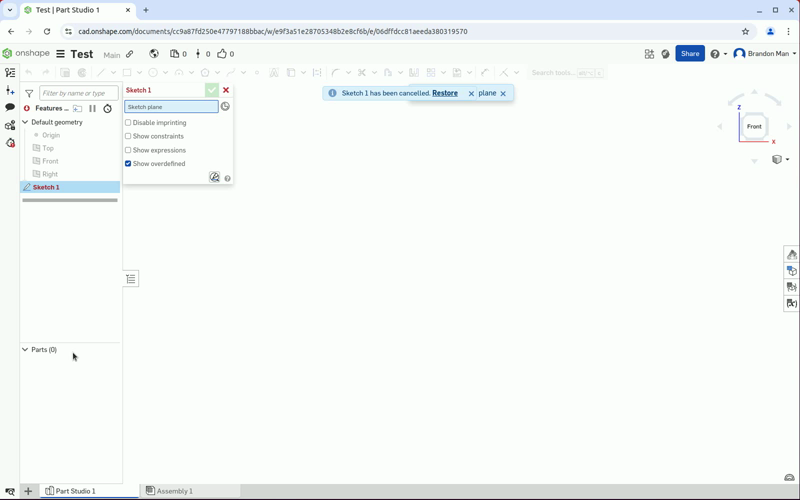
mouse_move(73, 163)
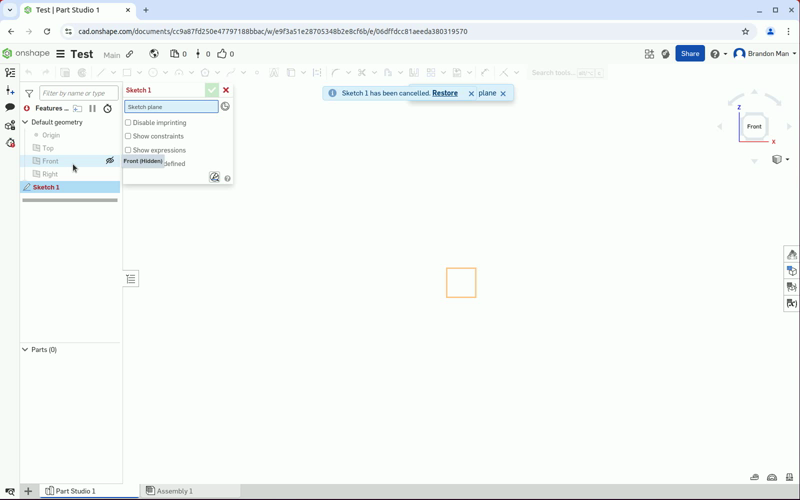
click(73, 163)
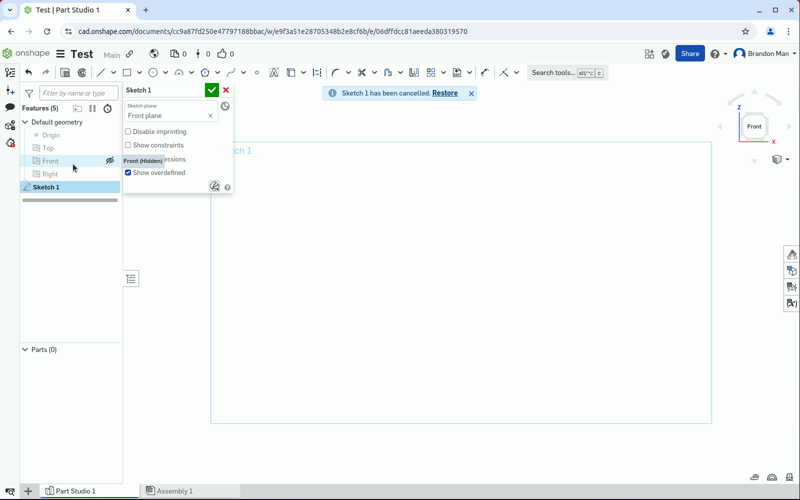
mouse_move(73, 352)
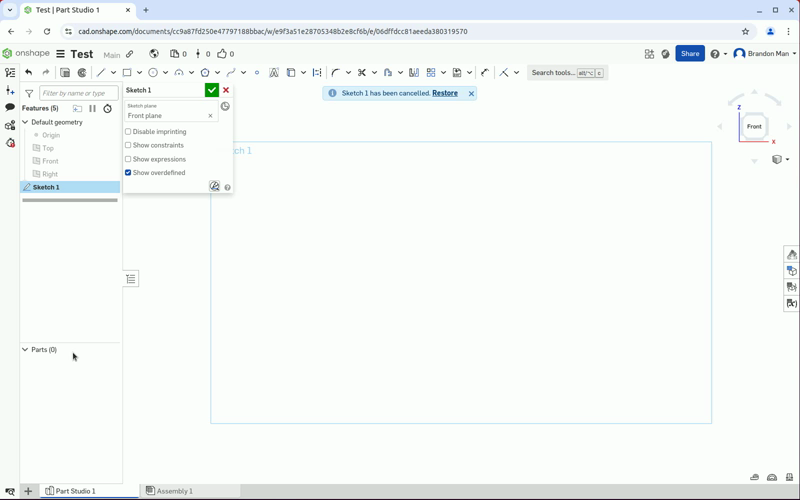
key(y)
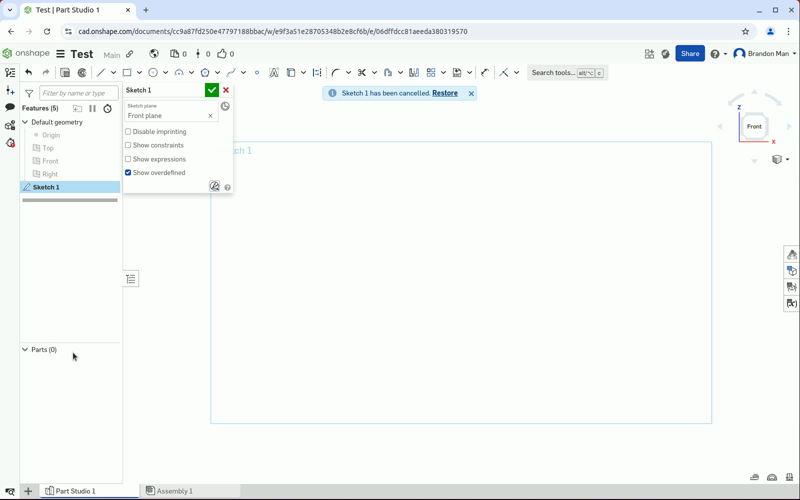
key(l)
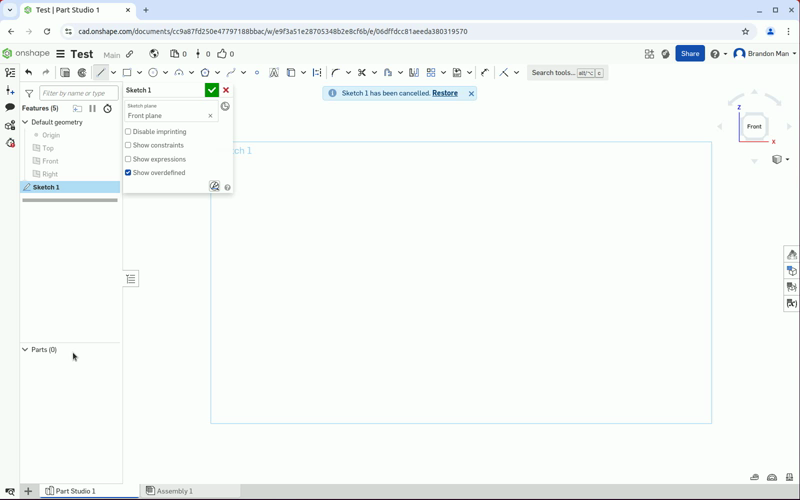
key_down(shift)
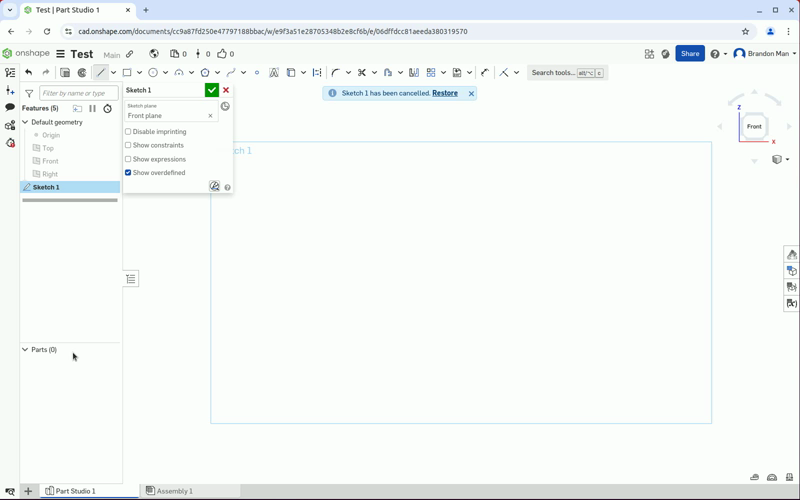
mouse_move(392, 282)
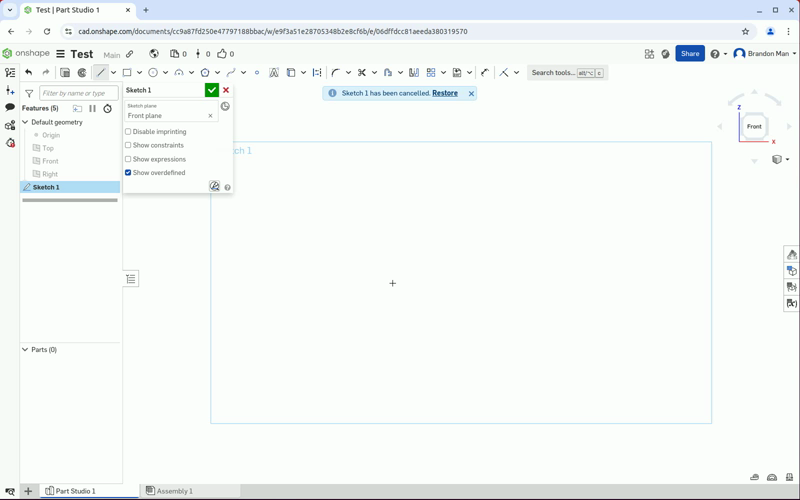
click(392, 282)
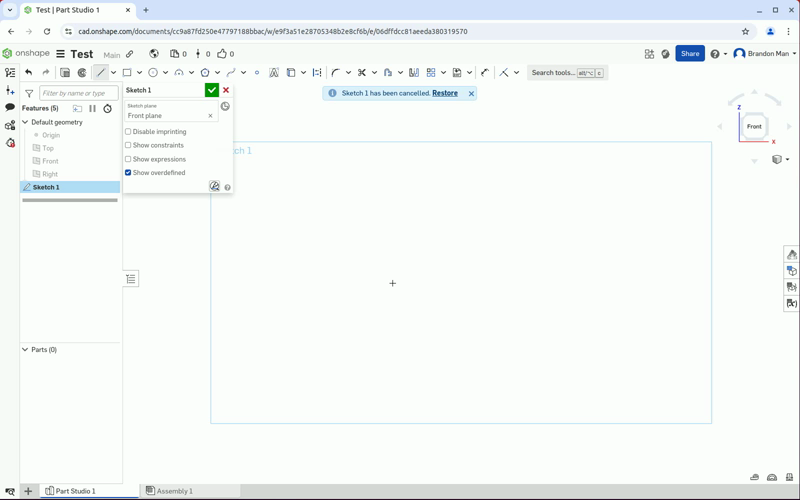
key_up(shift)
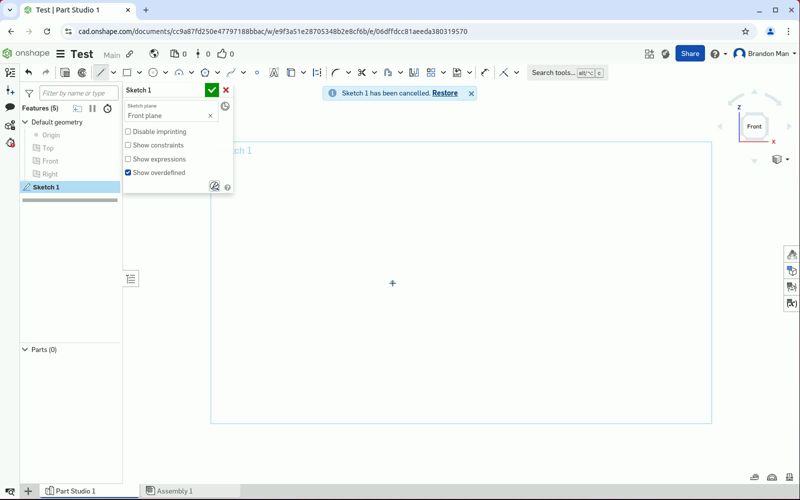
key_down(shift)
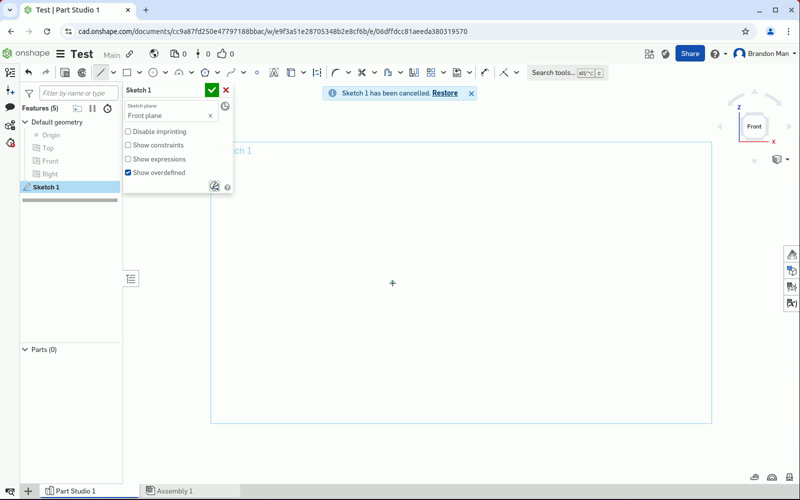
mouse_move(460, 282)
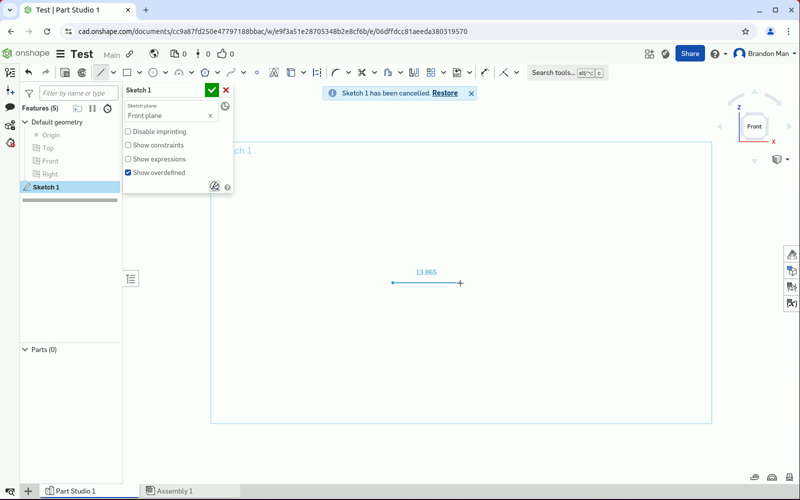
click(460, 282)
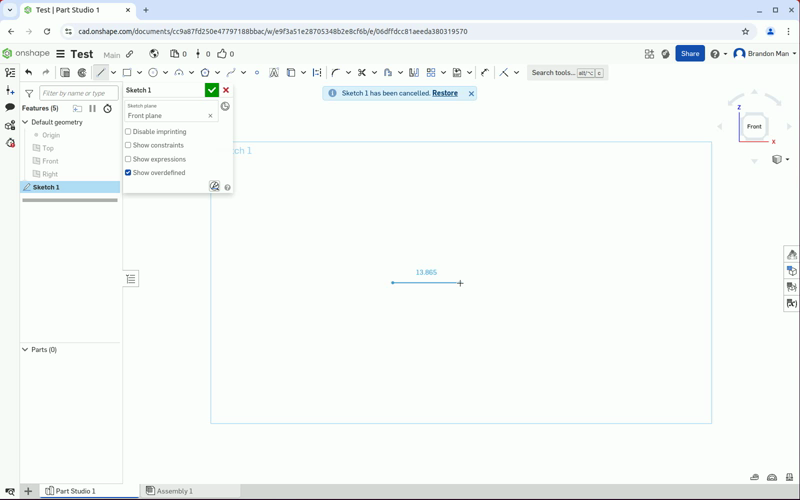
key_up(shift)
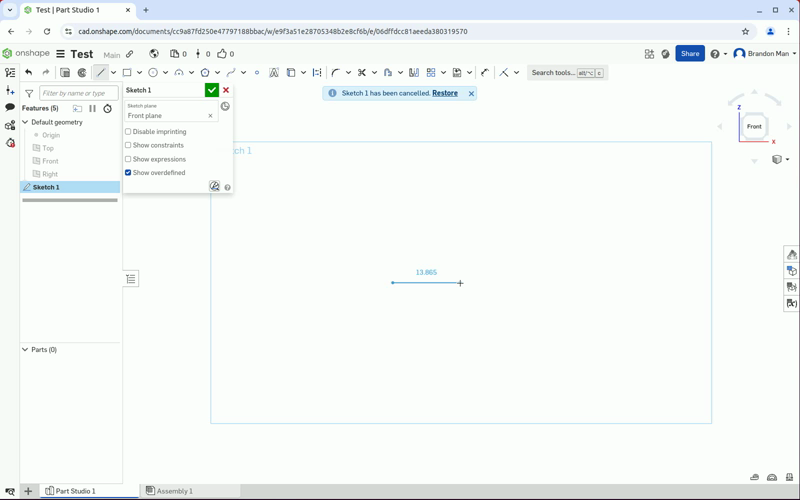
key_down(shift)
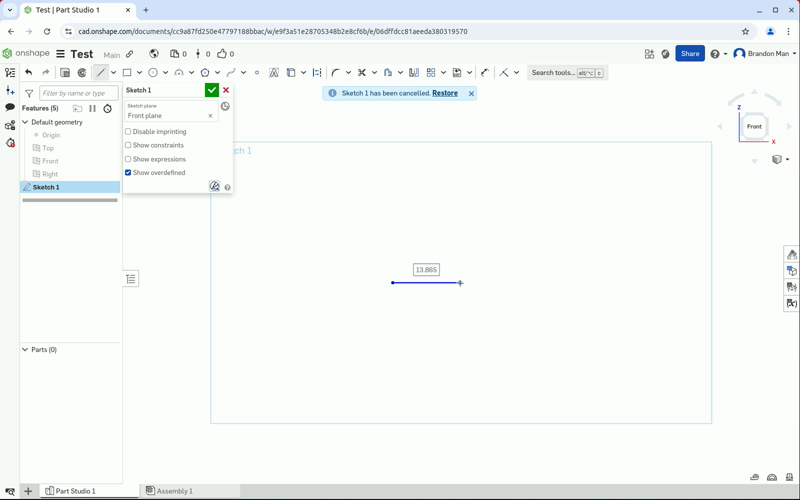
mouse_move(460, 170)
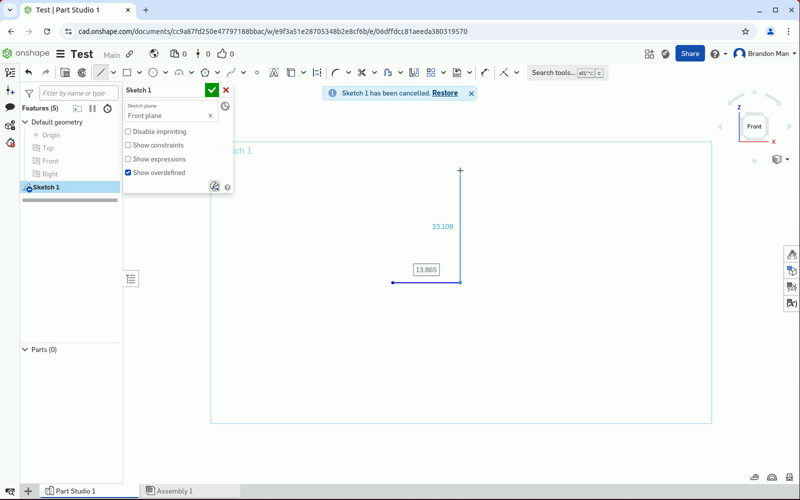
click(460, 170)
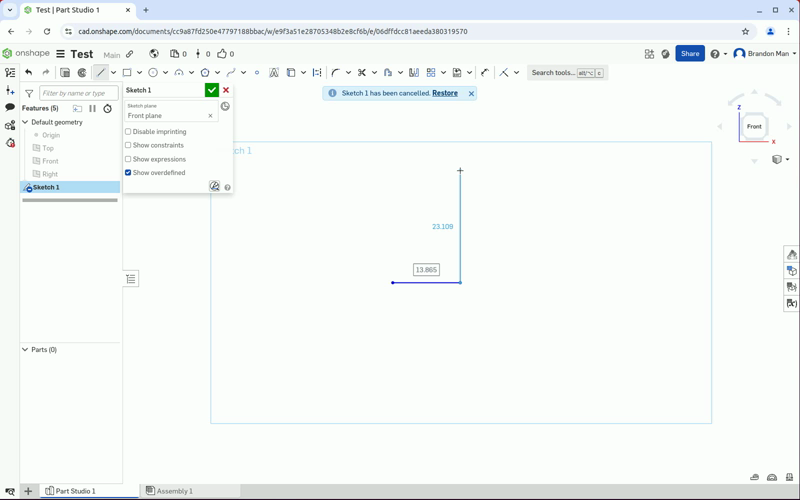
key_up(shift)
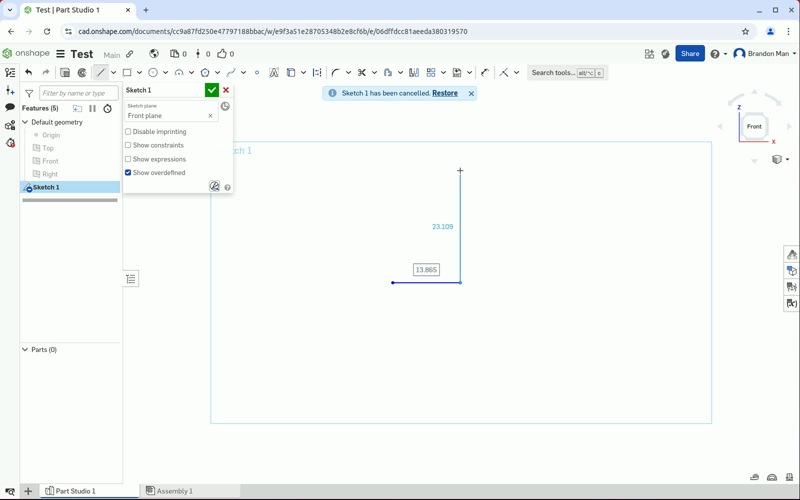
key_down(shift)
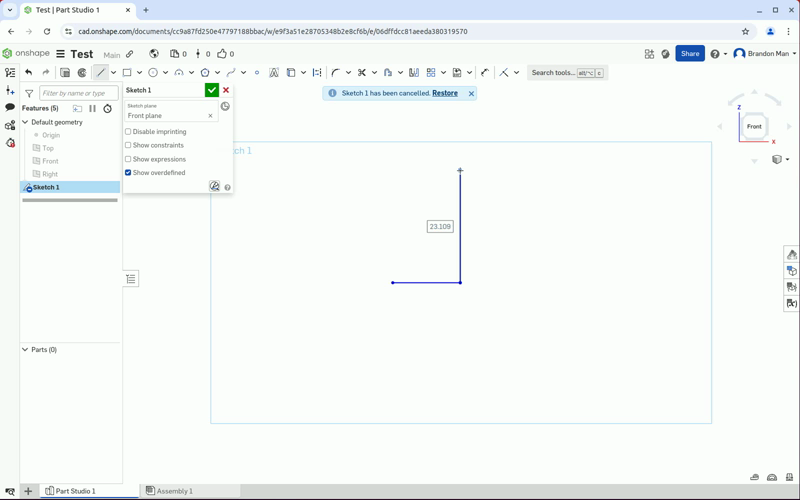
mouse_move(392, 170)
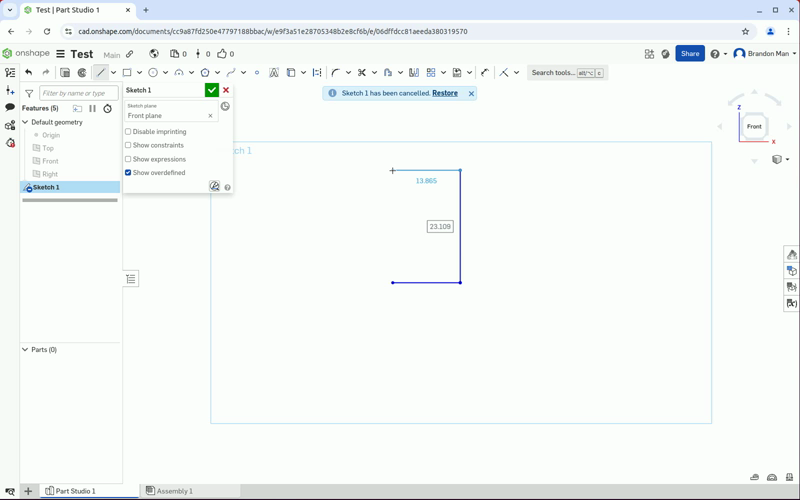
click(392, 170)
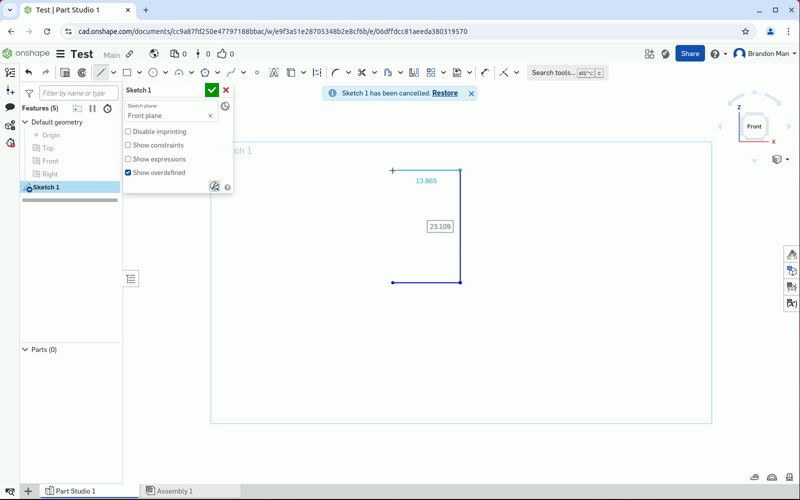
key_up(shift)
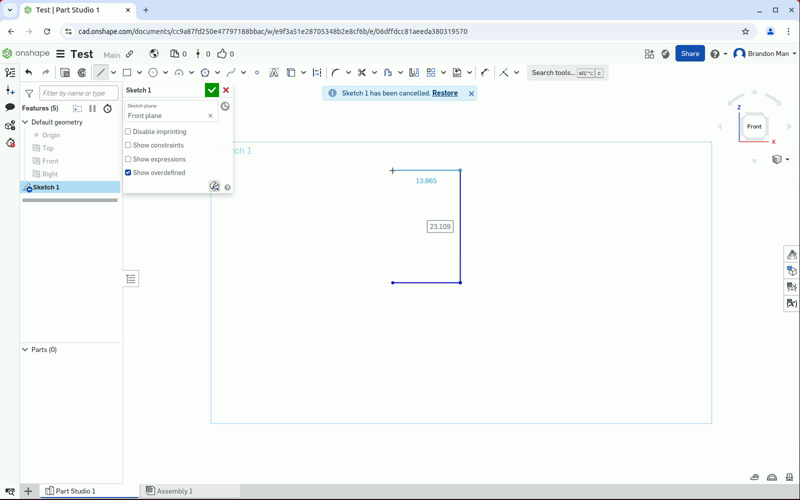
key_down(shift)
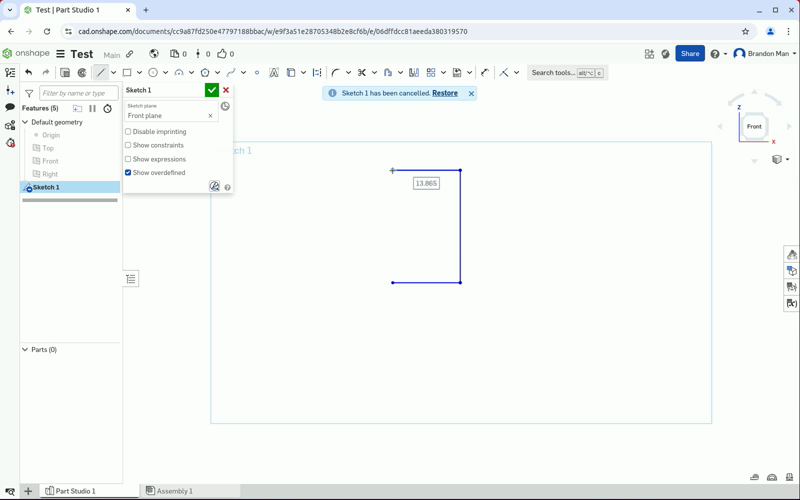
mouse_move(392, 282)
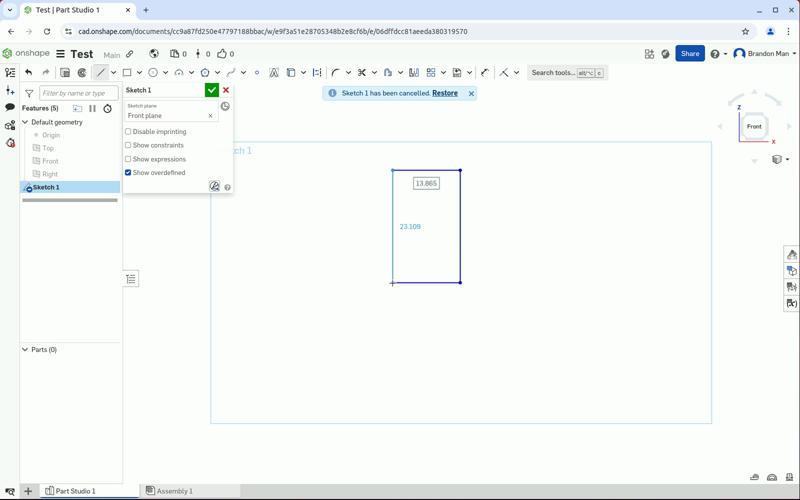
key_up(shift)
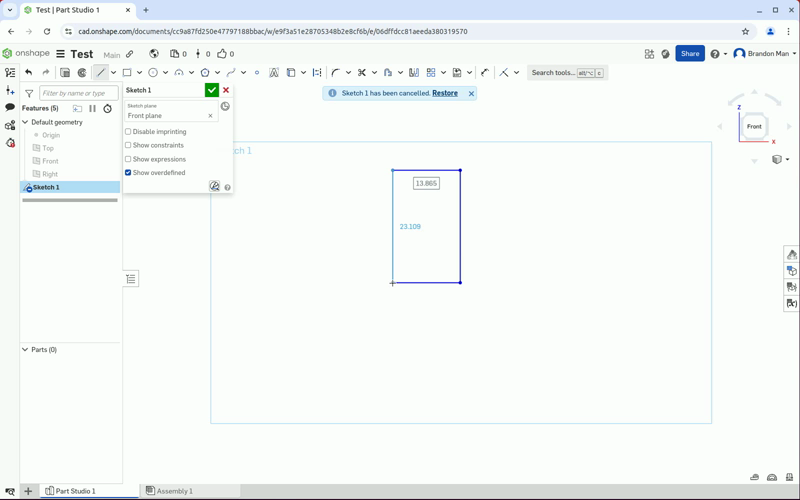
click(392, 282)
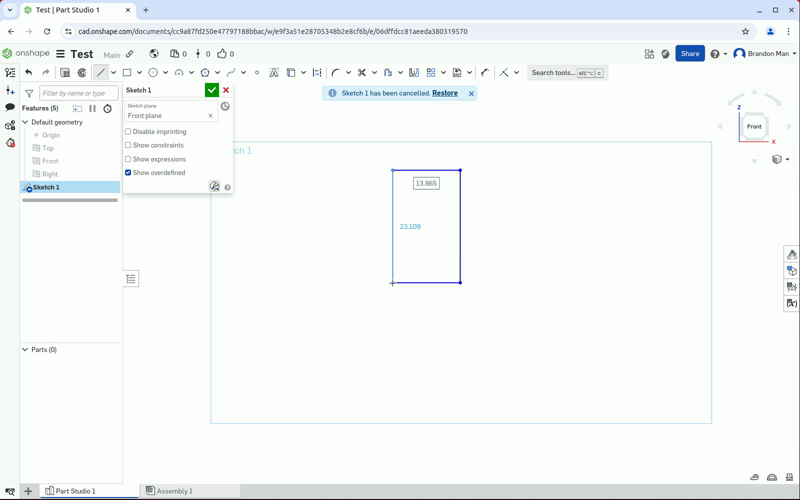
key(esc)
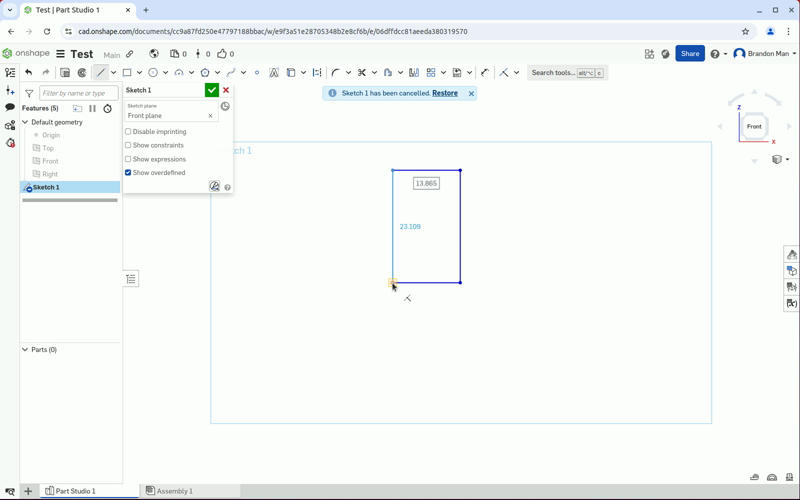
key(a)
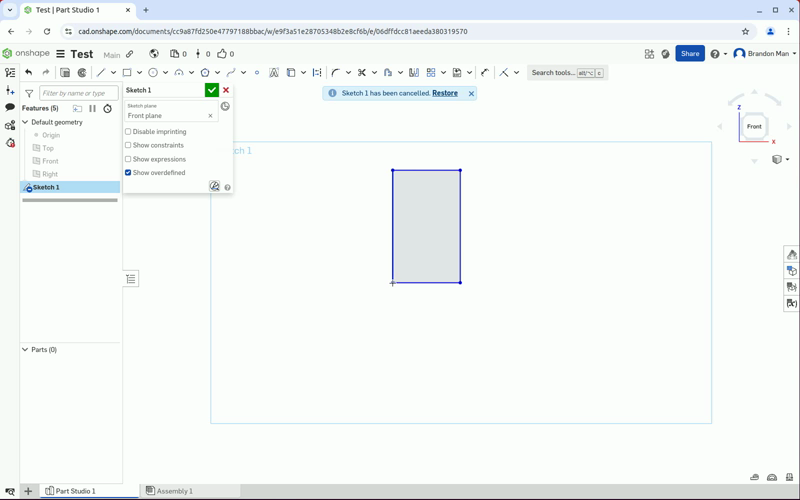
key_down(shift)
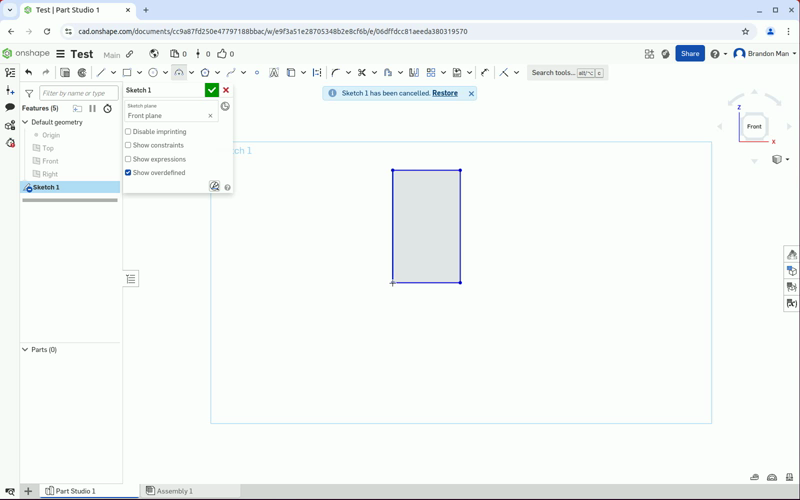
mouse_move(423, 265)
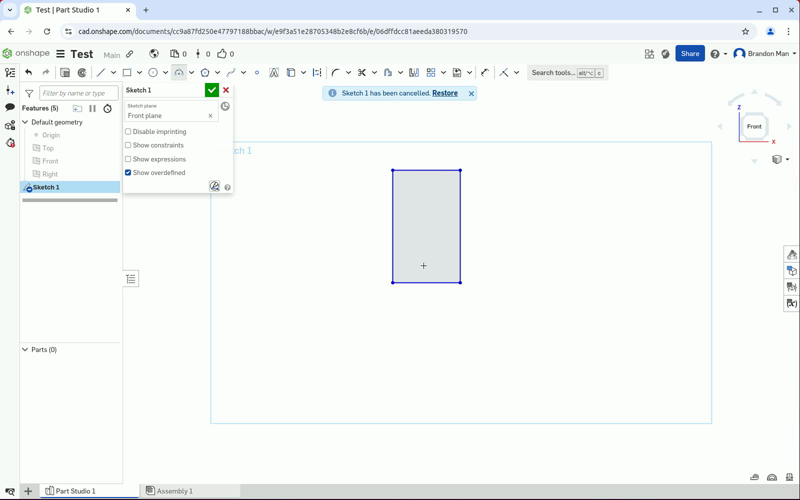
click(423, 265)
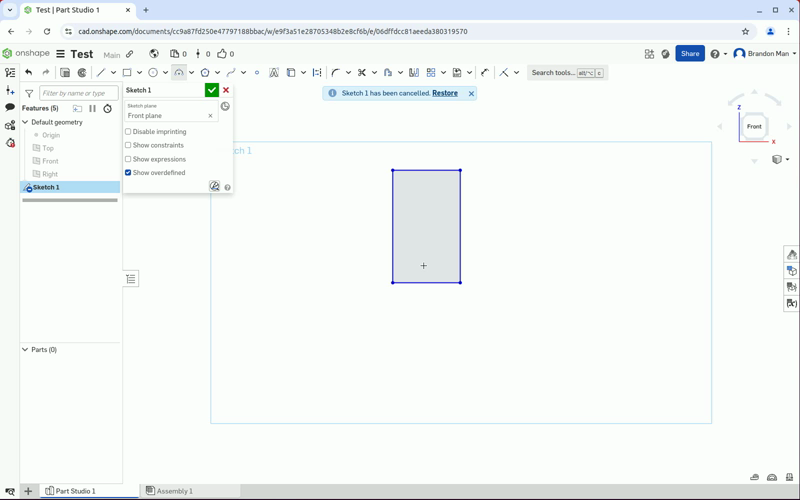
key_up(shift)
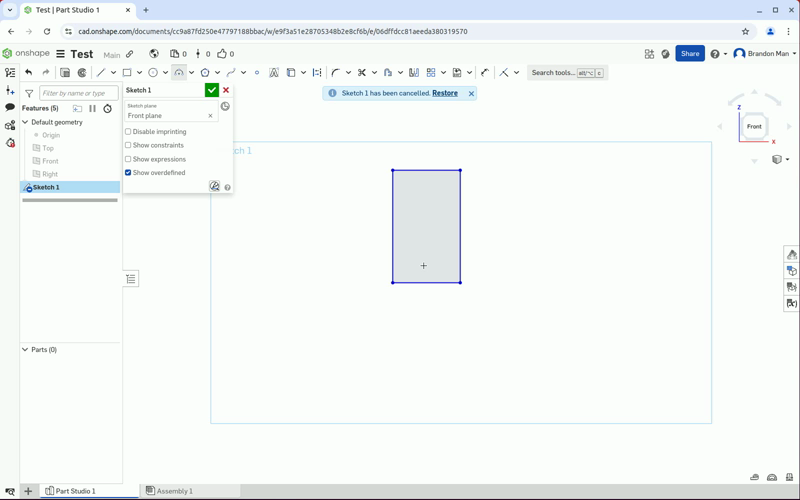
key_down(shift)
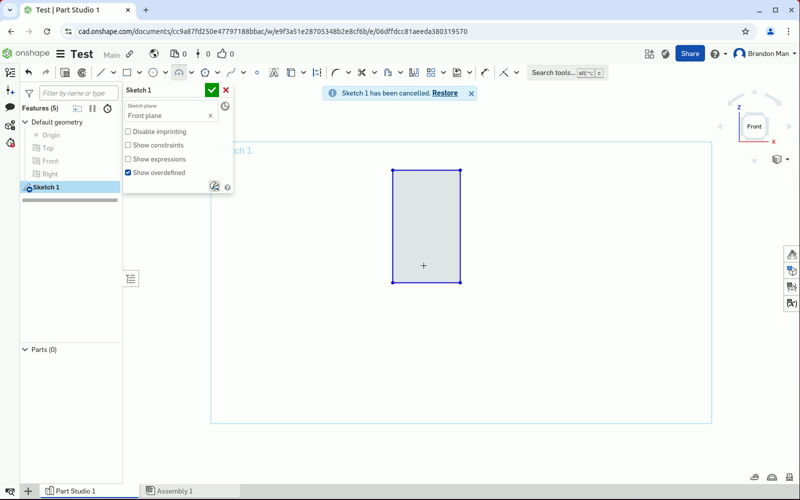
mouse_move(442, 265)
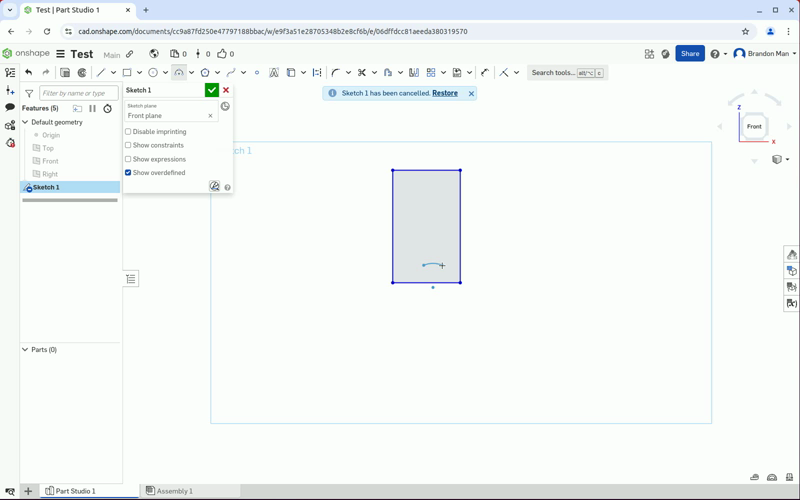
click(442, 265)
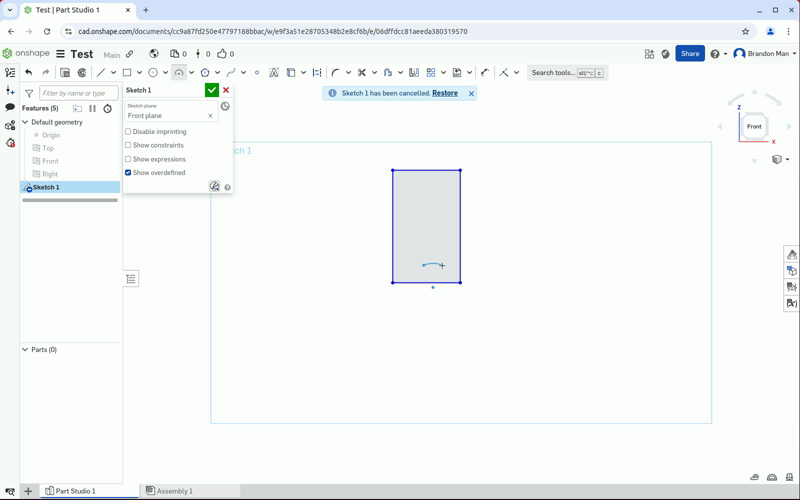
mouse_move(433, 274)
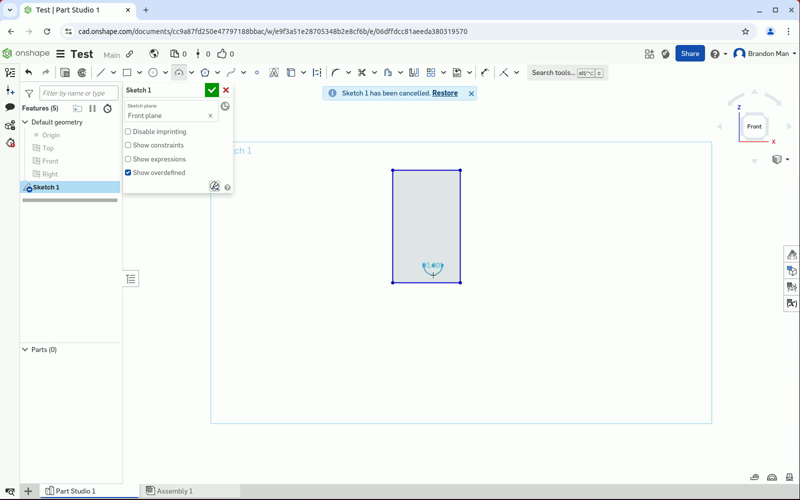
click(433, 274)
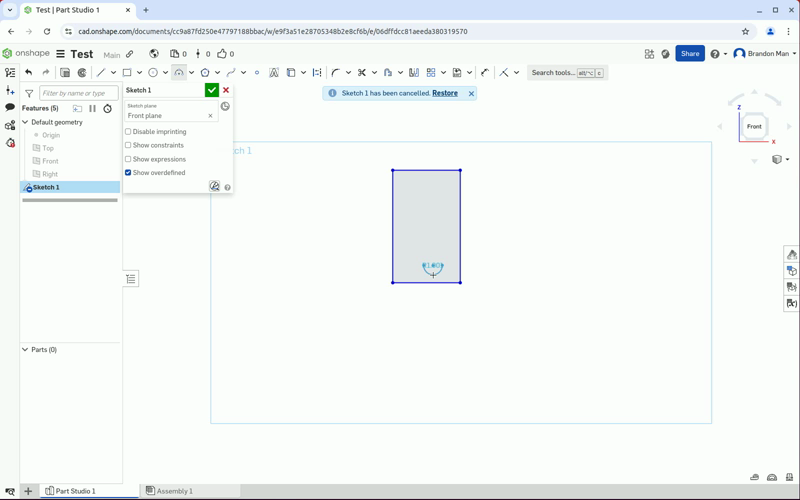
key_up(shift)
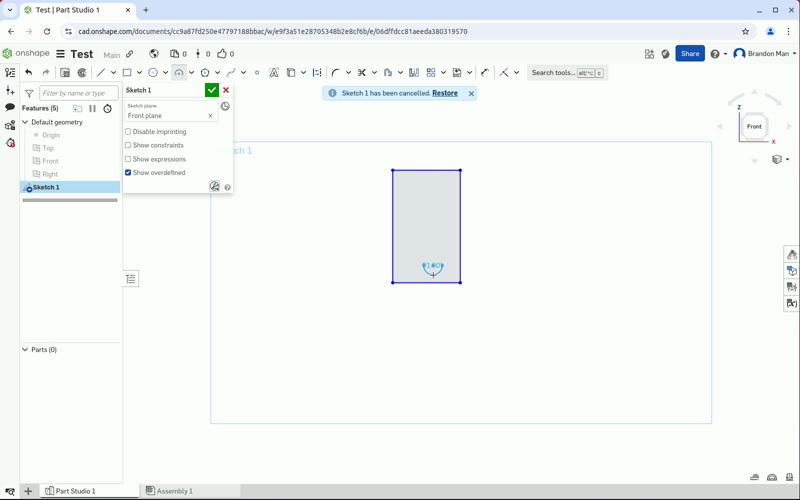
key(esc)
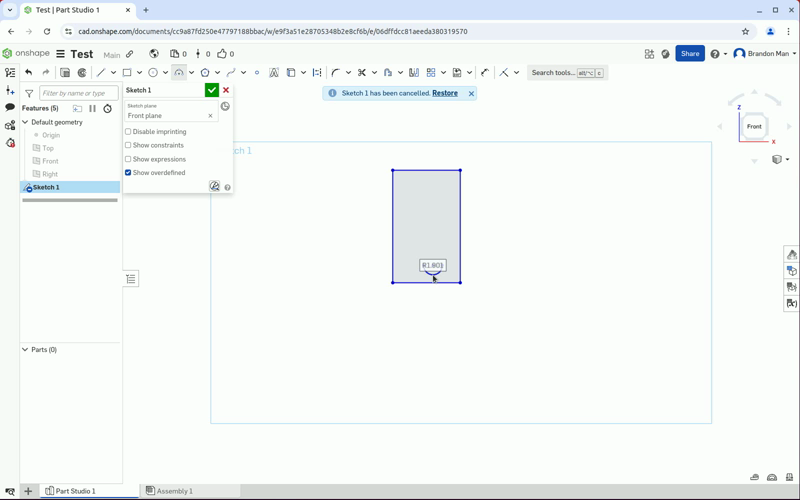
key(l)
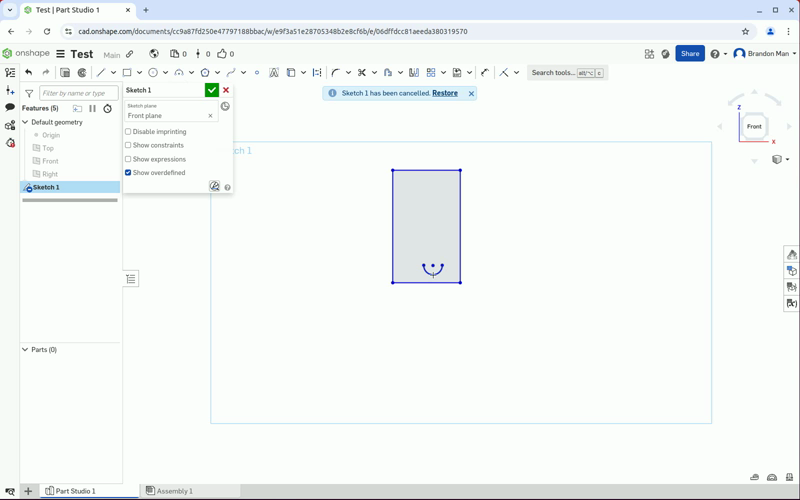
mouse_move(442, 265)
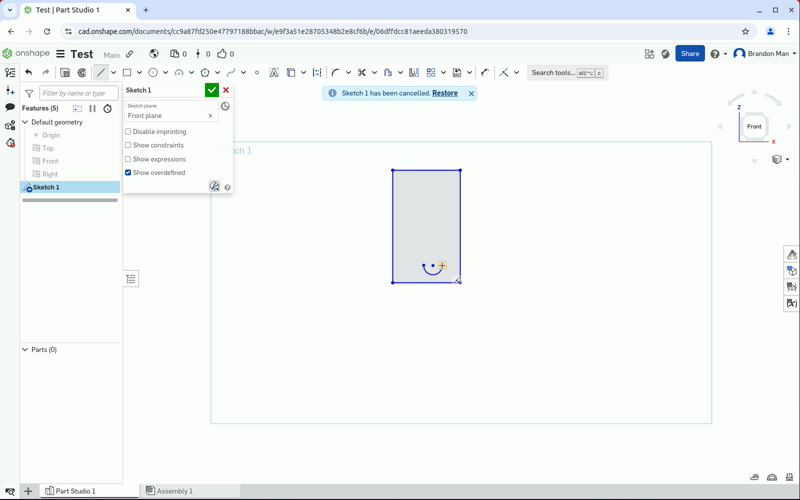
click(442, 265)
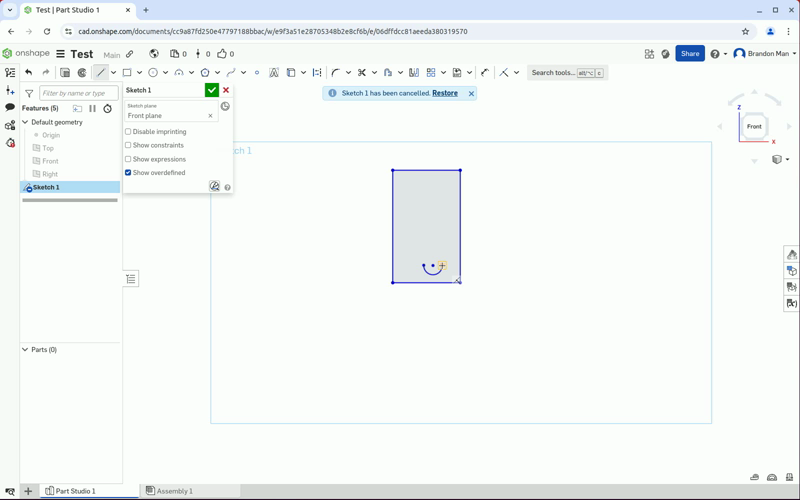
key_down(shift)
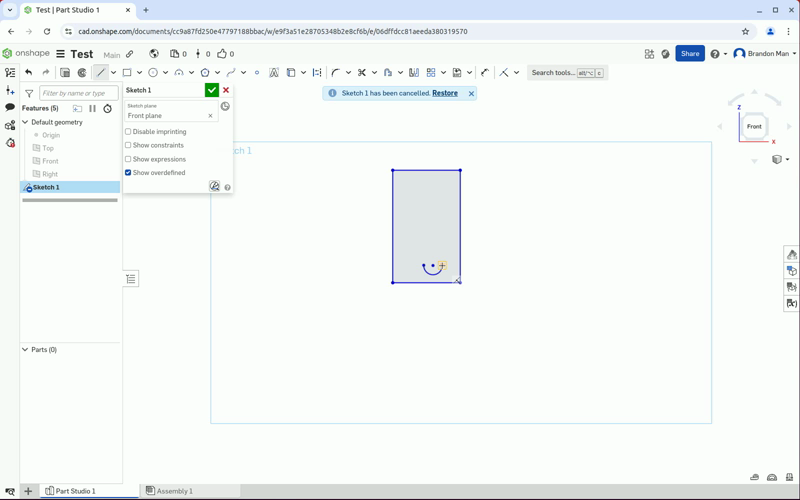
mouse_move(442, 188)
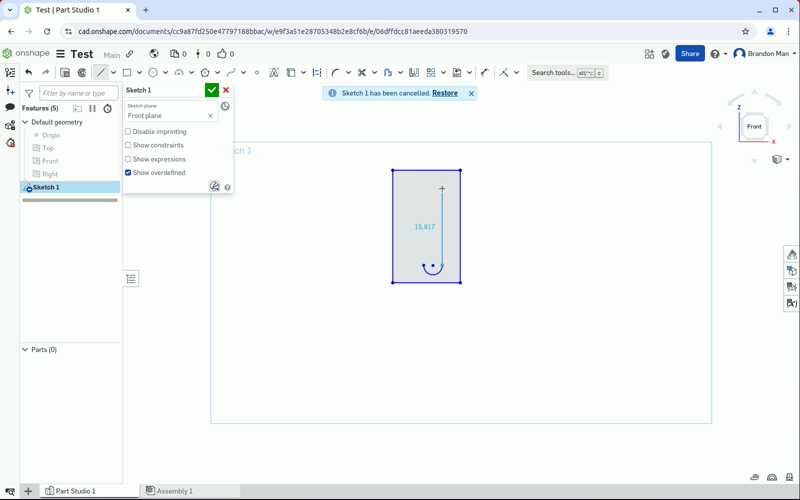
click(442, 188)
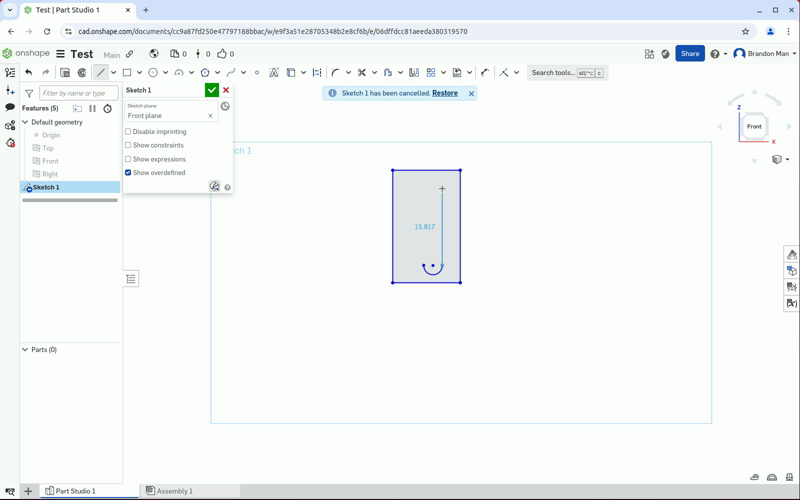
key_up(shift)
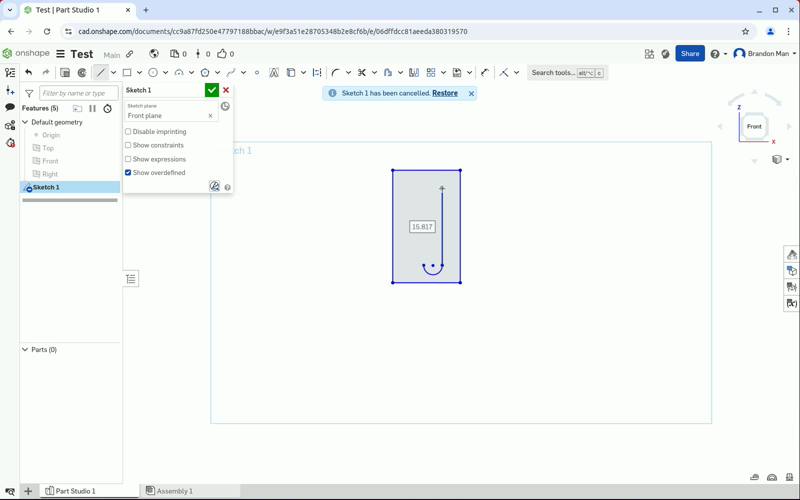
key(esc)
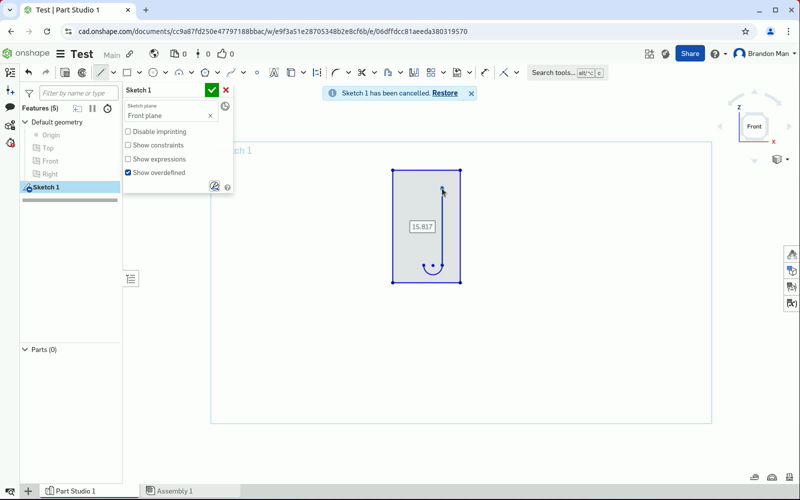
key(a)
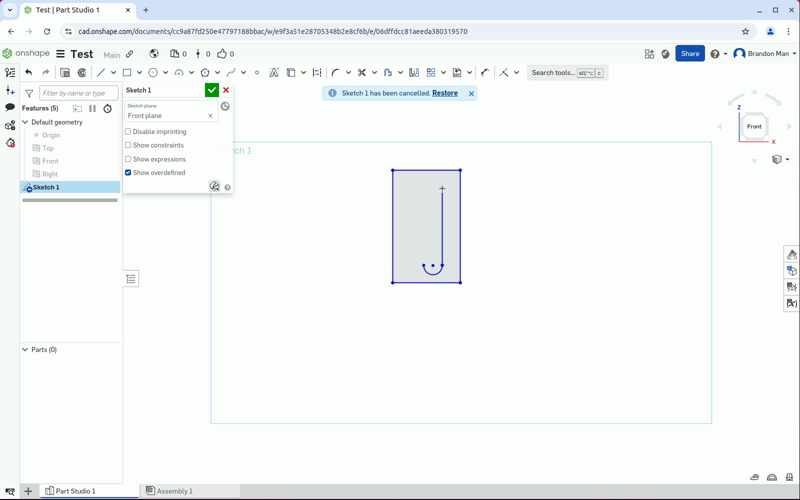
mouse_move(442, 188)
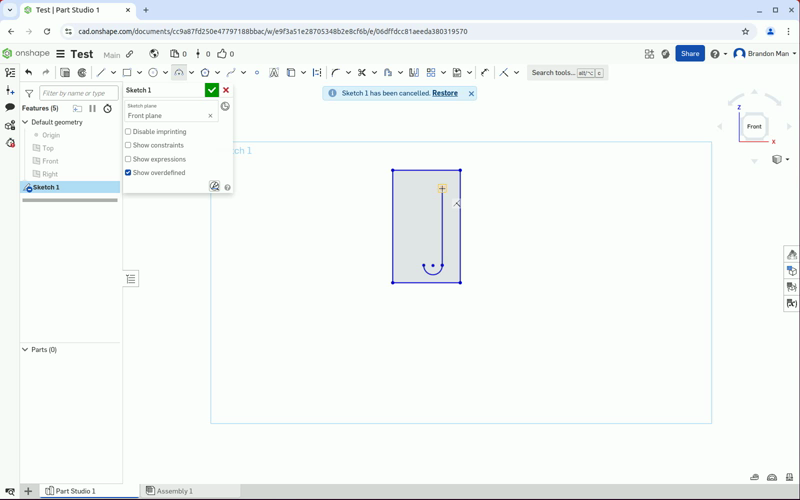
click(442, 188)
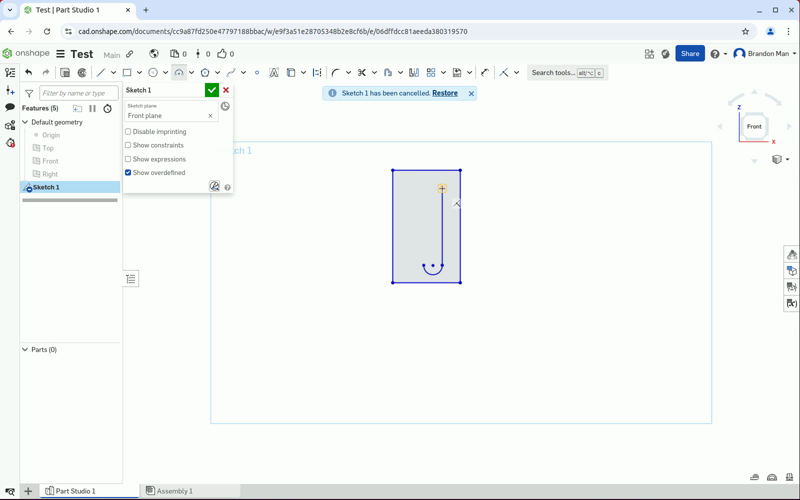
key_down(shift)
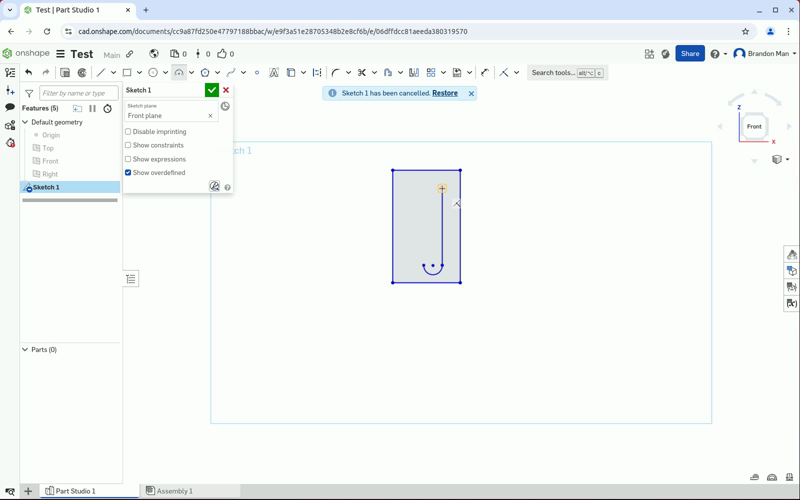
mouse_move(423, 188)
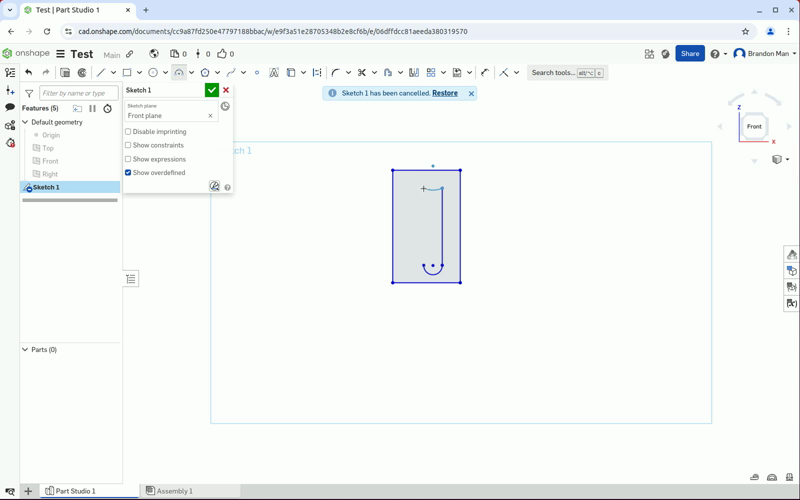
click(423, 188)
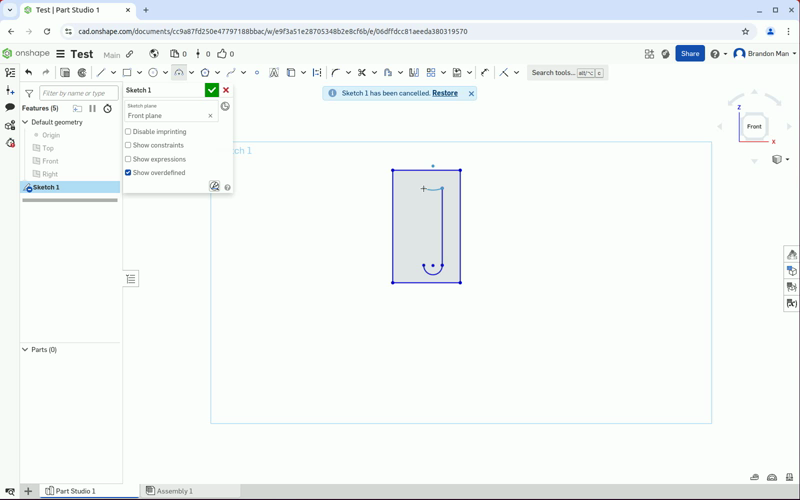
mouse_move(433, 177)
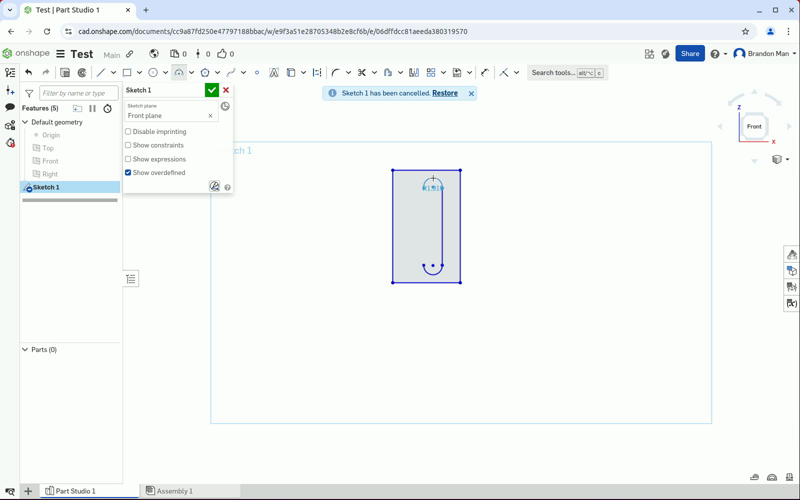
click(433, 177)
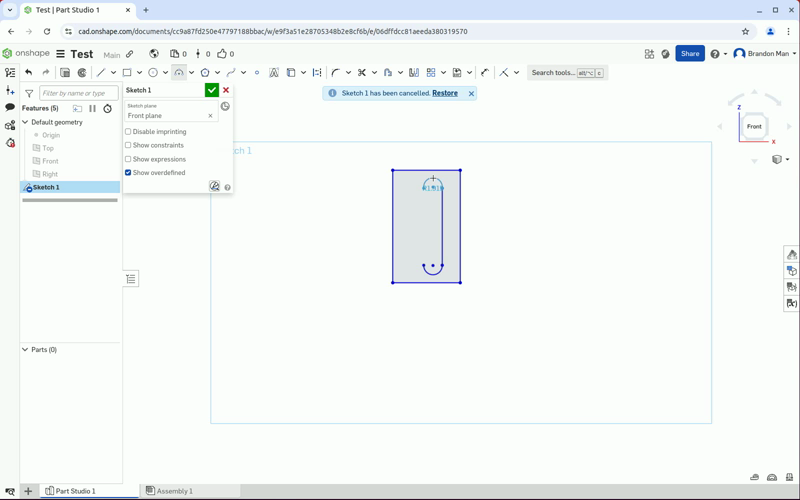
key_up(shift)
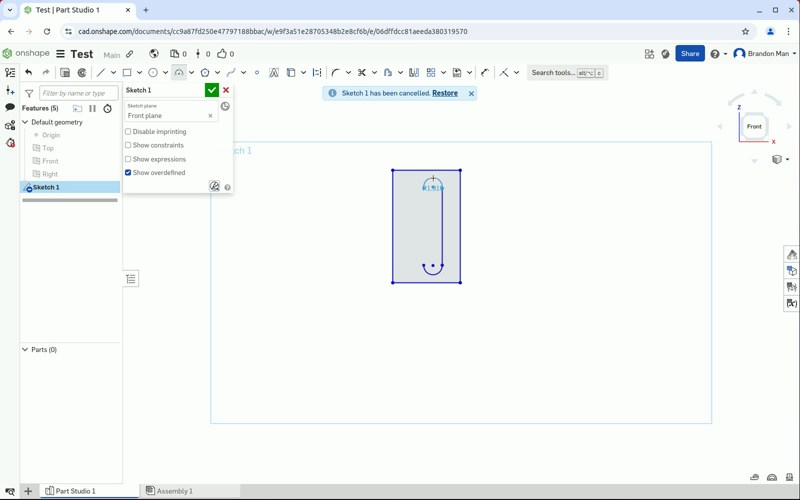
key(esc)
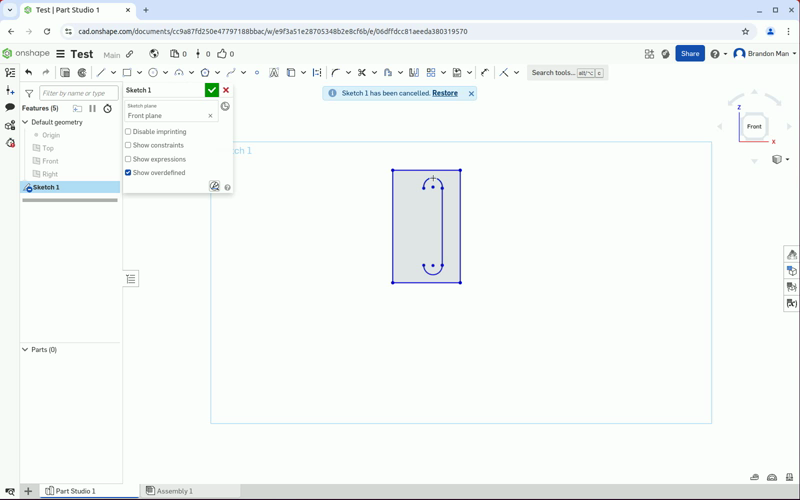
key(l)
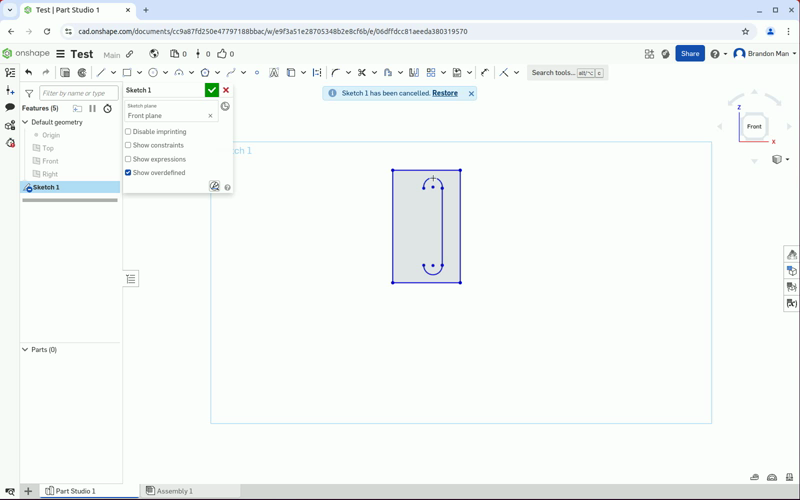
mouse_move(423, 188)
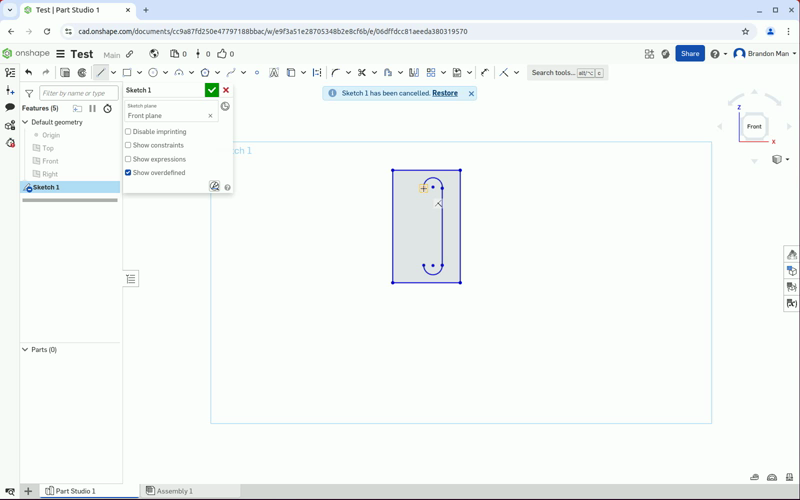
click(423, 188)
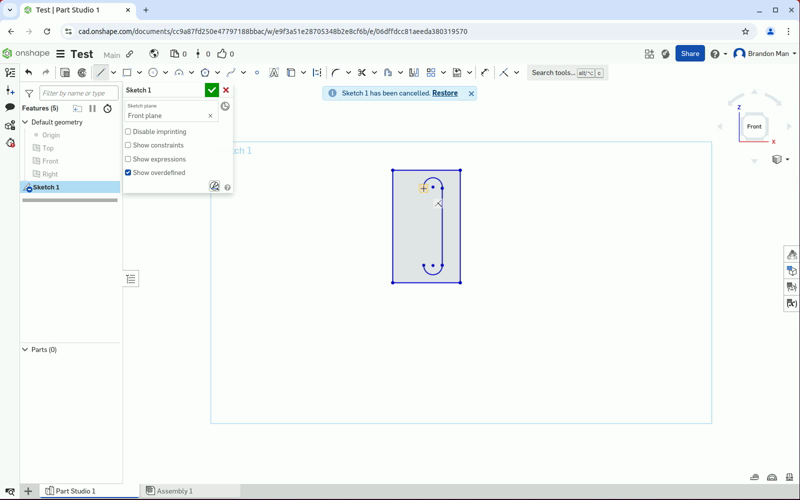
key_down(shift)
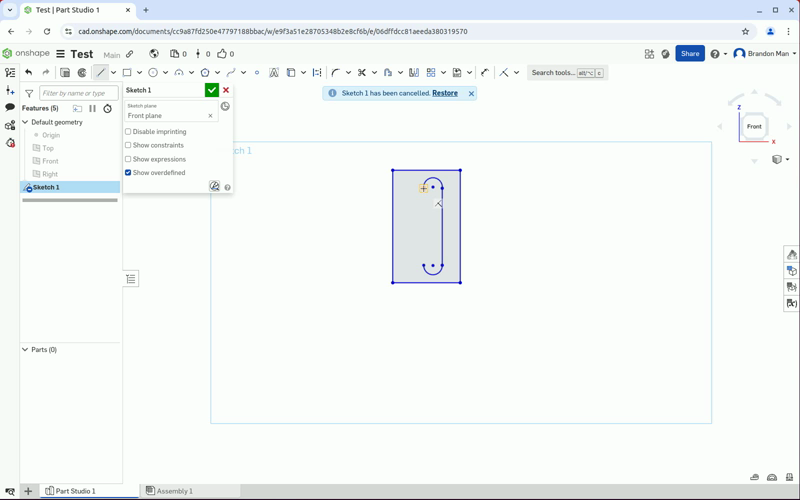
mouse_move(423, 265)
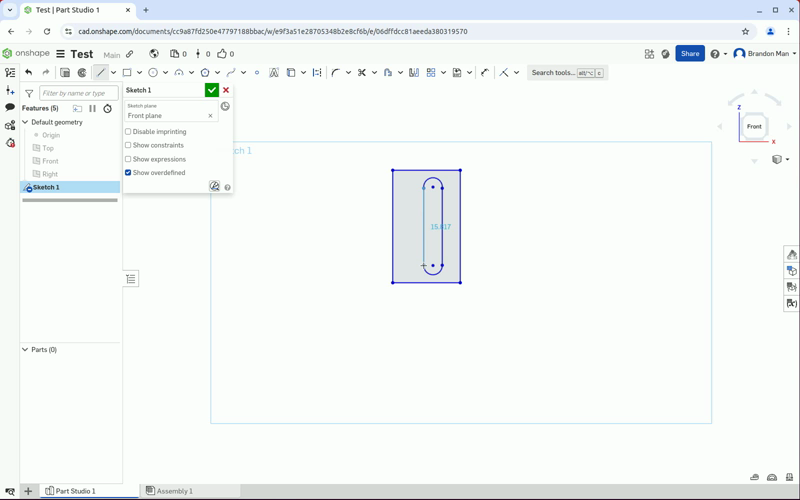
key_up(shift)
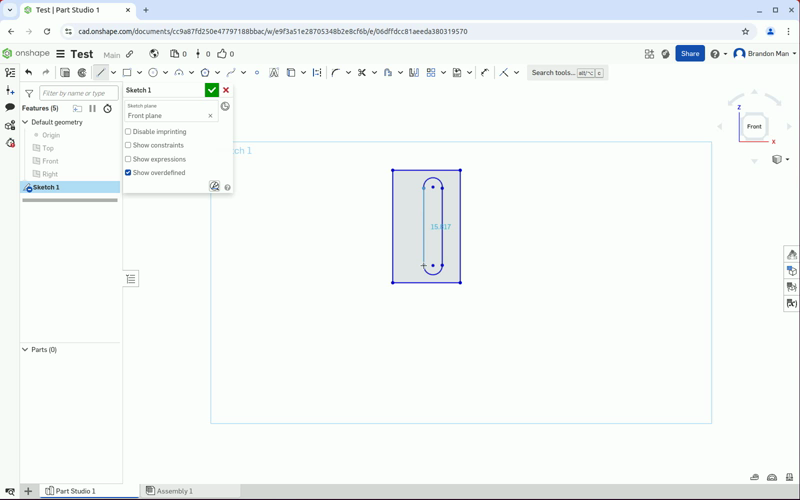
click(423, 265)
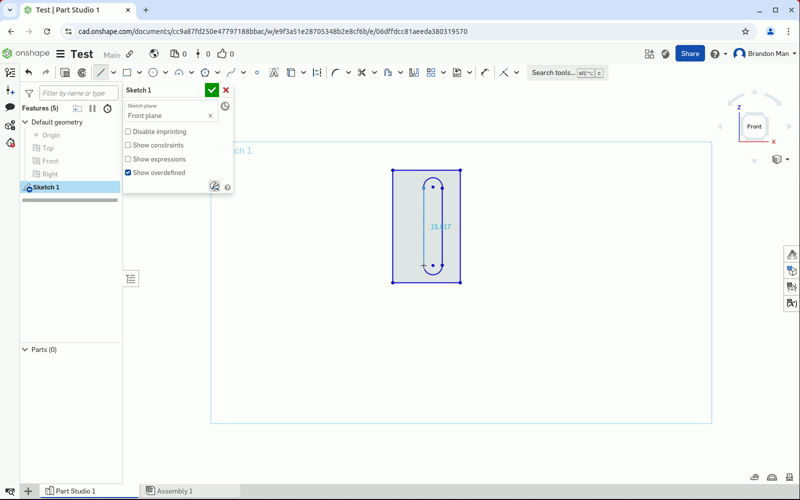
key(esc)
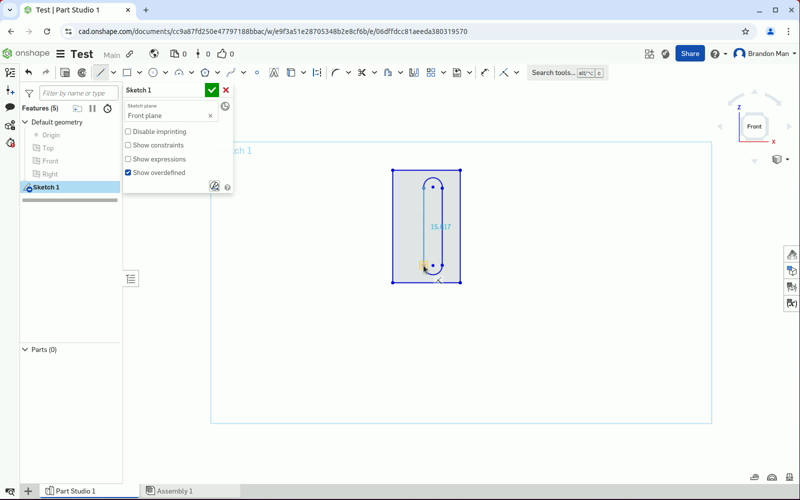
mouse_move(397, 213)
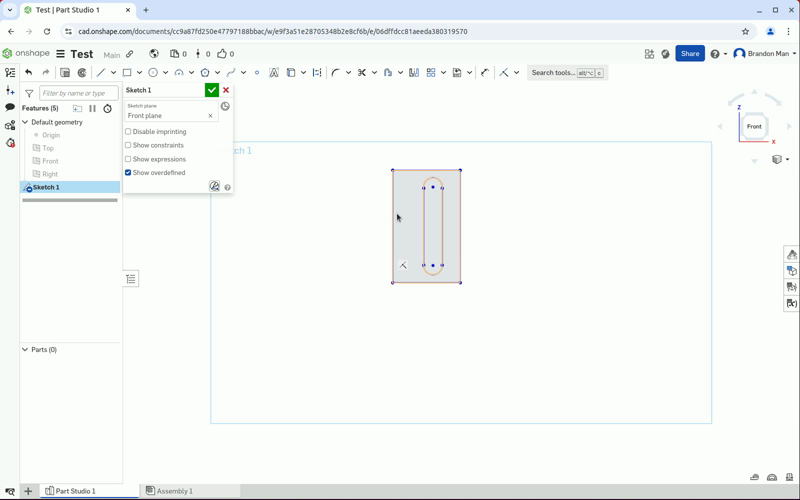
click(397, 213)
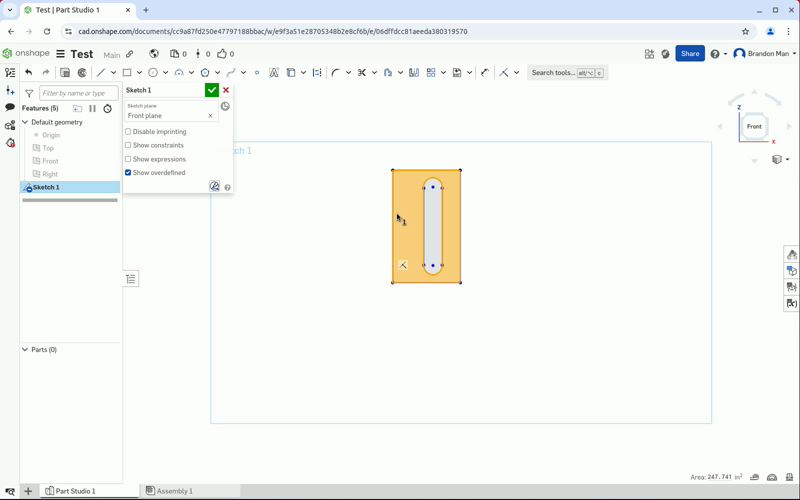
mouse_move(73, 352)
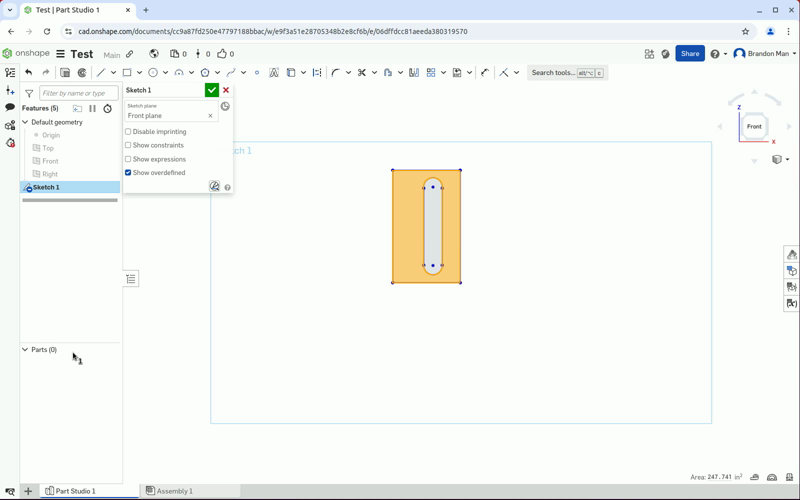
key(shift+y)
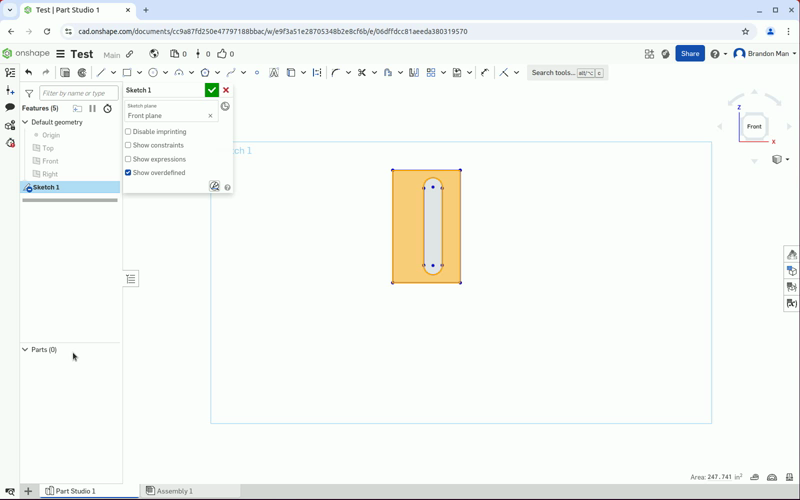
key(shift+e)
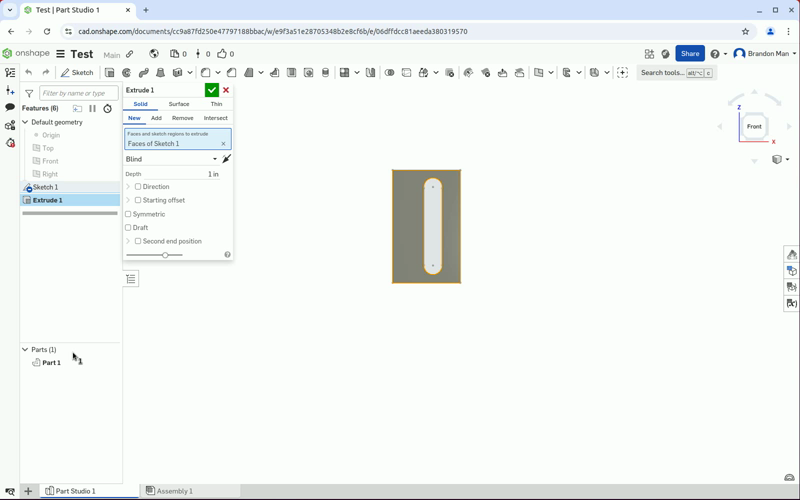
mouse_move(143, 106)
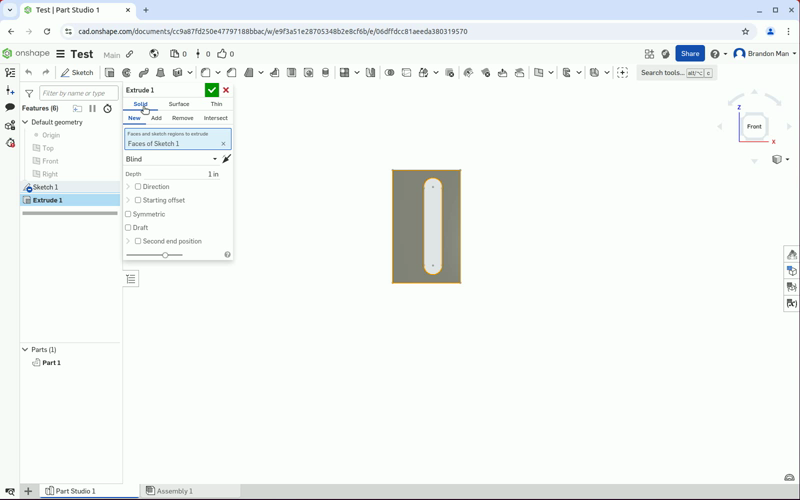
click(143, 106)
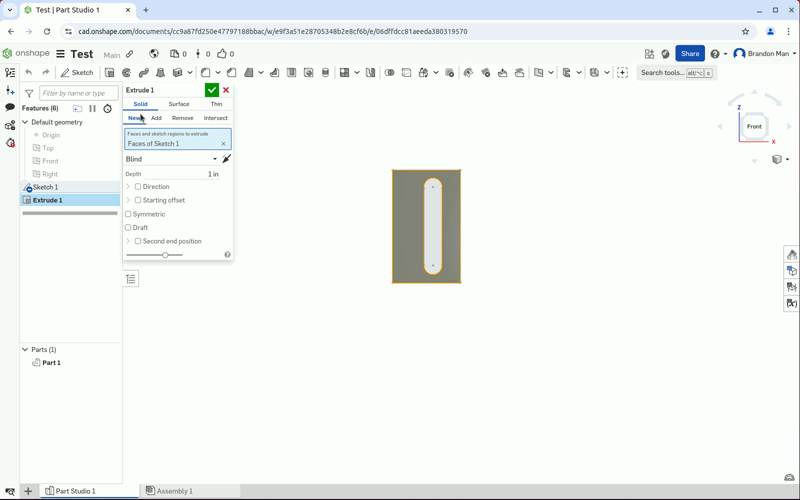
mouse_move(137, 120)
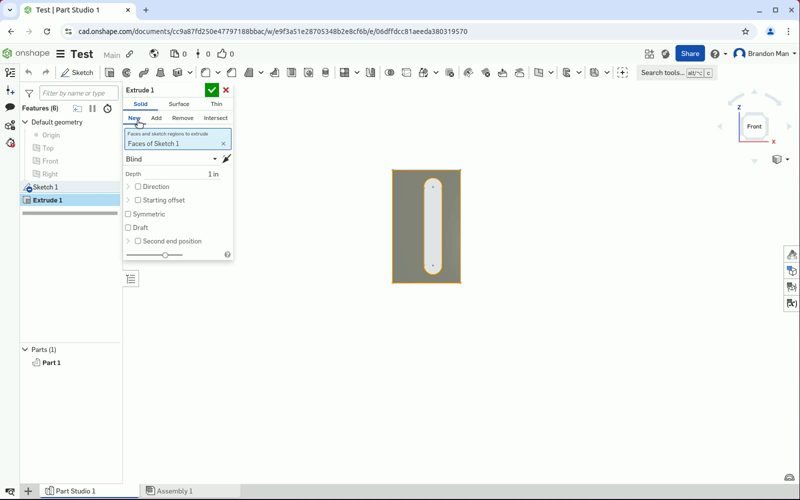
click(137, 120)
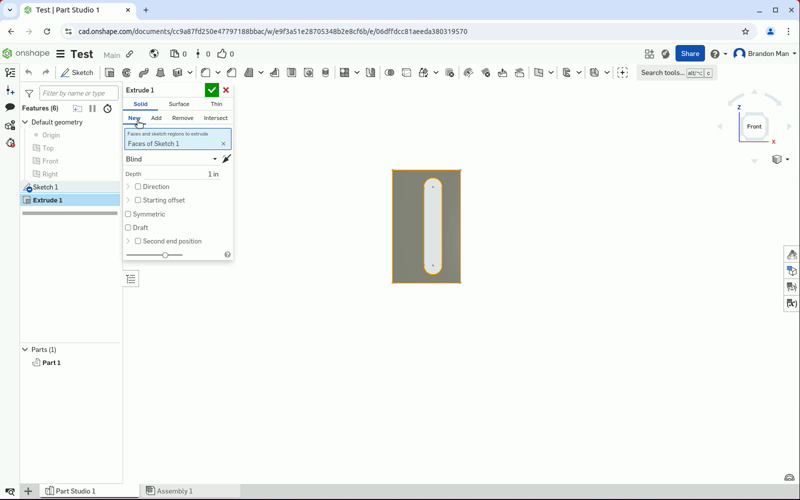
key(tab, 4)
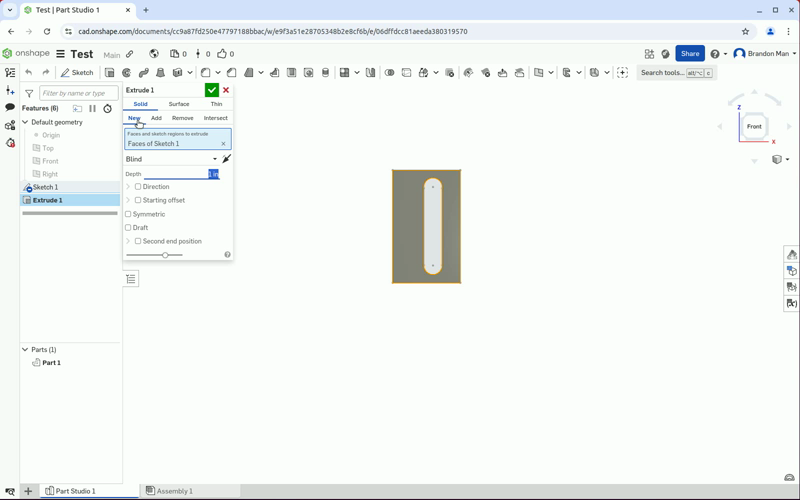
text(2.407)
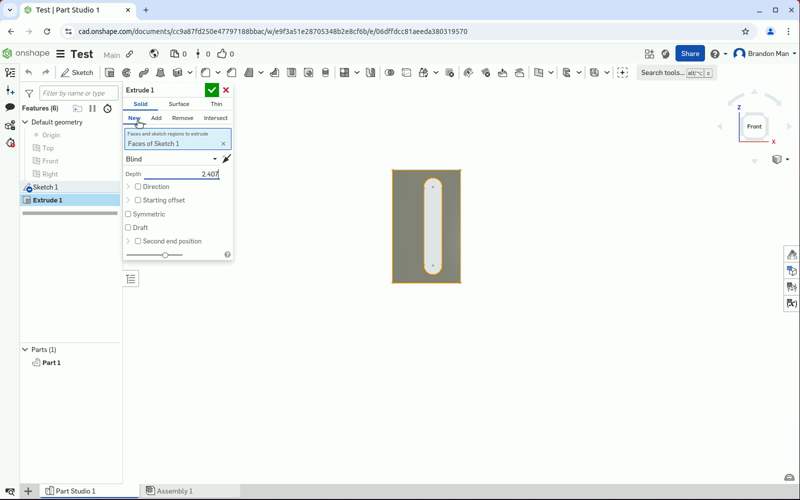
key(enter)
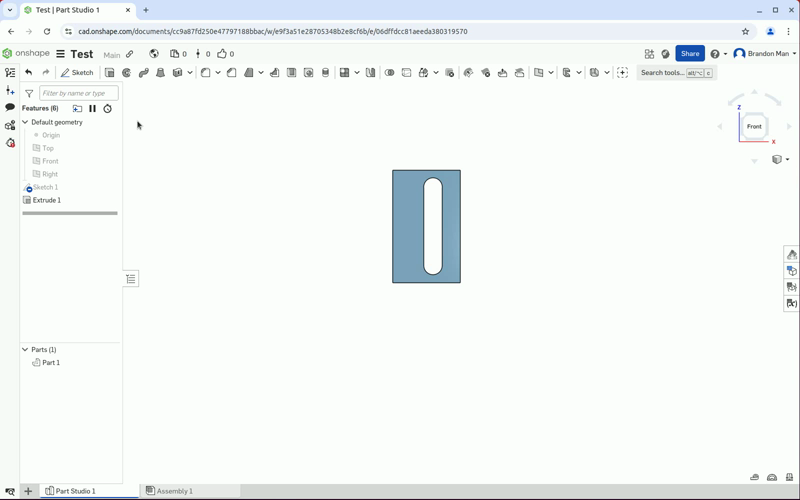
key(shift+h)
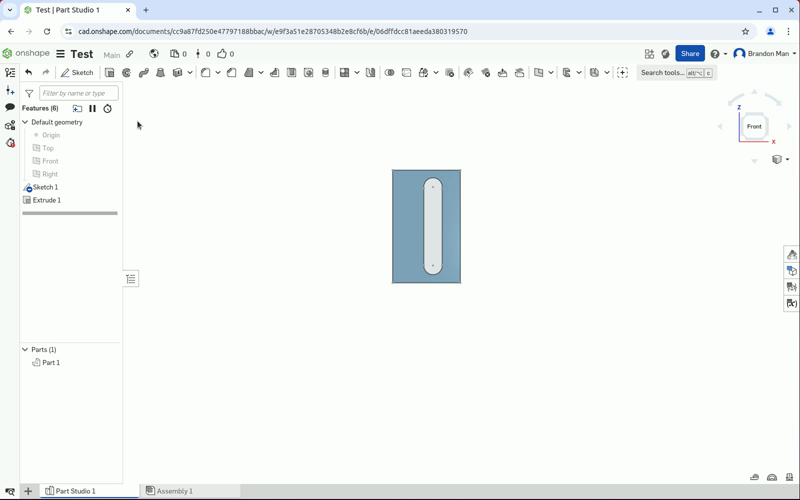
key(shift+h)
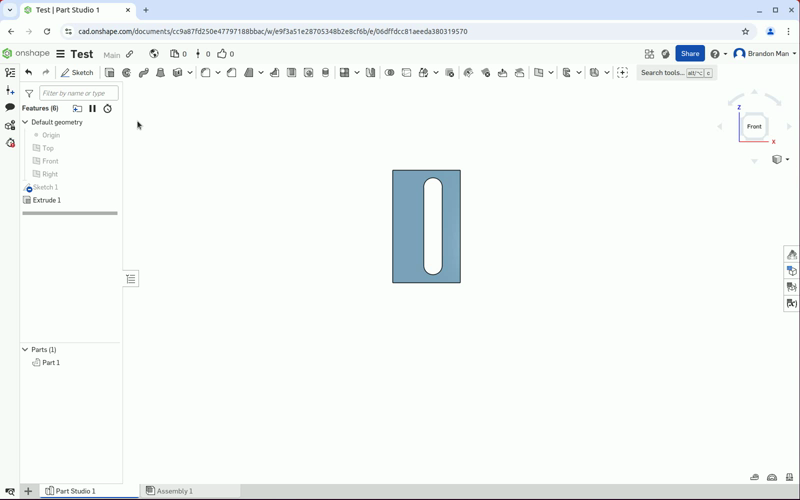
mouse_move(73, 189)
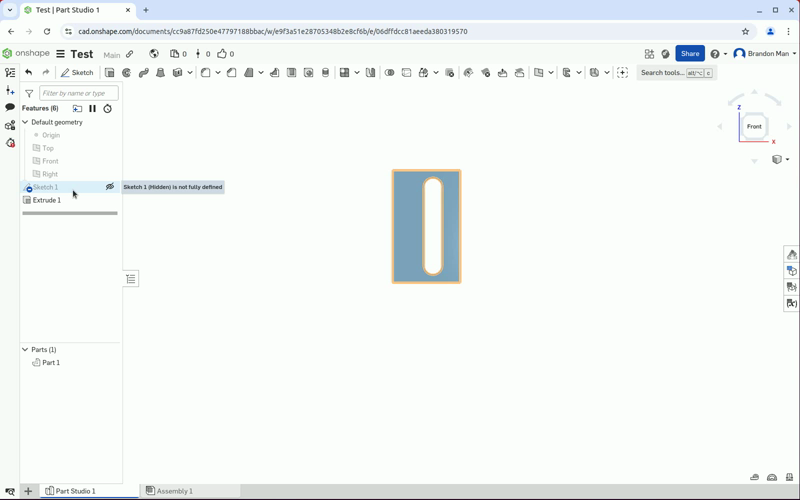
click(73, 189)
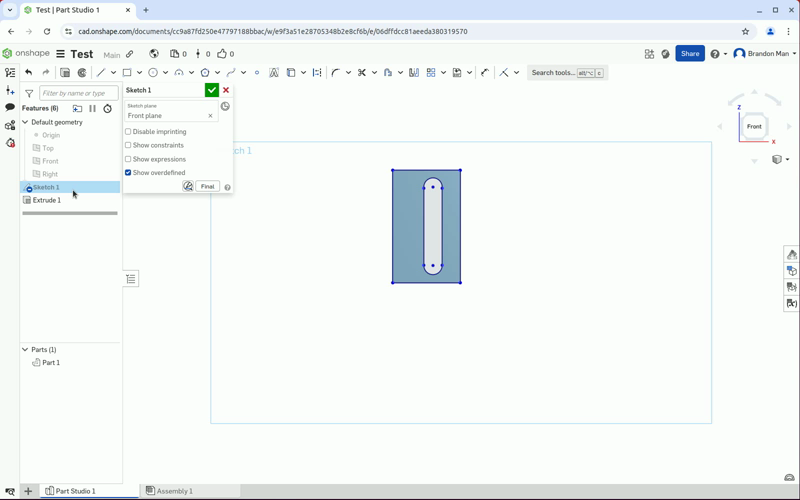
mouse_move(229, 92)
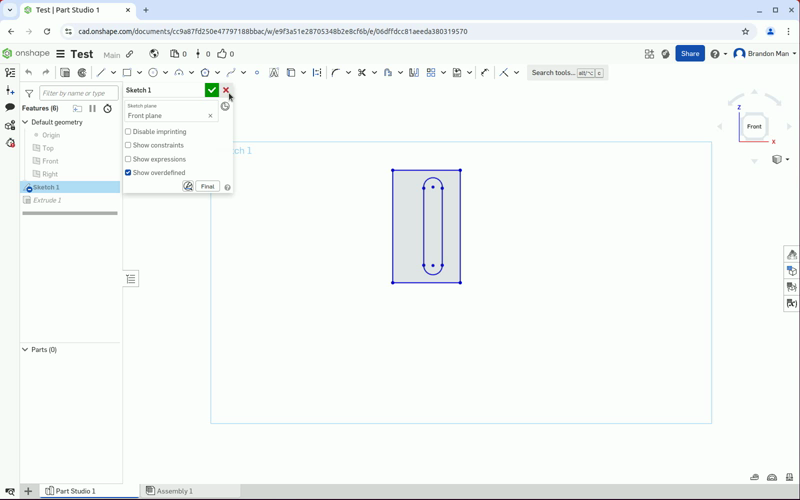
click(229, 92)
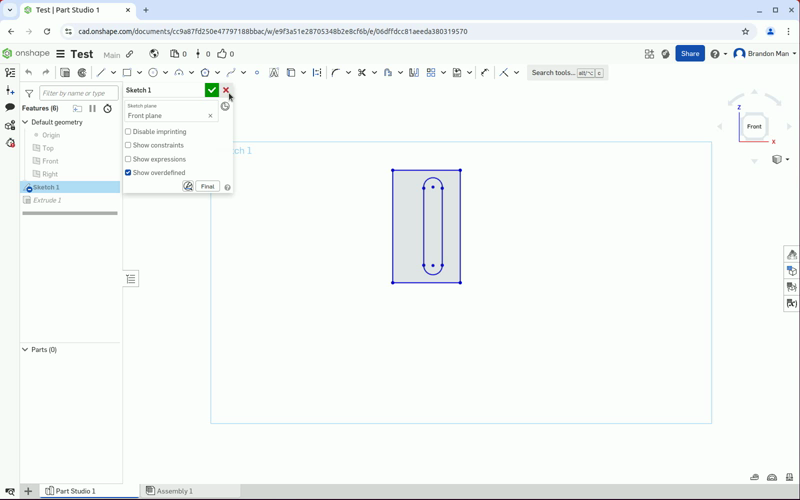
key(shift+s)
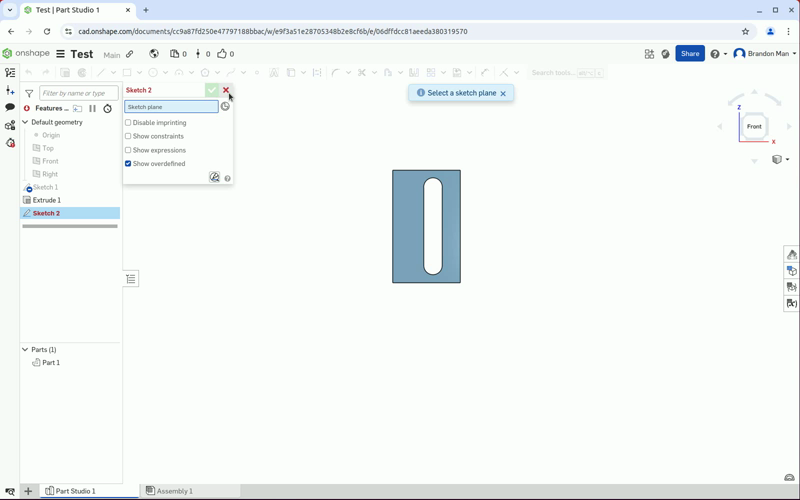
mouse_move(73, 163)
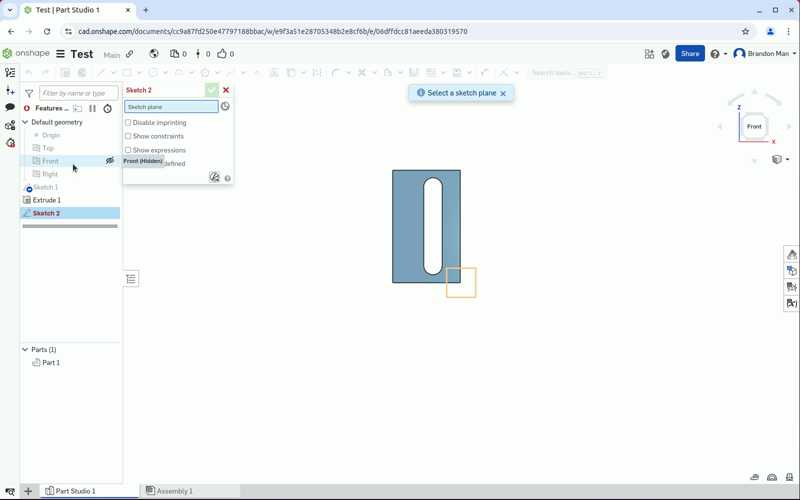
click(73, 163)
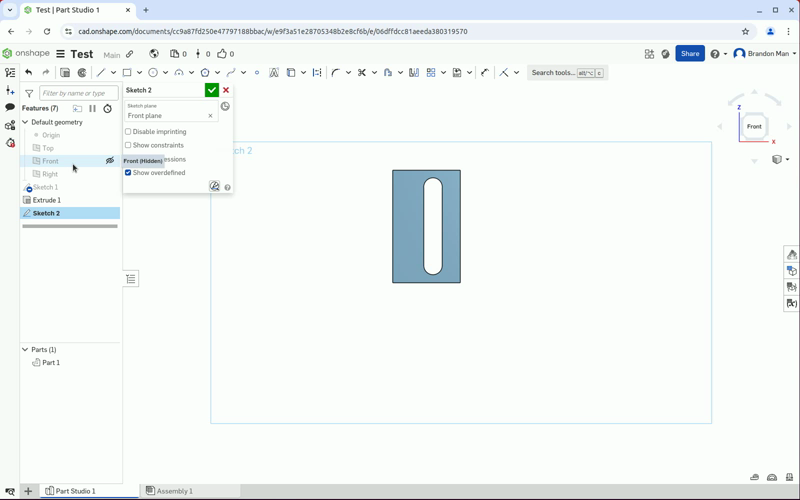
mouse_move(73, 352)
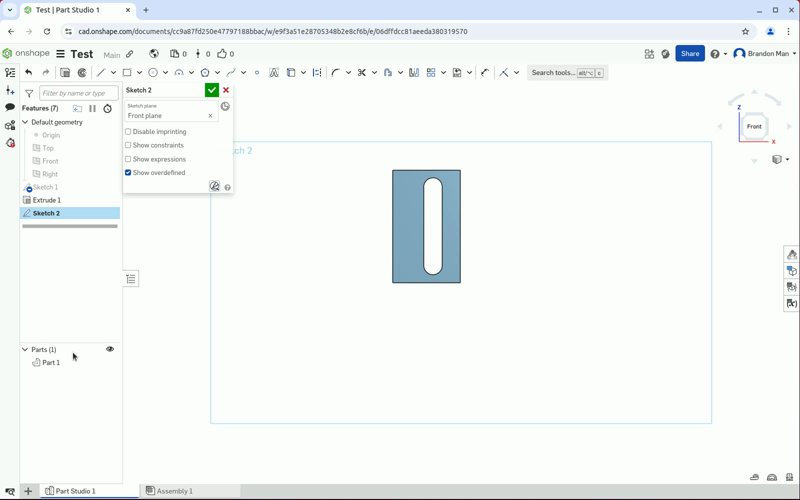
key(y)
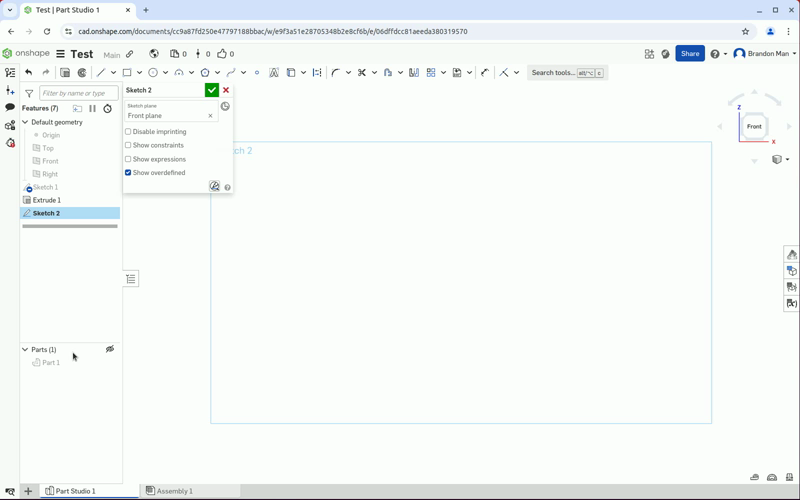
key(l)
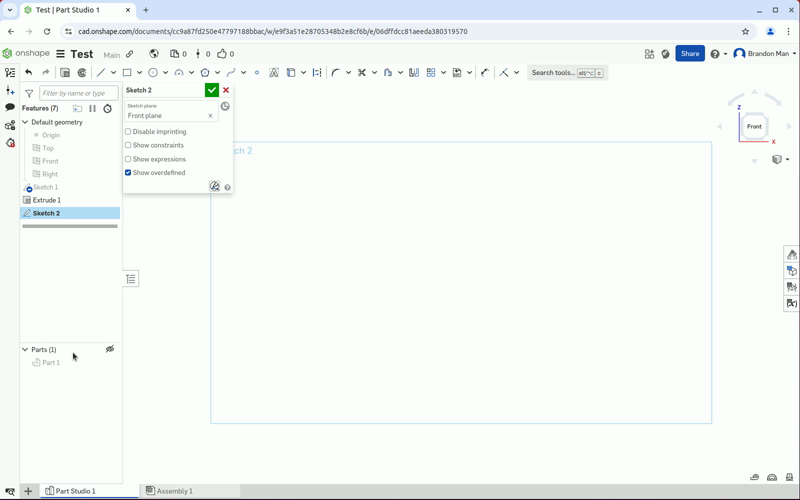
key_down(shift)
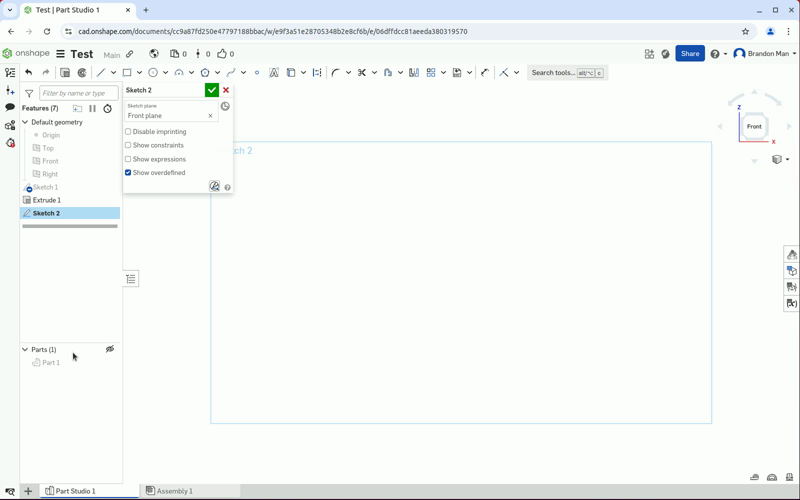
mouse_move(363, 282)
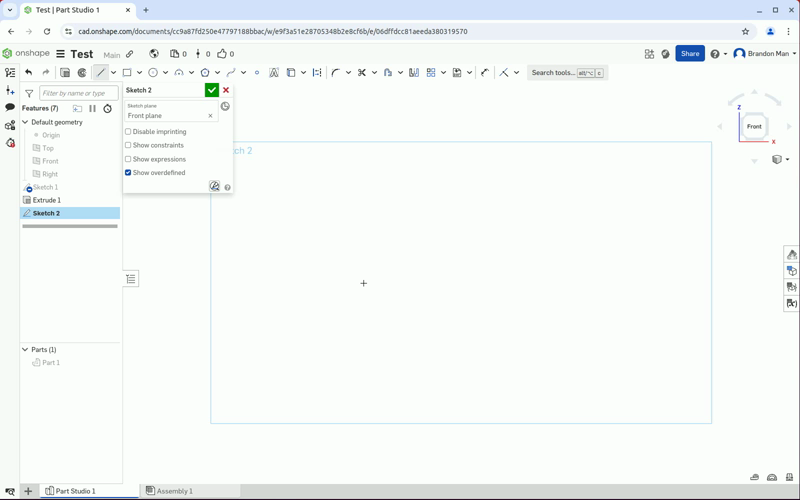
click(363, 282)
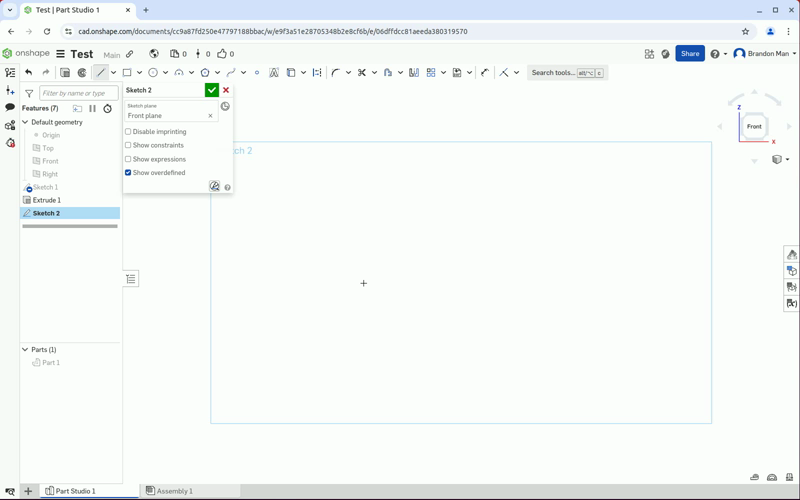
key_up(shift)
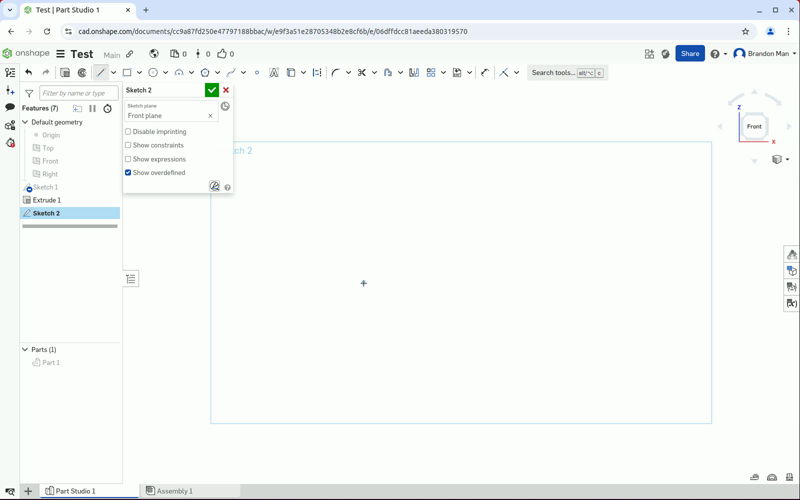
key_down(shift)
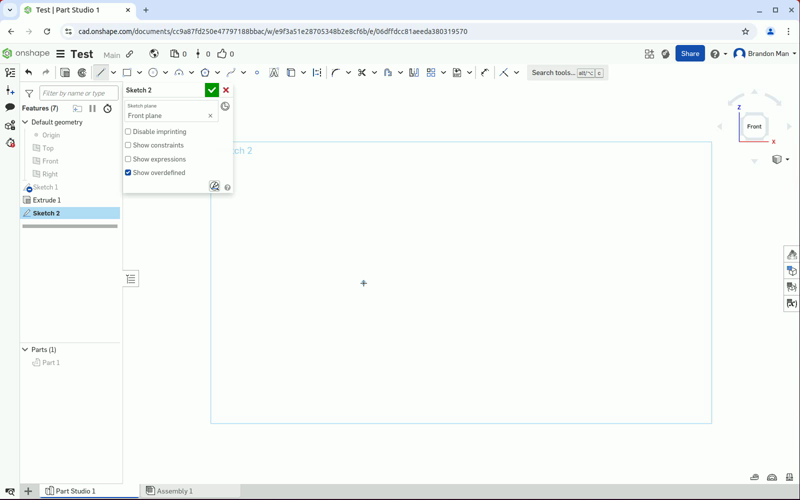
mouse_move(393, 282)
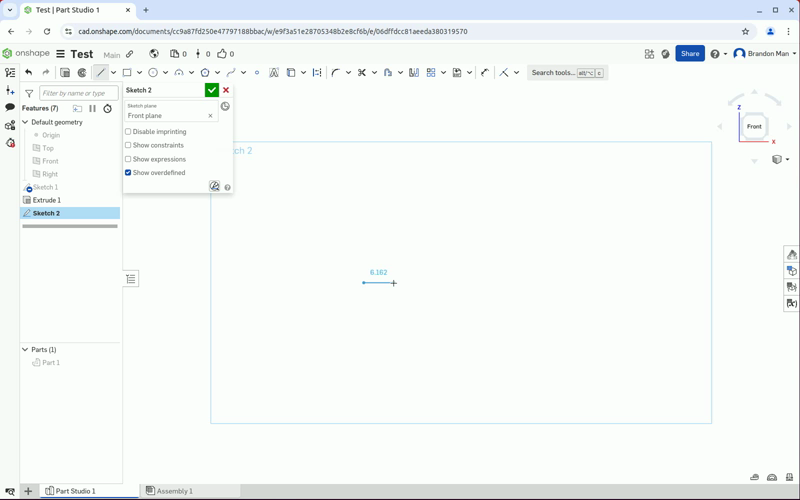
mouse_move(393, 282)
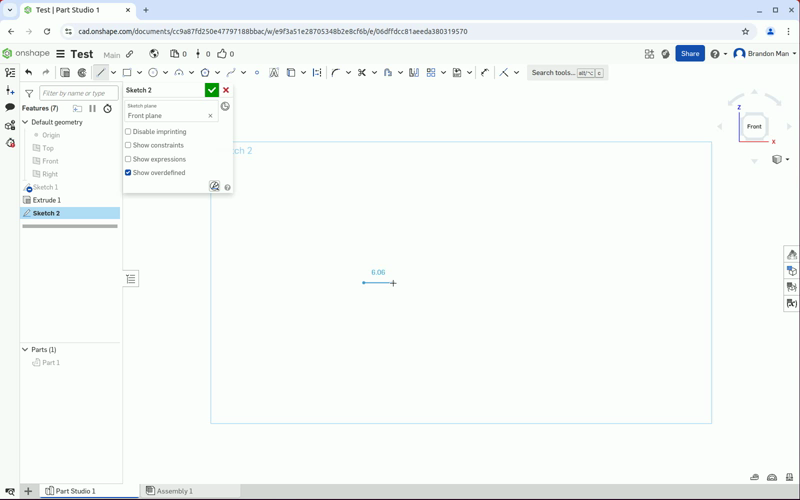
click(393, 282)
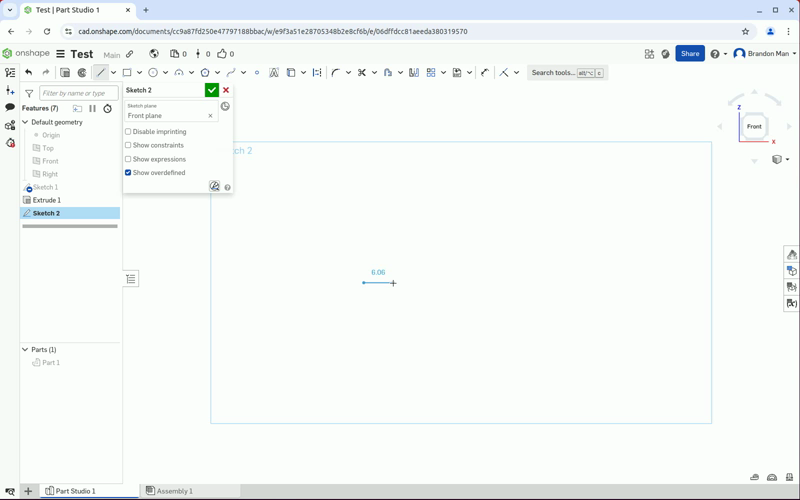
key_up(shift)
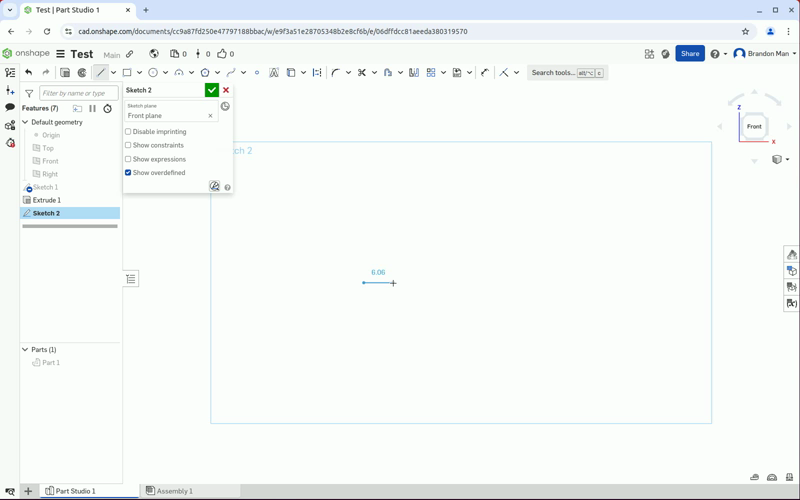
key_down(shift)
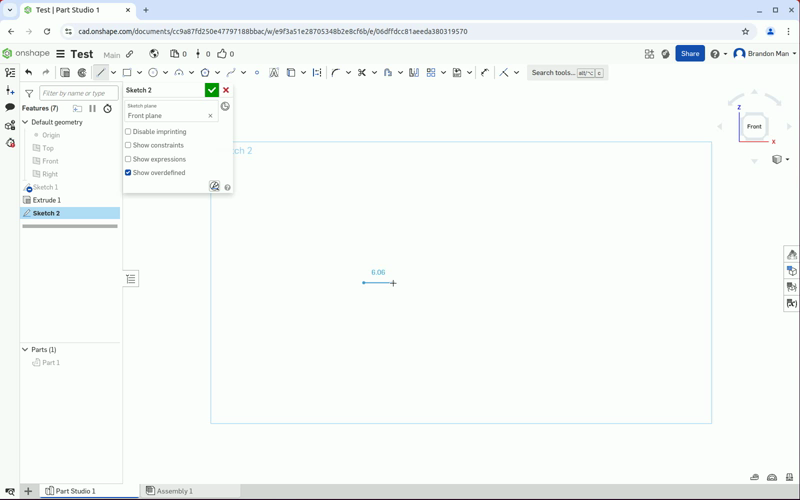
mouse_move(393, 170)
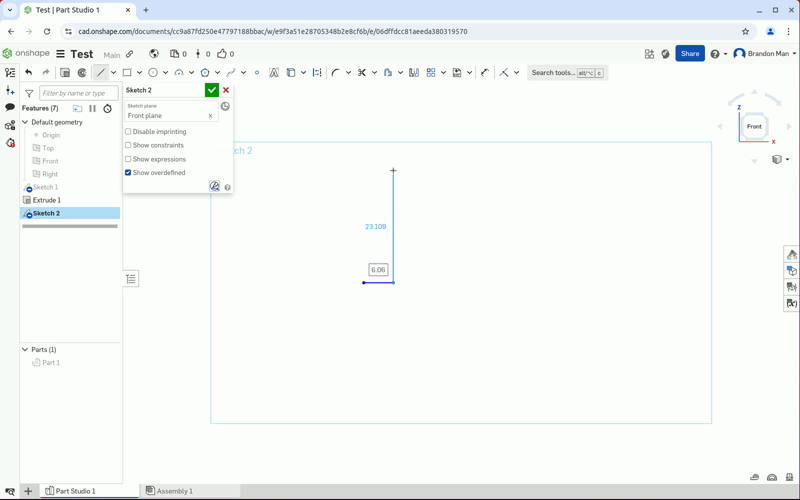
click(393, 170)
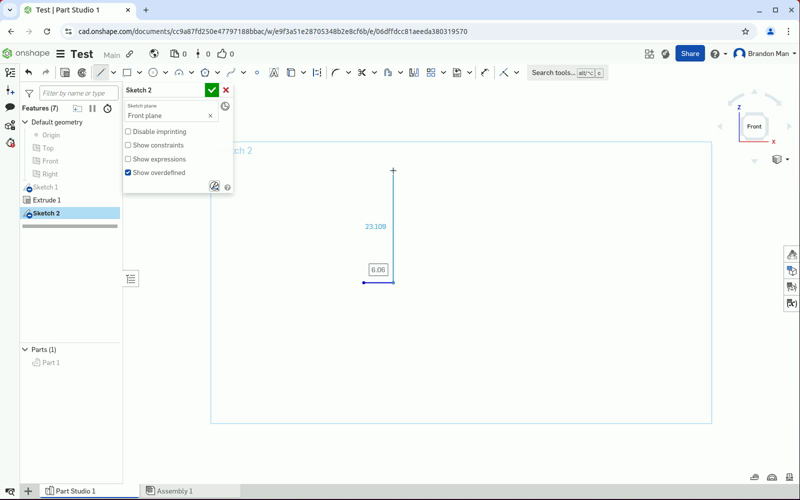
key_up(shift)
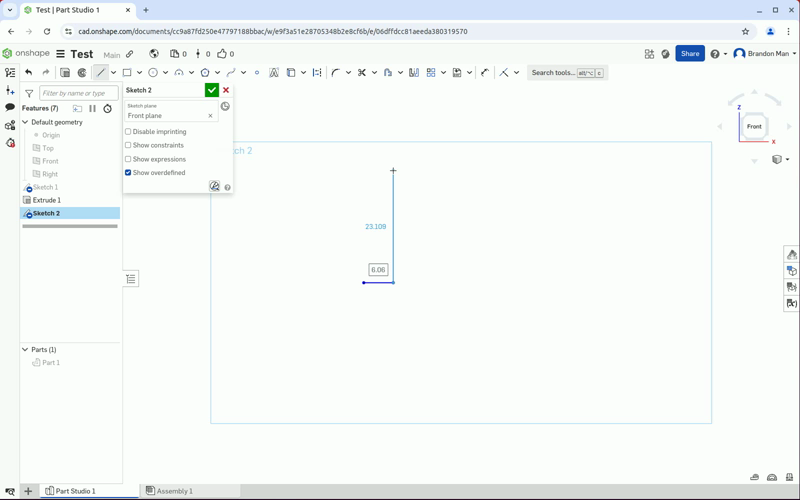
key_down(shift)
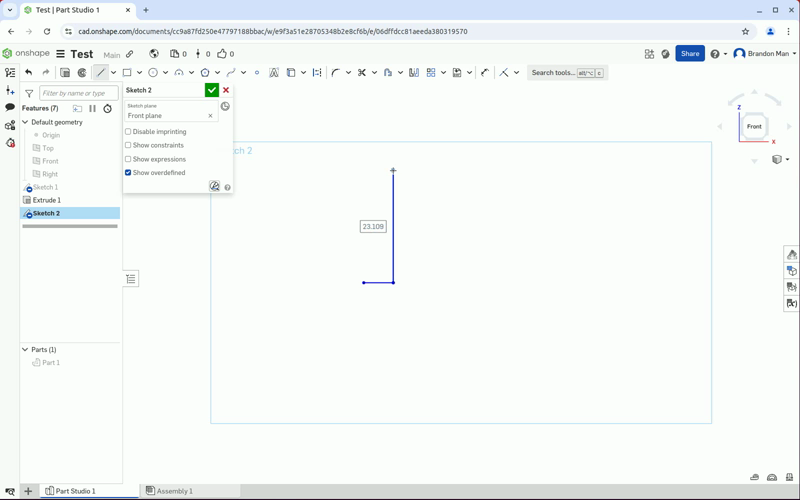
mouse_move(423, 170)
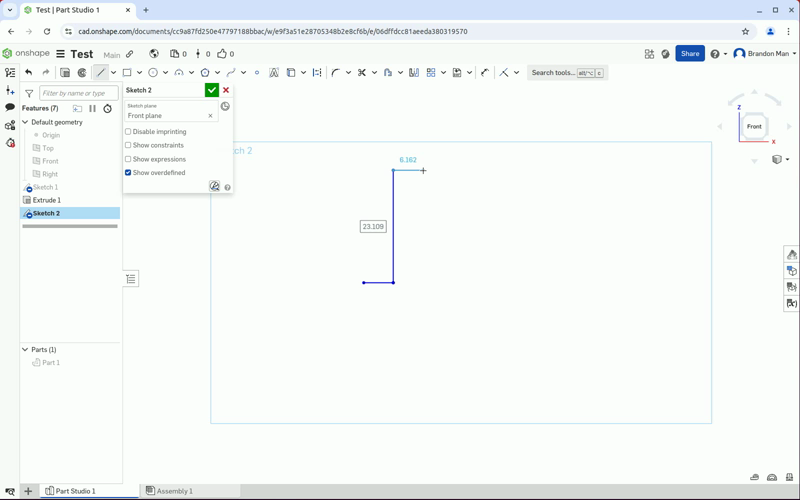
mouse_move(383, 170)
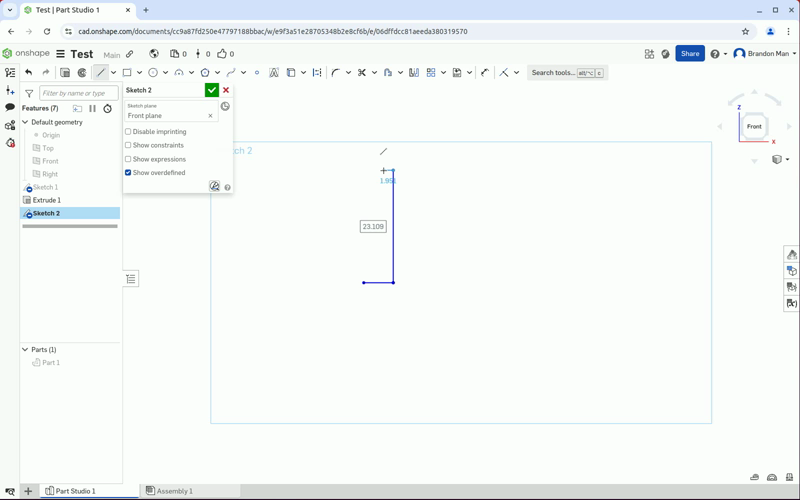
click(383, 170)
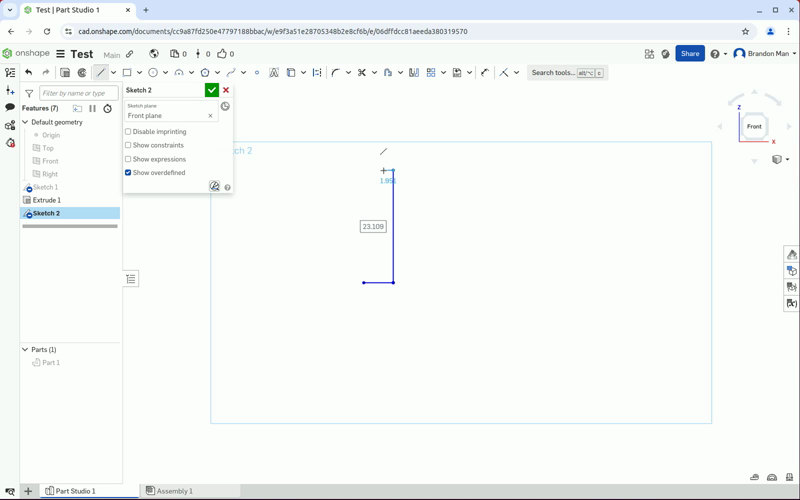
key_up(shift)
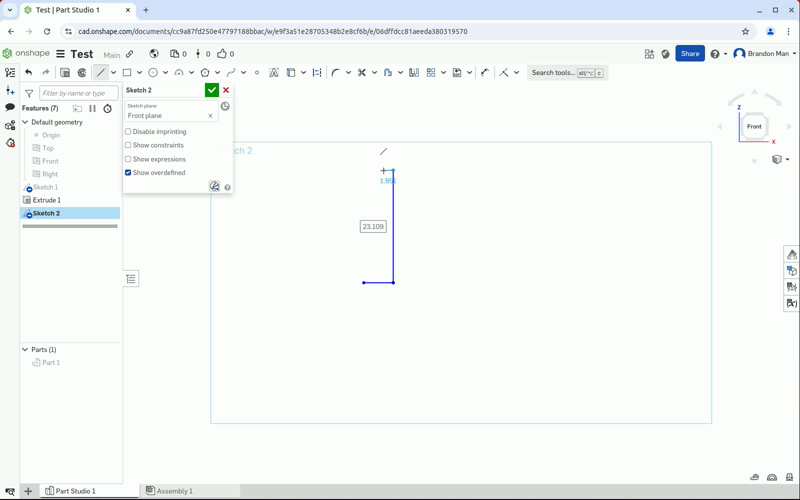
key_down(shift)
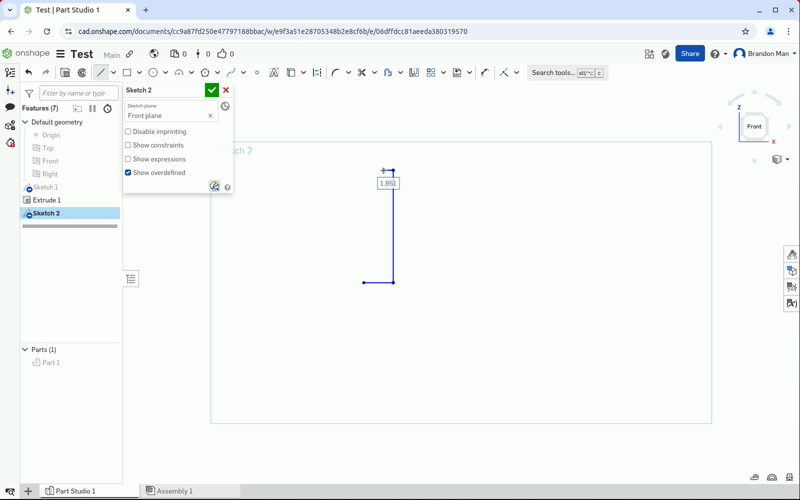
mouse_move(363, 282)
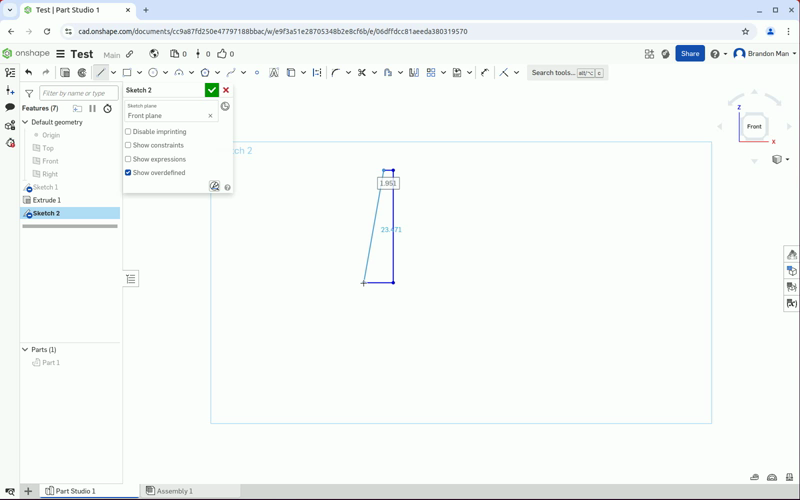
key_up(shift)
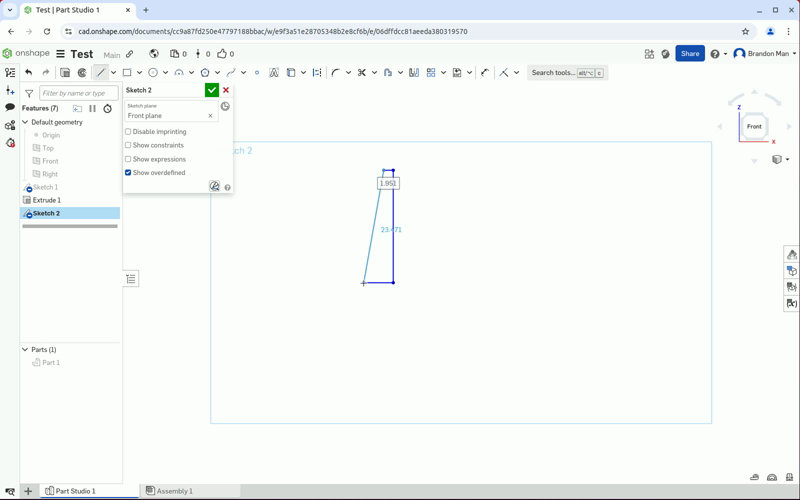
click(363, 282)
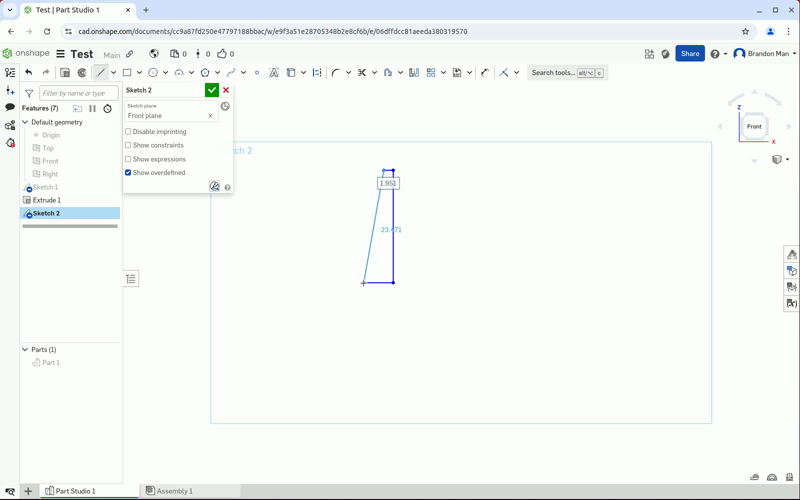
key(esc)
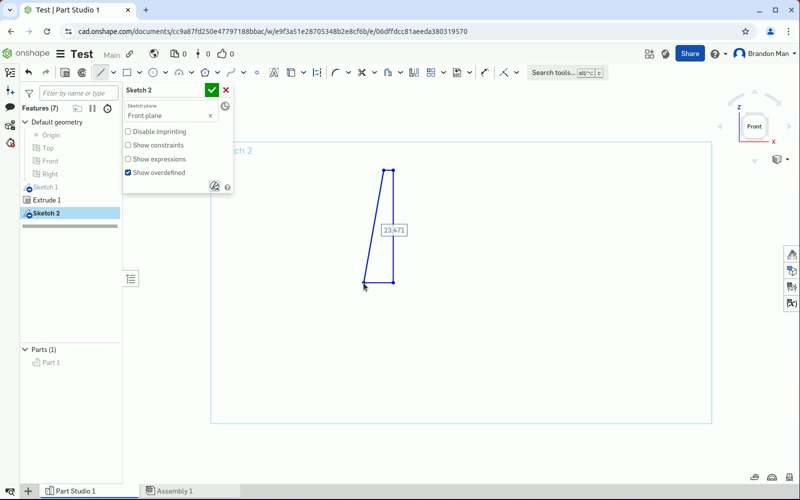
mouse_move(384, 218)
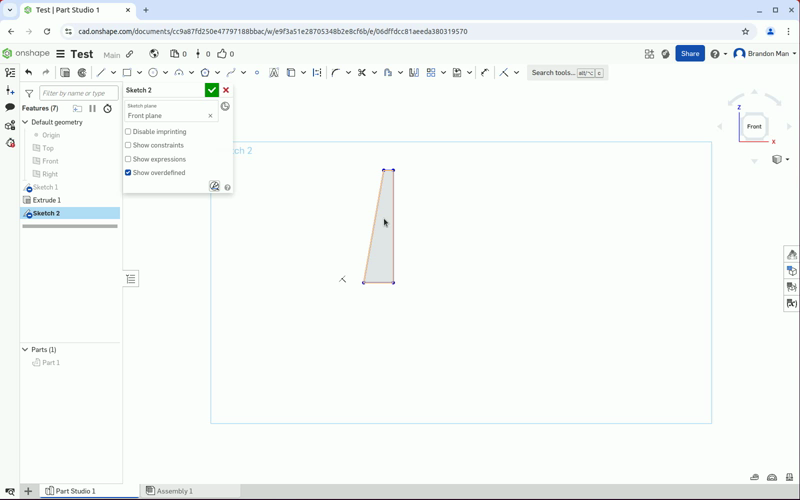
click(384, 218)
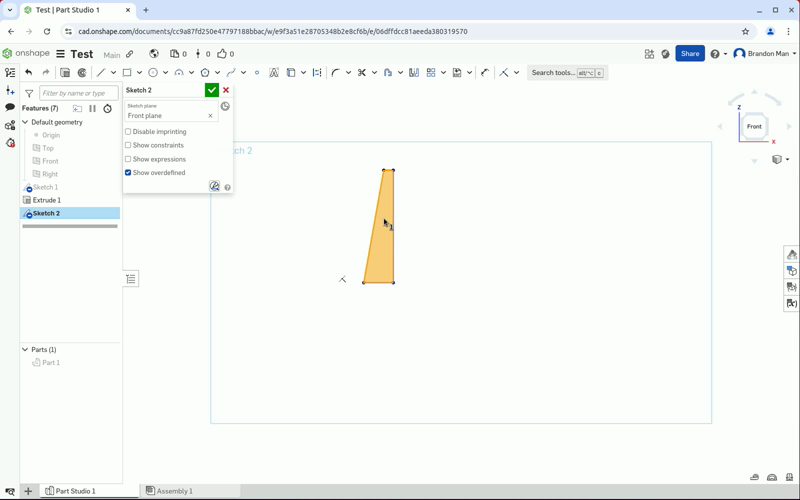
mouse_move(73, 352)
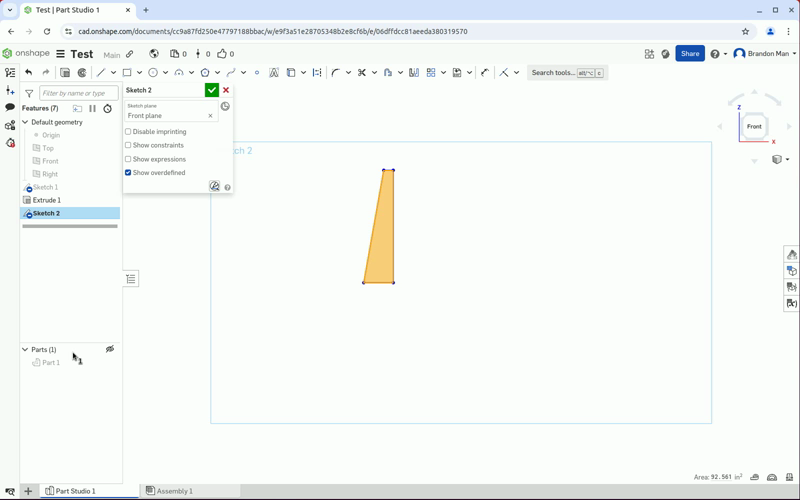
key(shift+y)
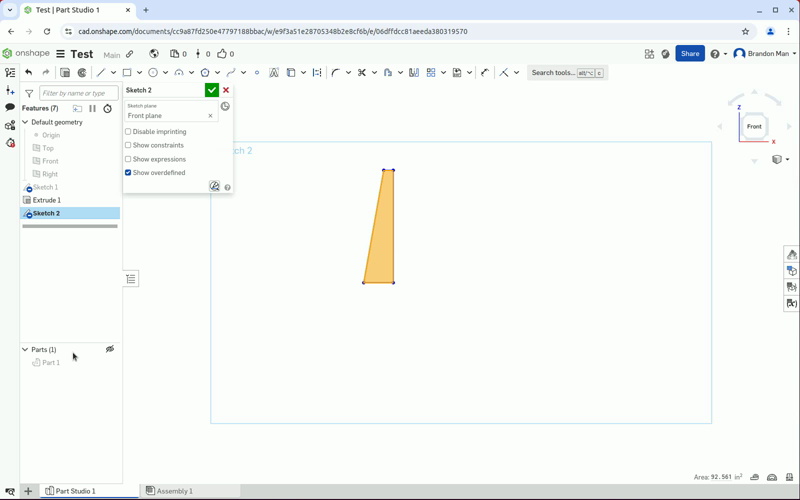
key(shift+e)
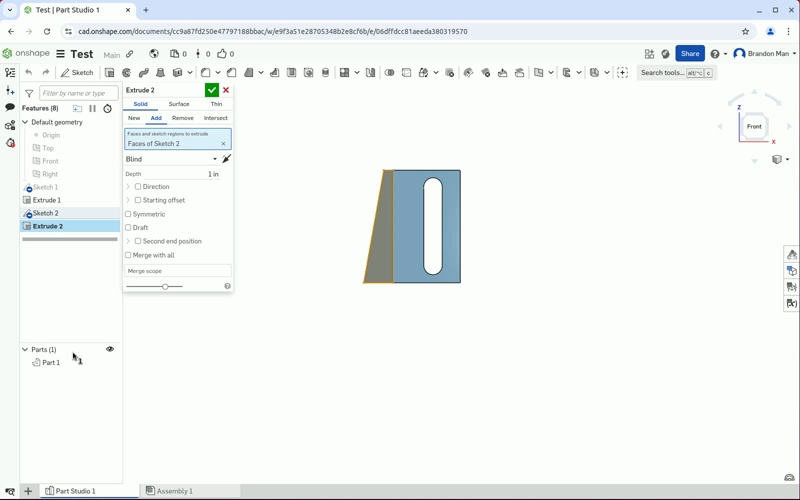
mouse_move(143, 106)
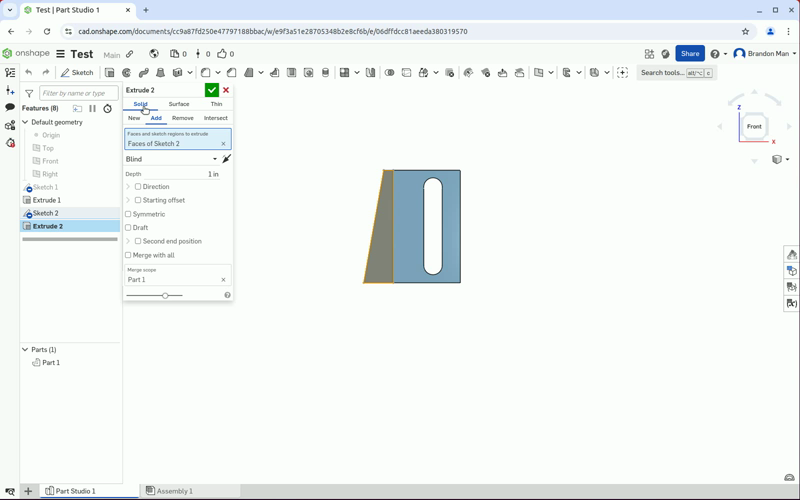
click(143, 106)
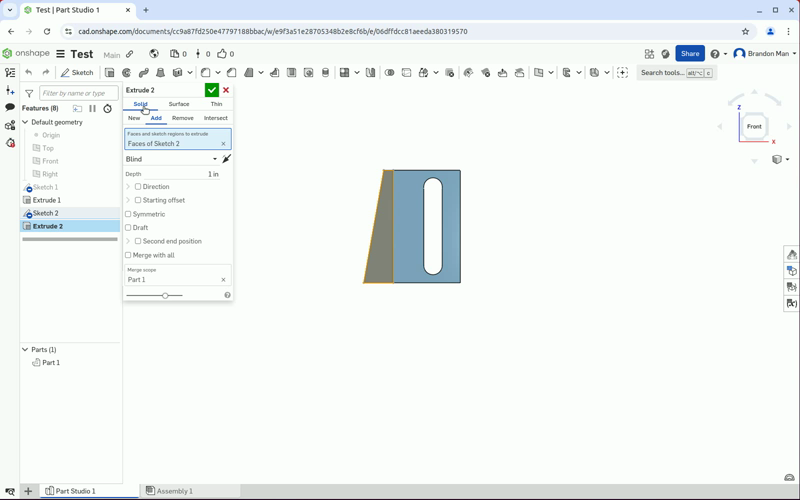
mouse_move(137, 120)
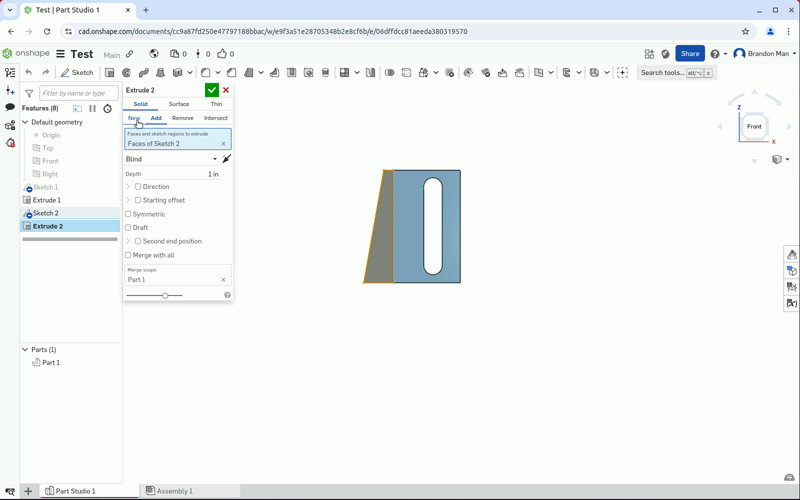
click(137, 120)
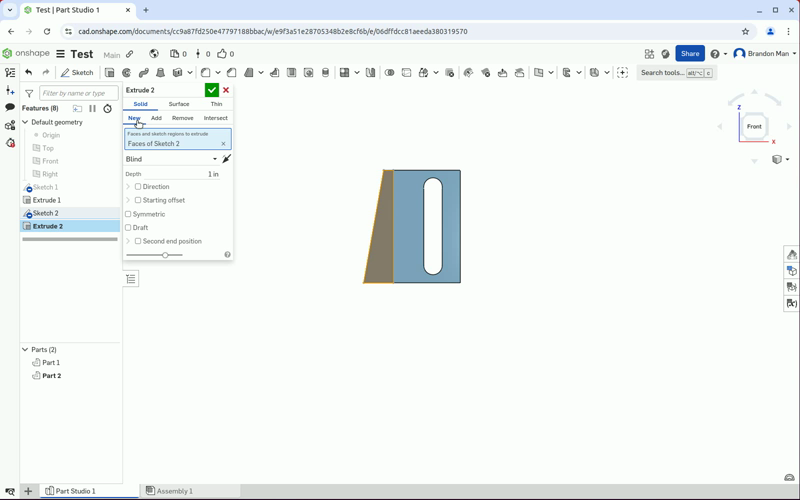
key(tab, 4)
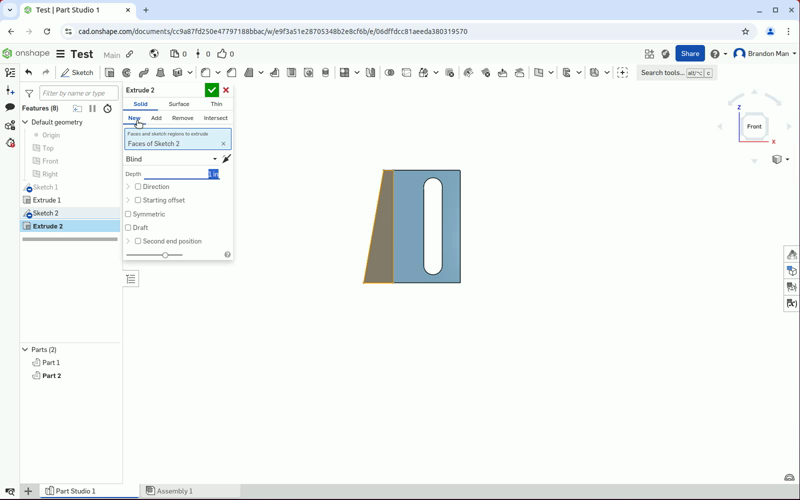
text(2.407)
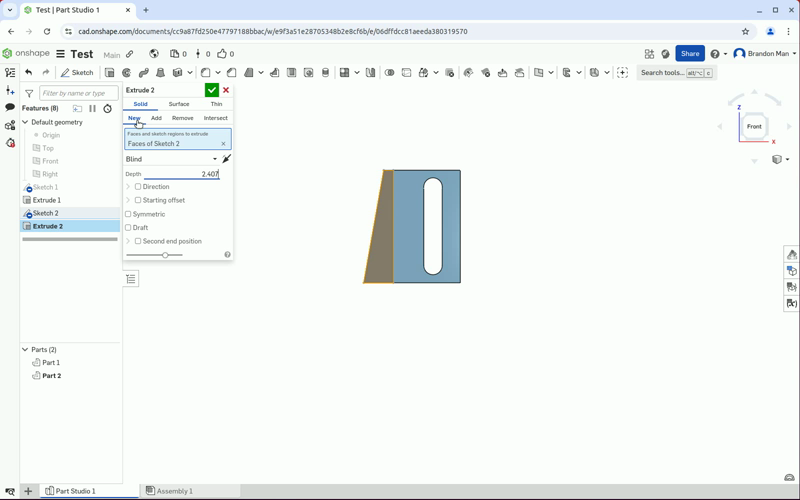
key(enter)
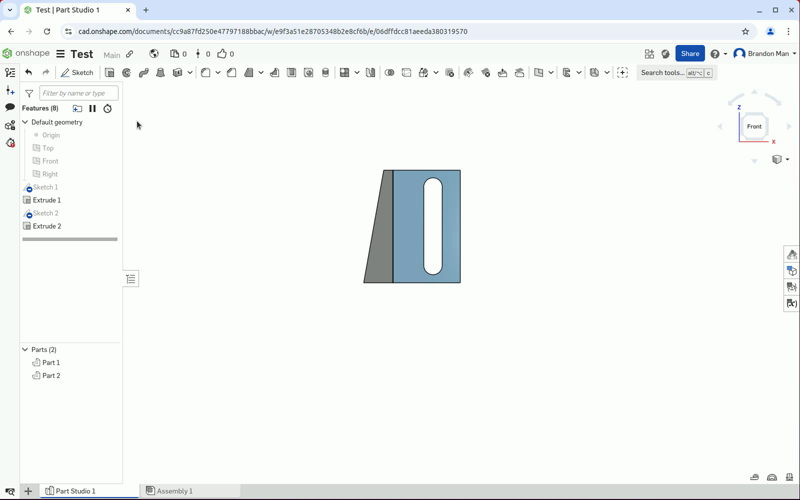
key(shift+h)
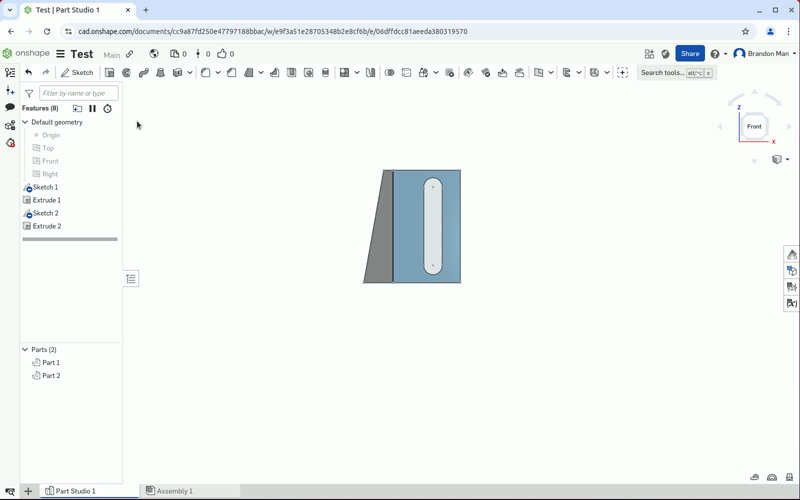
key(shift+h)
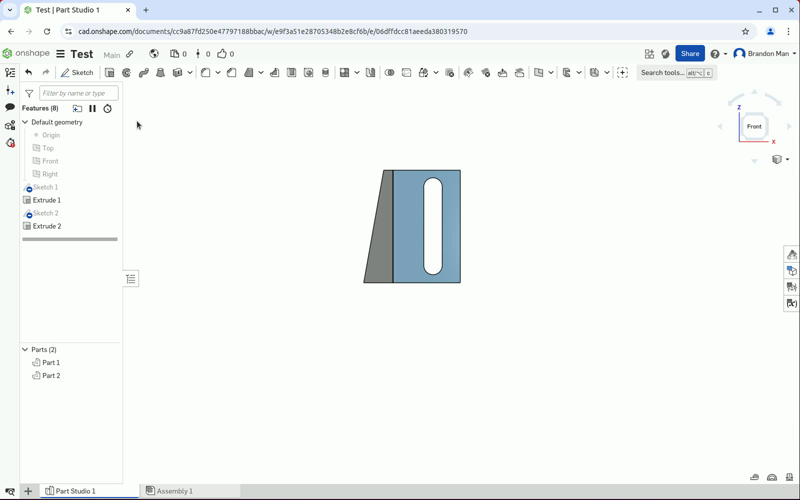
mouse_move(73, 189)
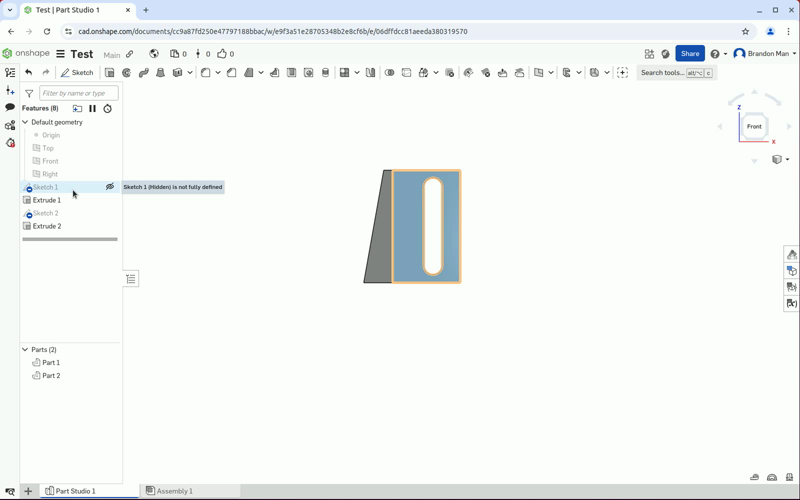
click(73, 189)
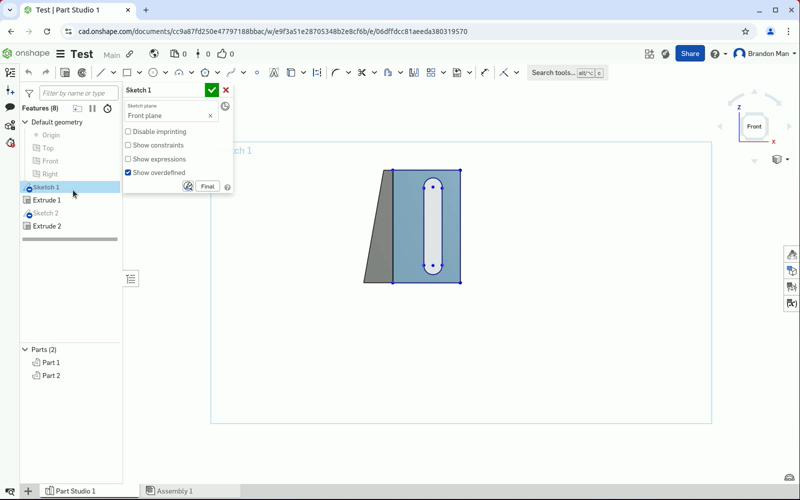
mouse_move(229, 92)
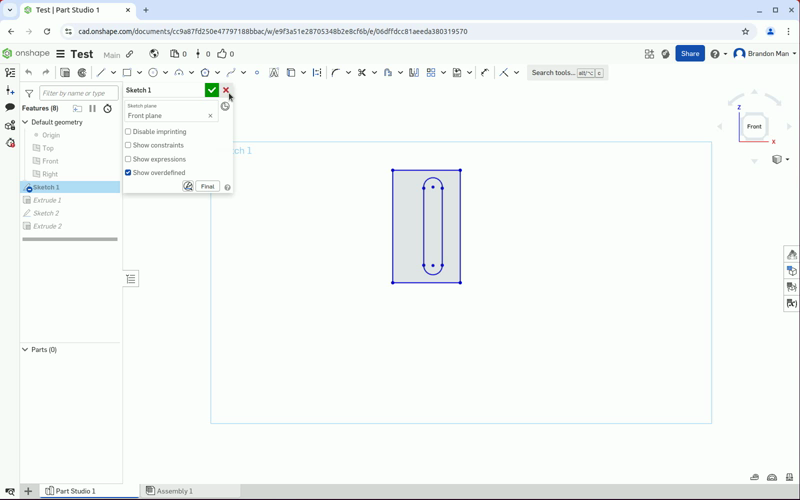
click(229, 92)
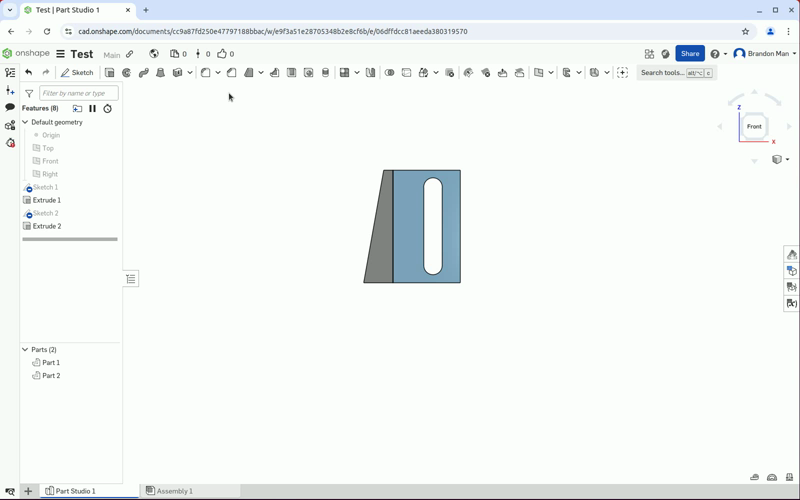
mouse_move(541, 75)
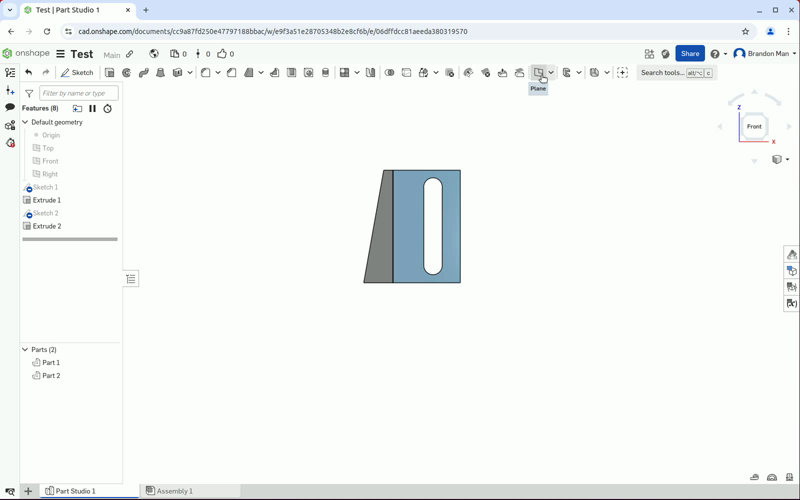
click(541, 75)
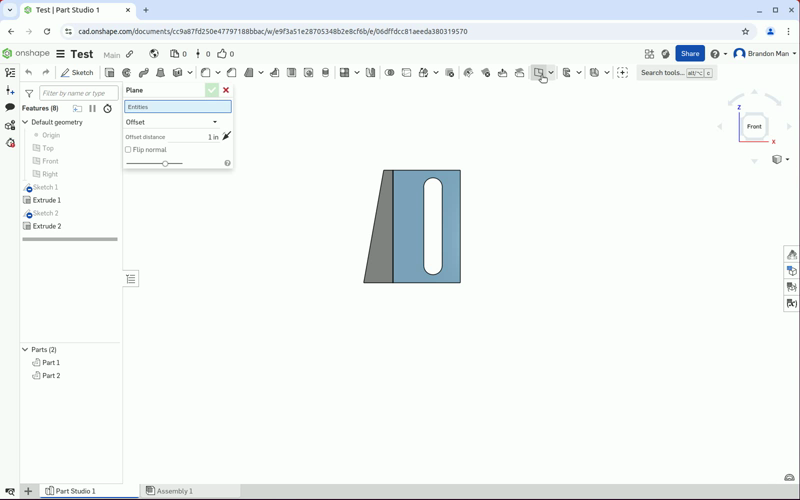
mouse_move(73, 163)
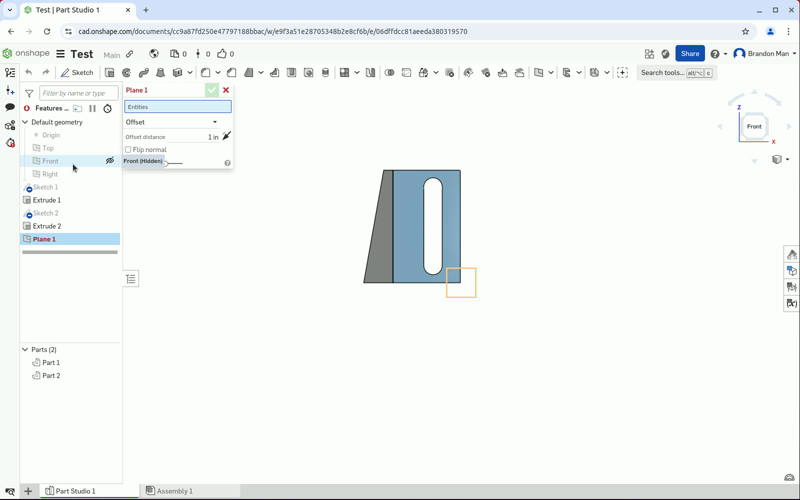
click(73, 163)
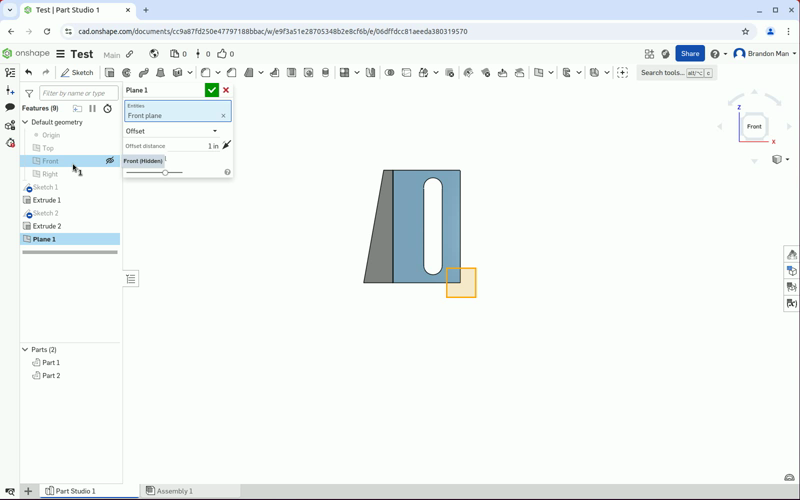
key(tab, 2)
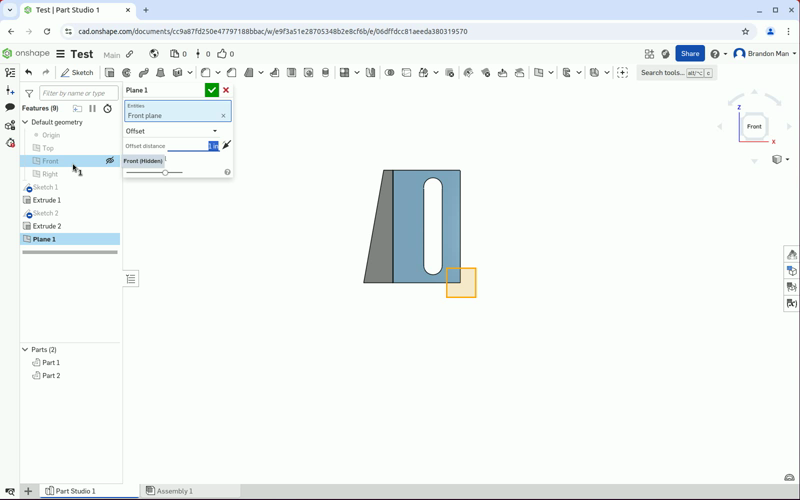
text(2.403)
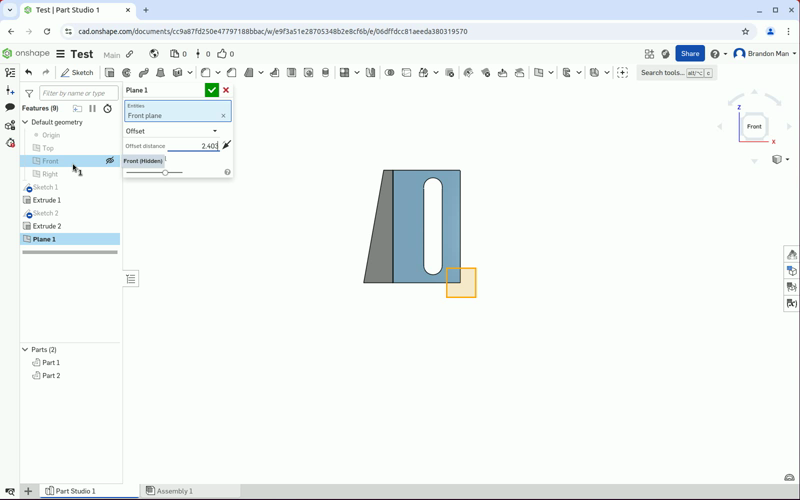
key(enter, 2)
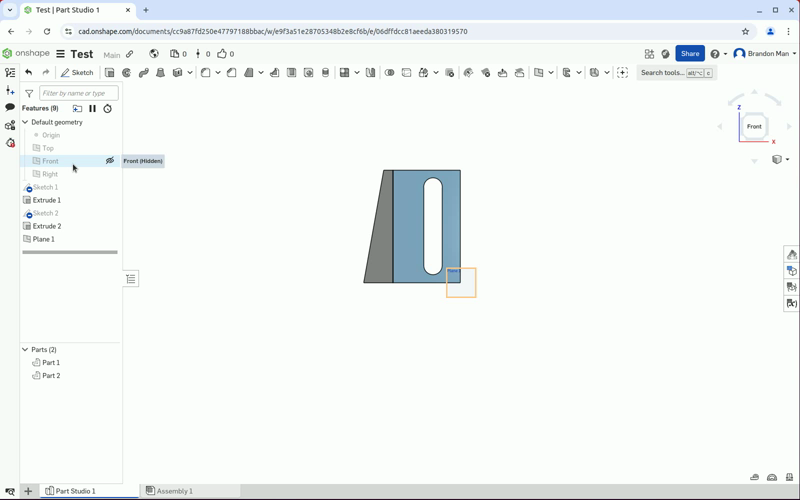
key(shift+s)
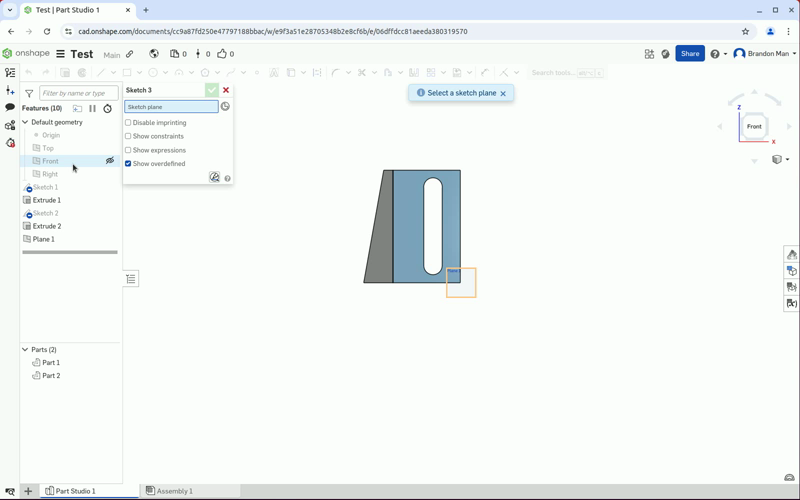
mouse_move(73, 241)
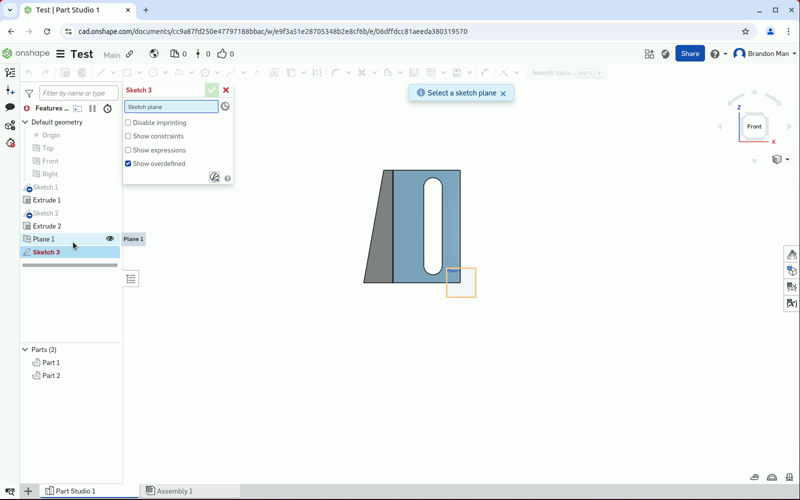
click(73, 241)
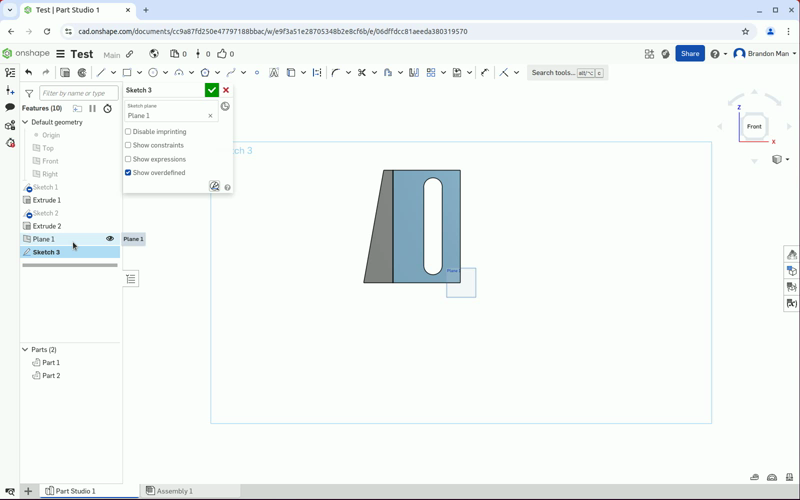
mouse_move(73, 352)
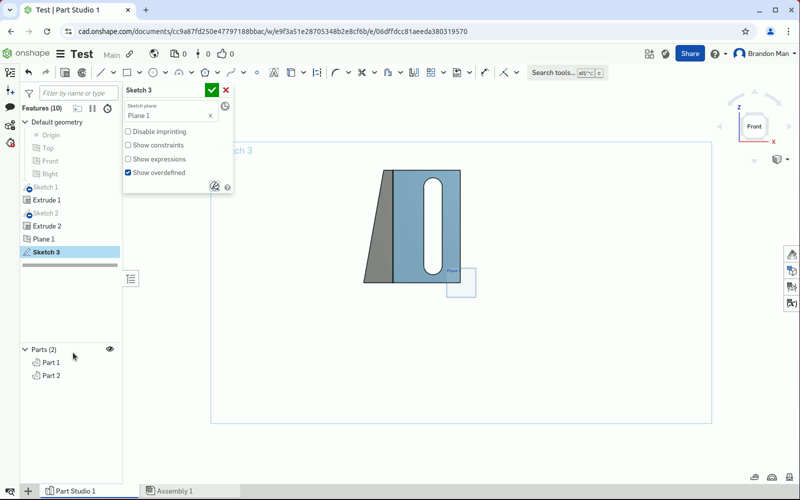
key(y)
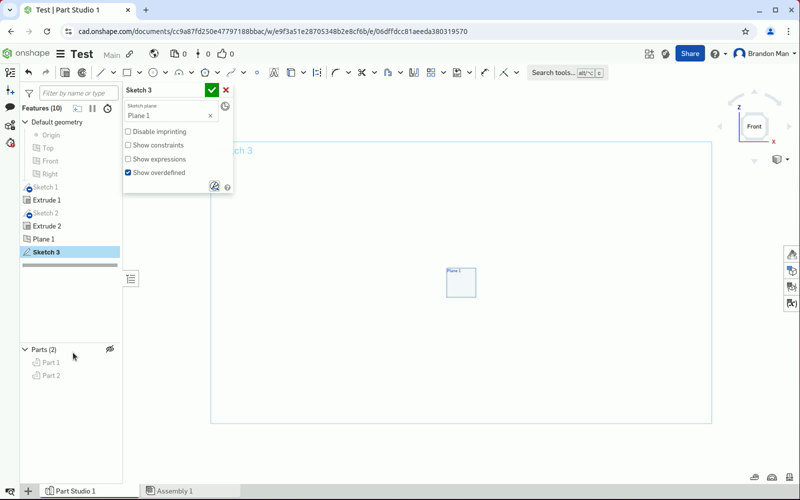
key(l)
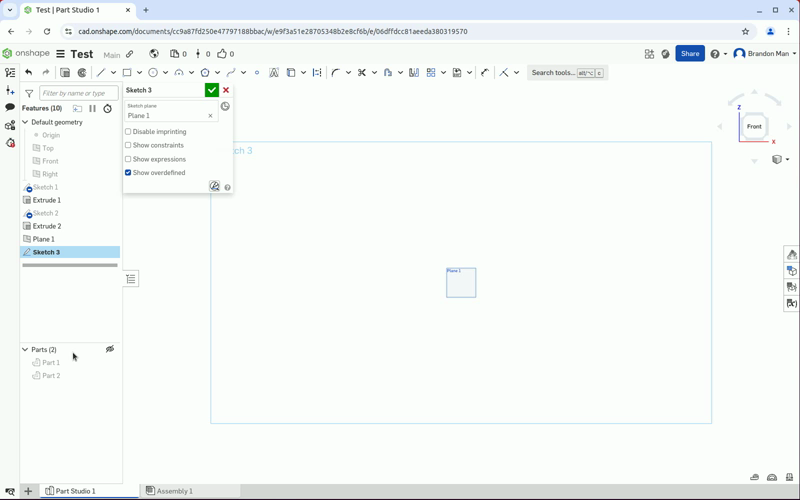
key_down(shift)
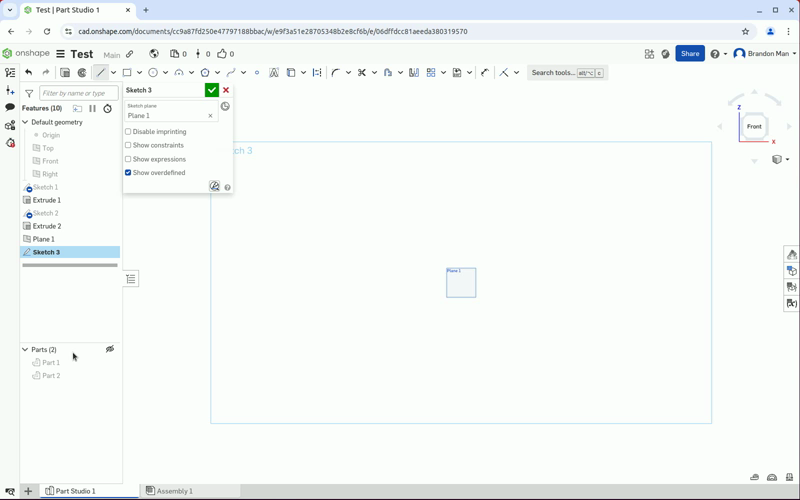
mouse_move(363, 282)
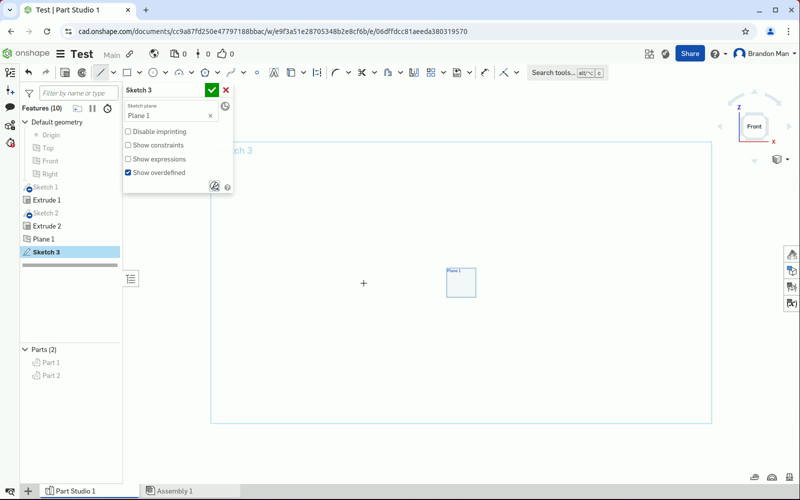
click(363, 282)
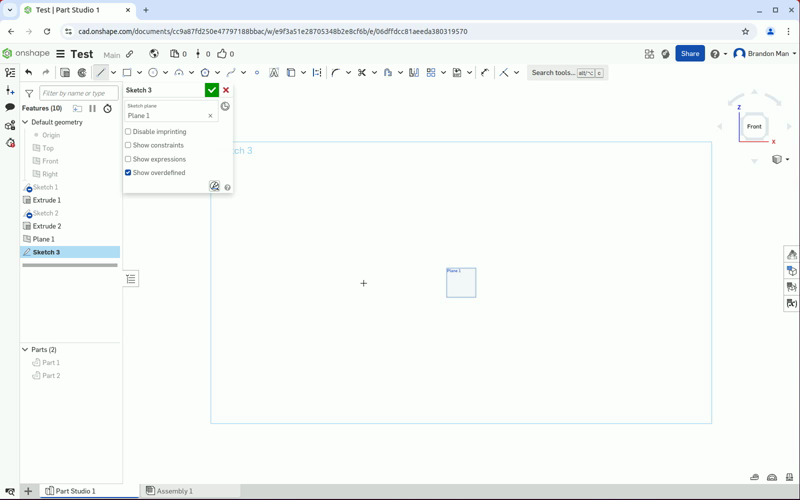
key_up(shift)
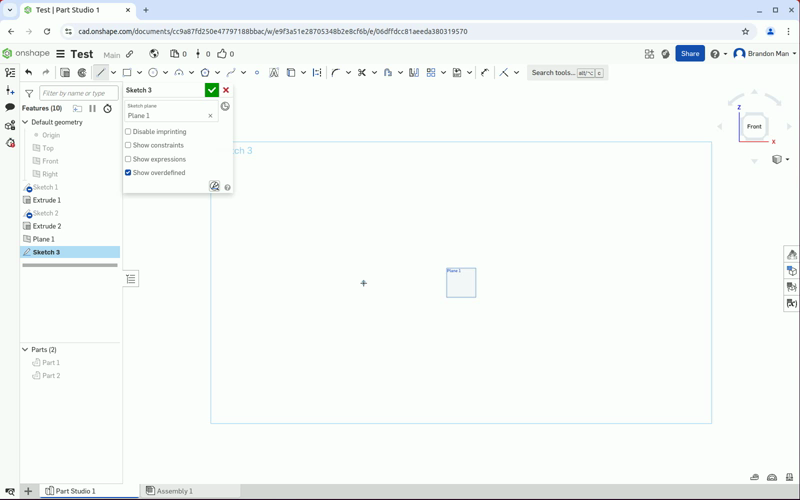
key_down(shift)
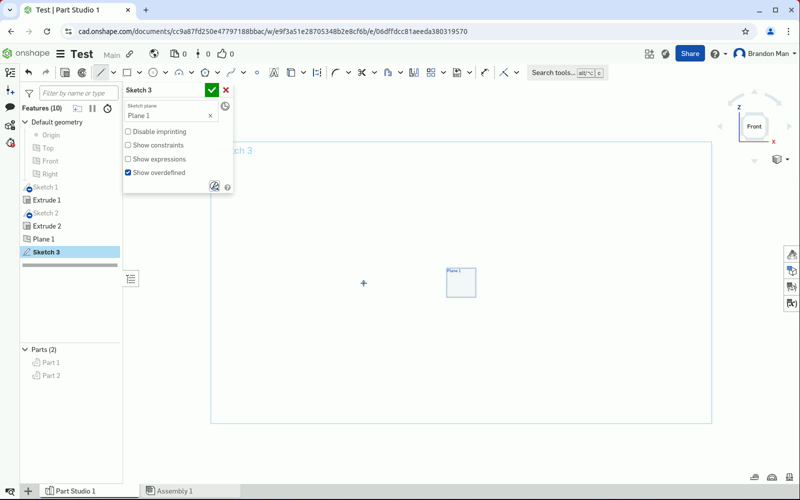
mouse_move(393, 282)
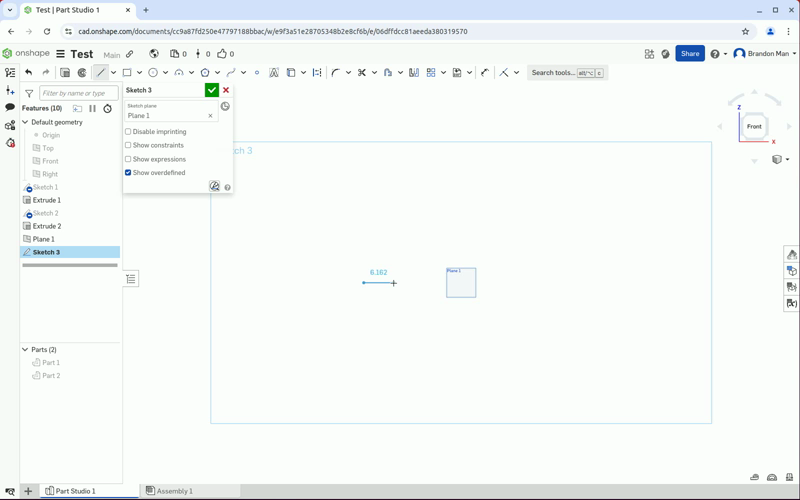
mouse_move(393, 282)
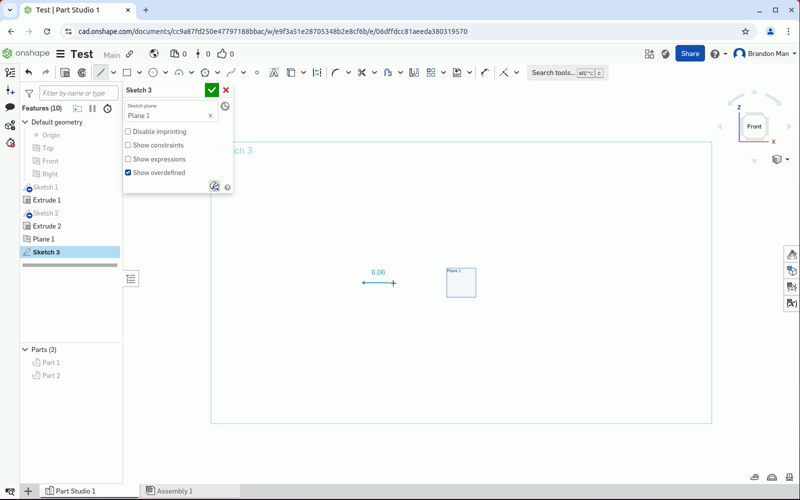
click(393, 282)
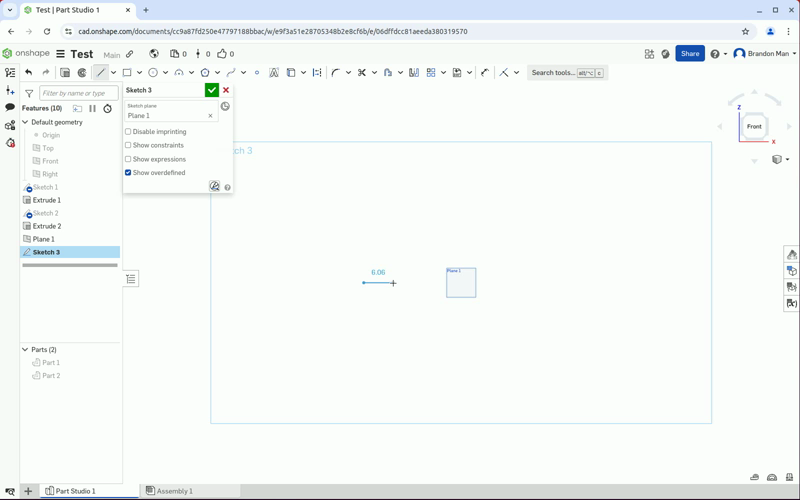
key_up(shift)
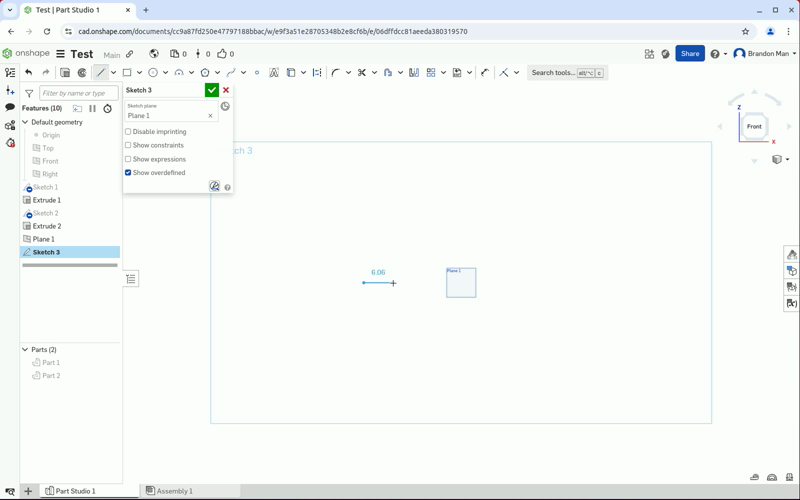
key_down(shift)
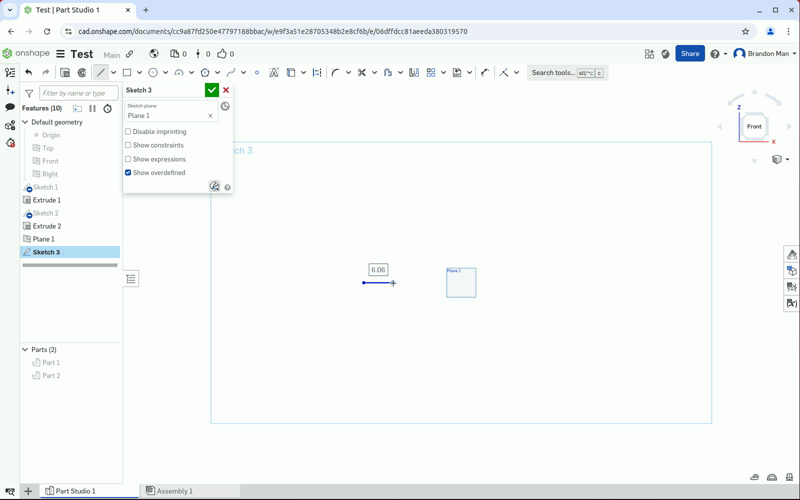
mouse_move(393, 170)
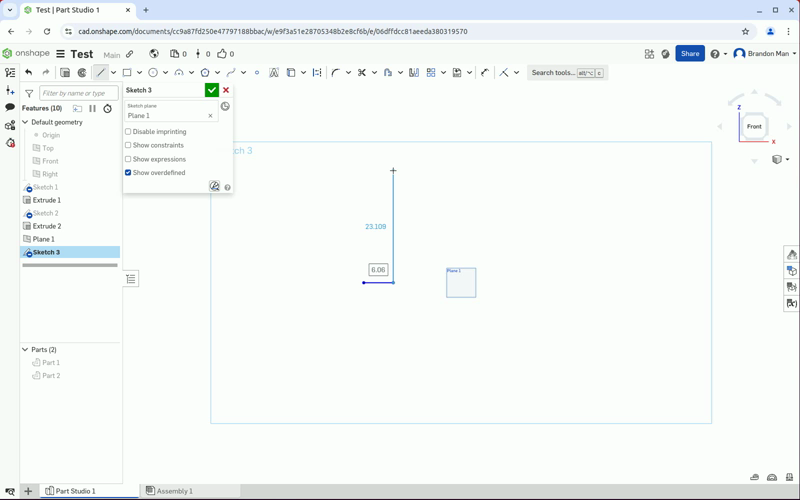
click(393, 170)
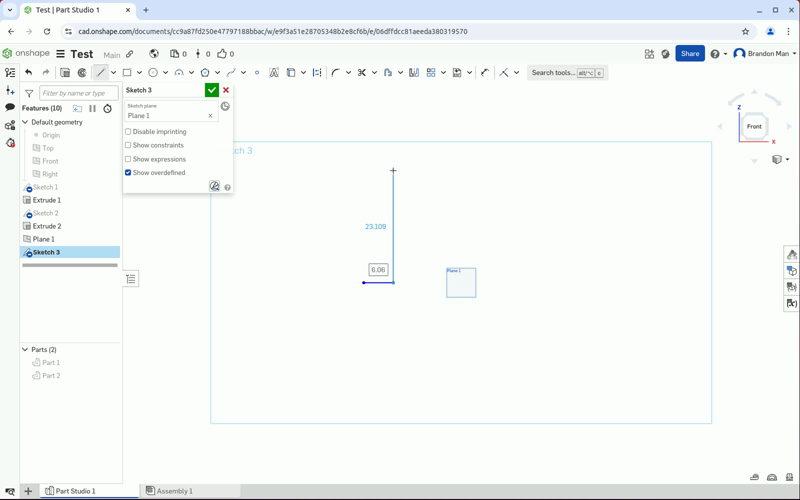
key_up(shift)
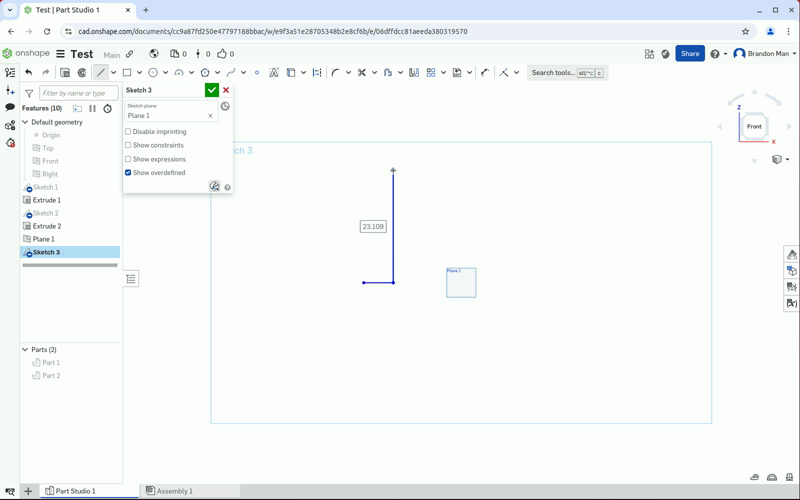
key_down(shift)
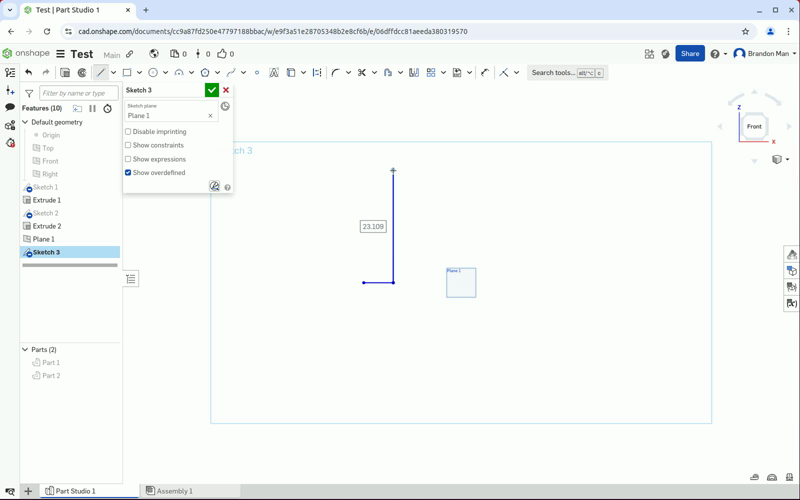
mouse_move(423, 170)
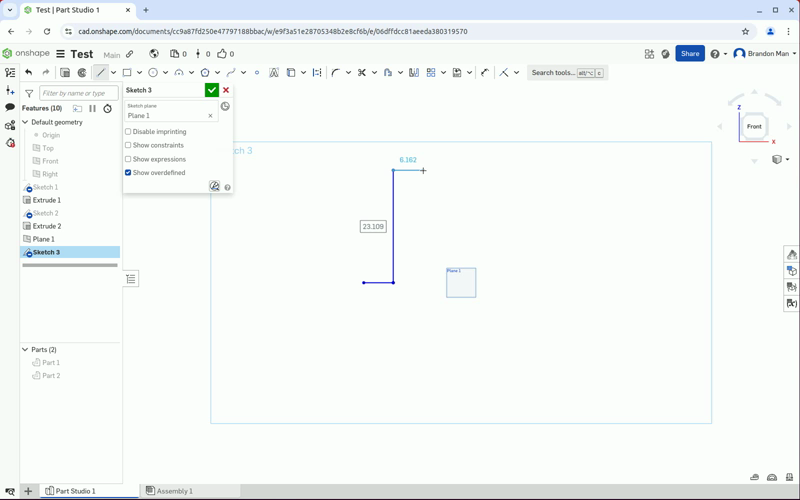
mouse_move(383, 170)
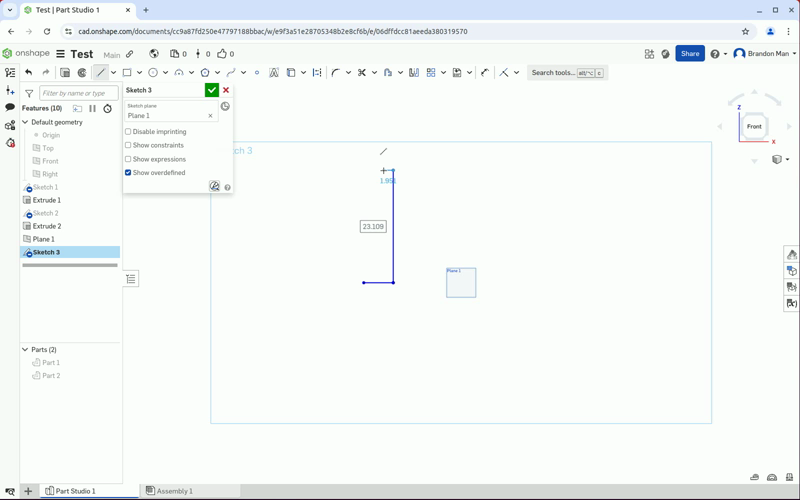
click(383, 170)
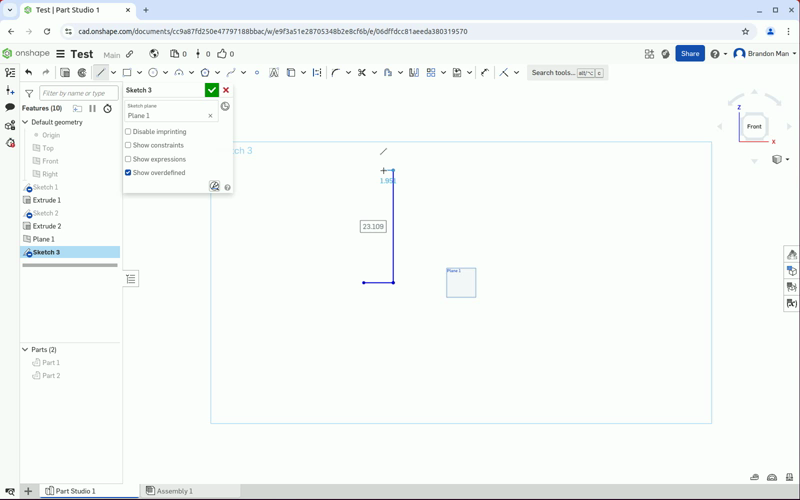
key_up(shift)
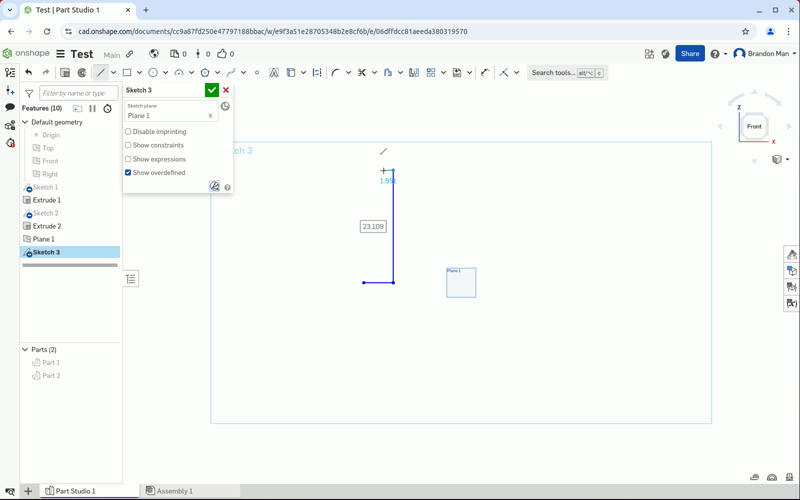
key_down(shift)
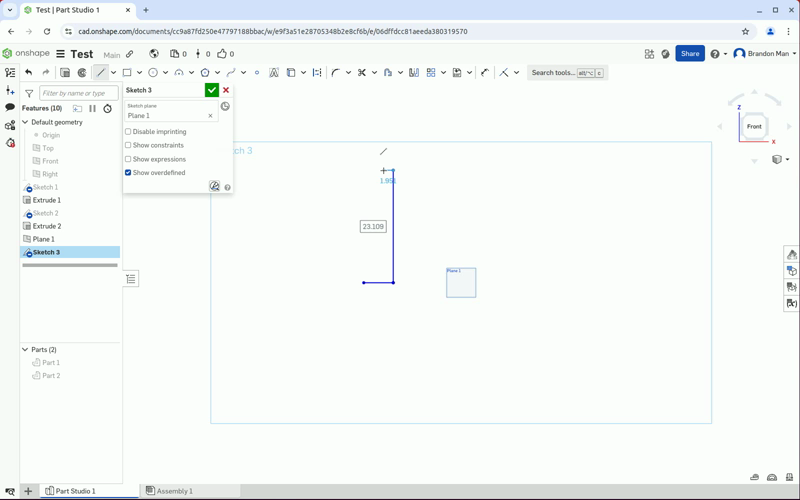
mouse_move(363, 282)
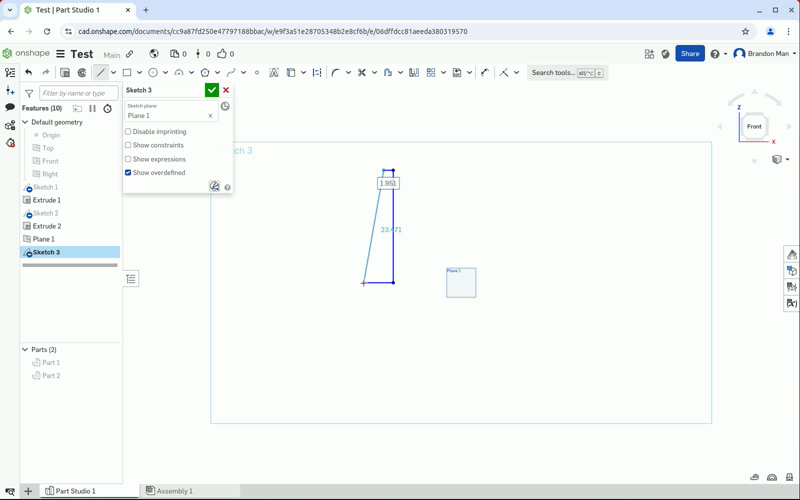
key_up(shift)
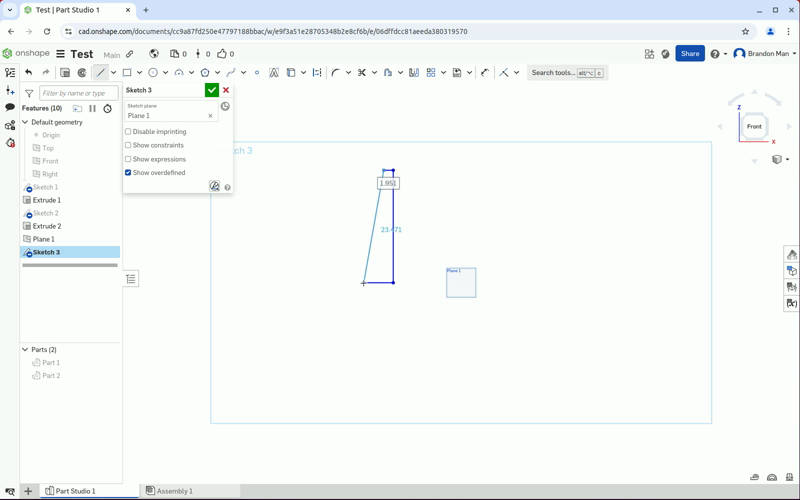
click(363, 282)
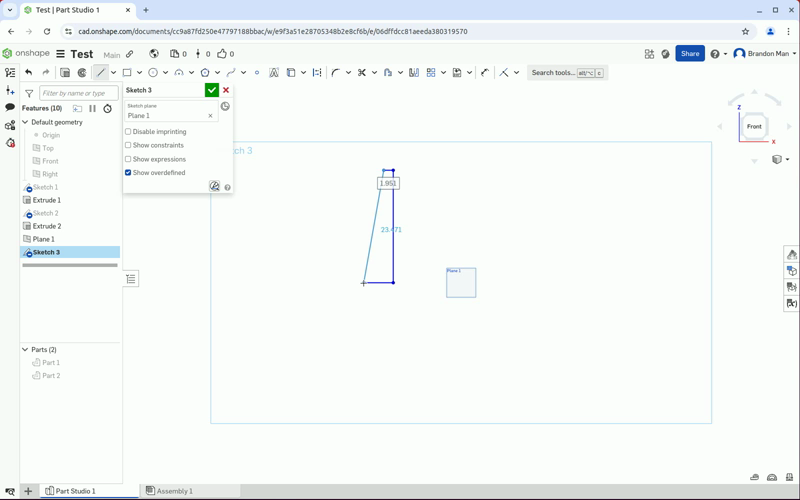
key(esc)
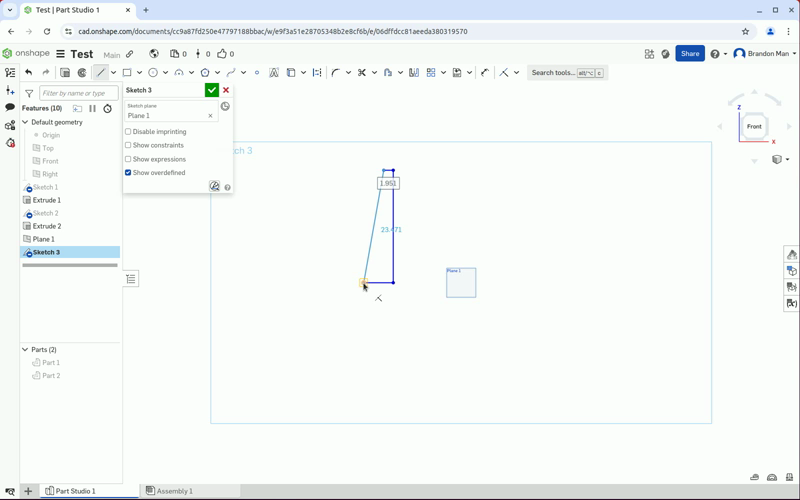
mouse_move(376, 249)
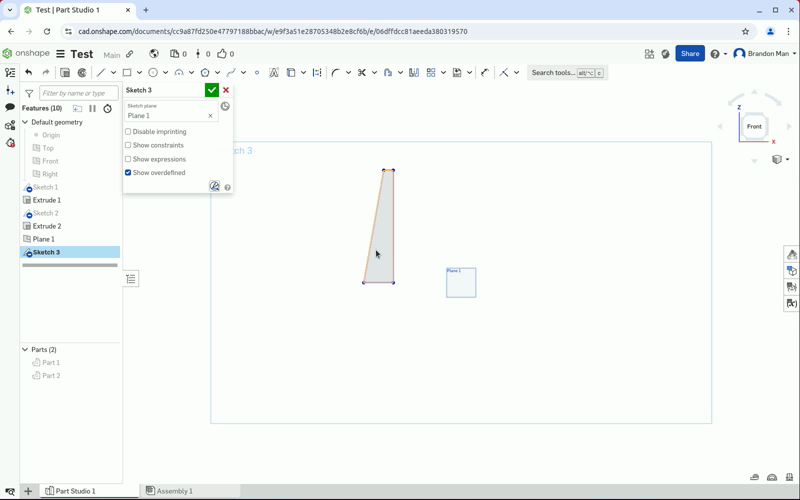
click(376, 249)
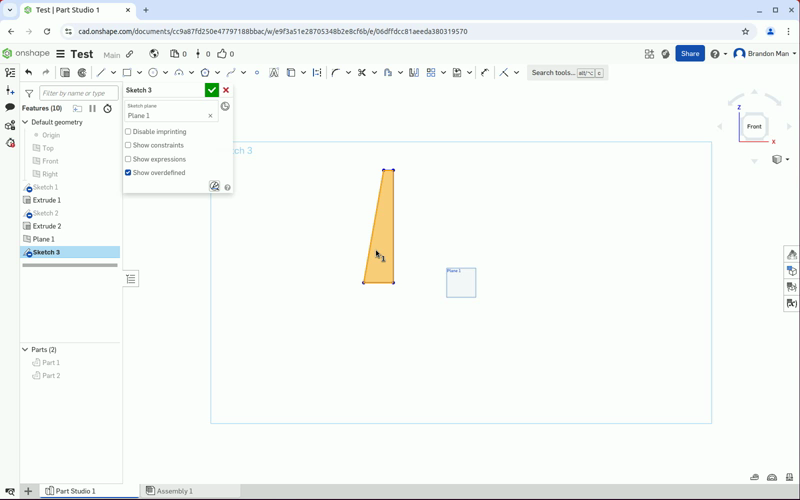
mouse_move(73, 352)
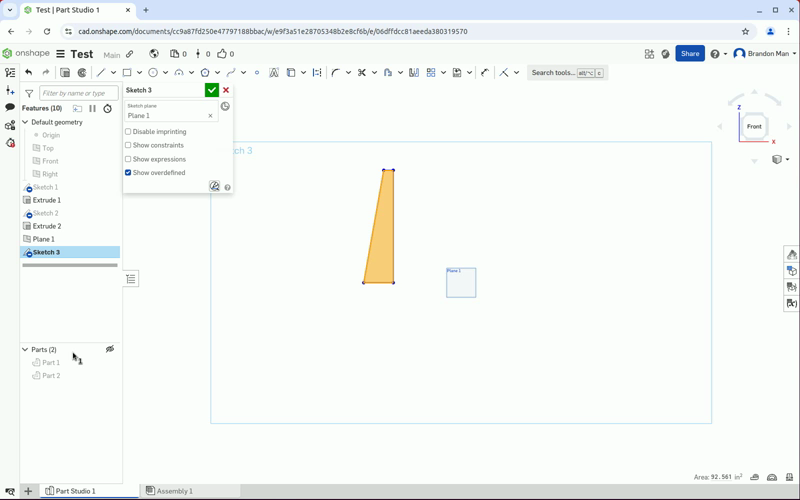
key(shift+y)
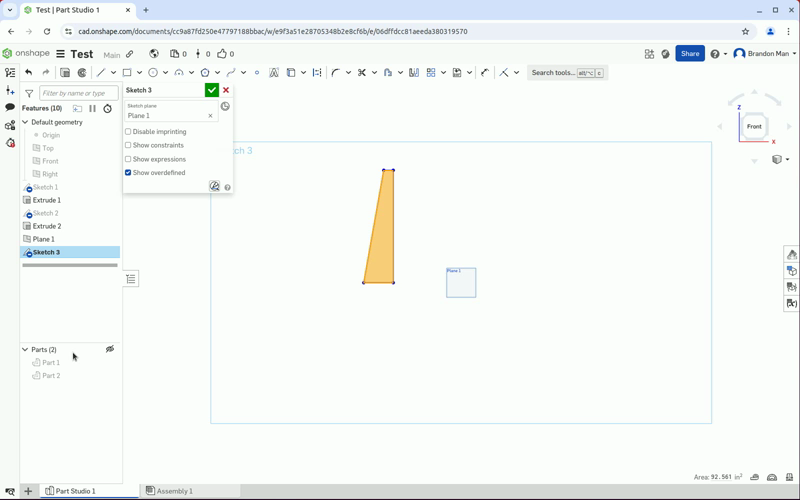
key(shift+e)
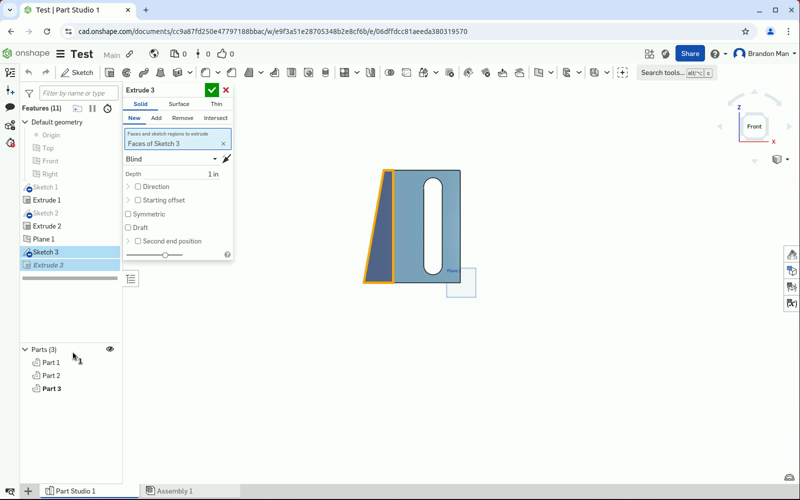
mouse_move(143, 106)
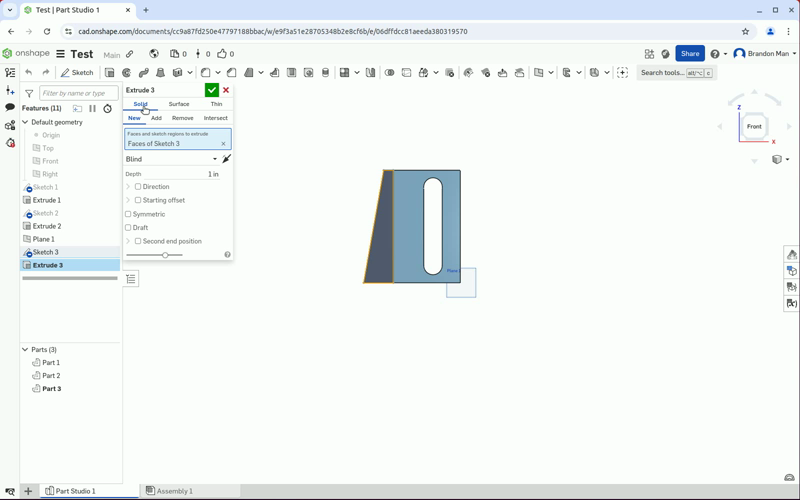
click(143, 106)
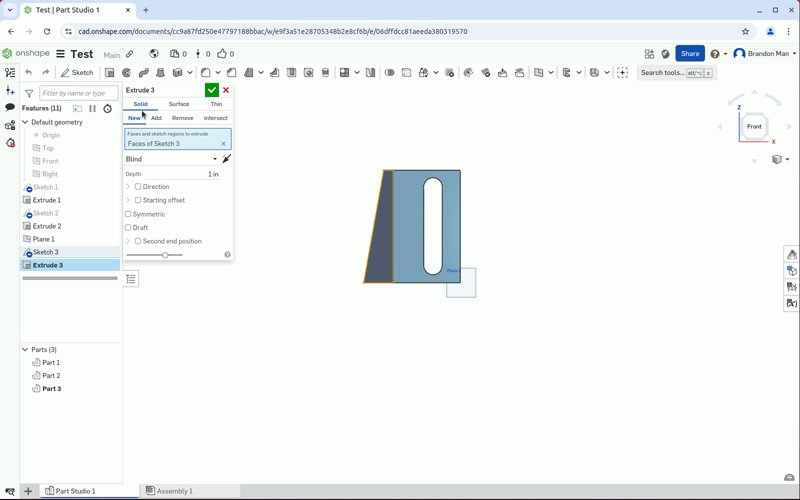
mouse_move(137, 120)
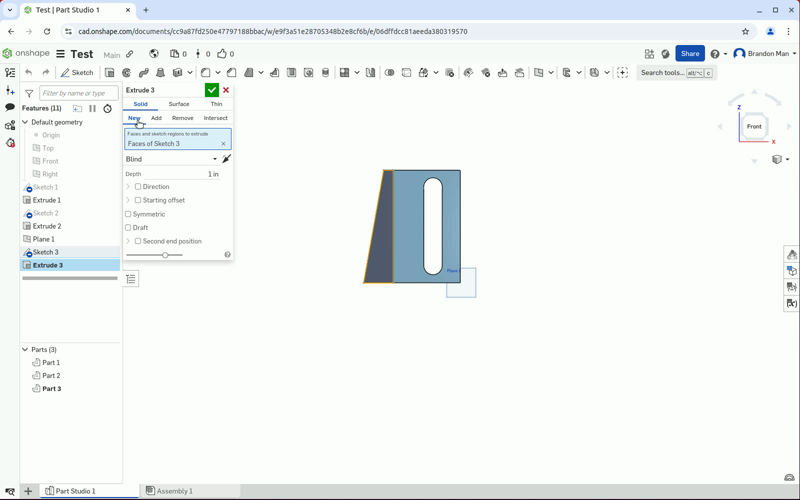
click(137, 120)
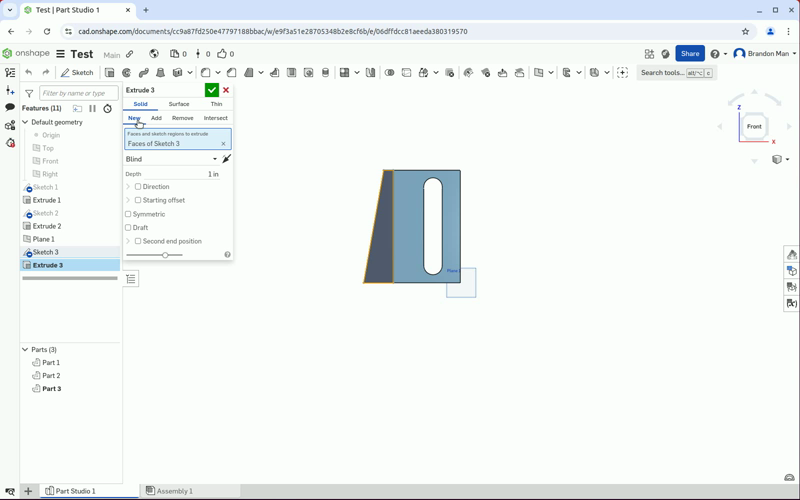
key(tab, 4)
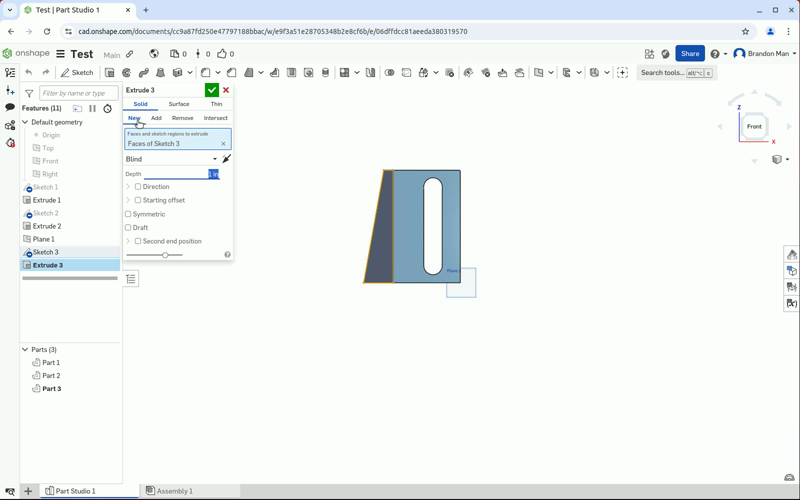
text(12.276)
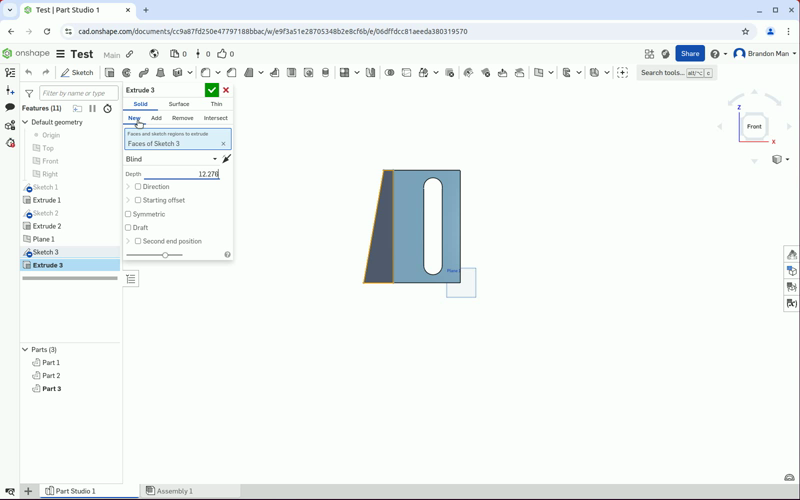
key(enter)
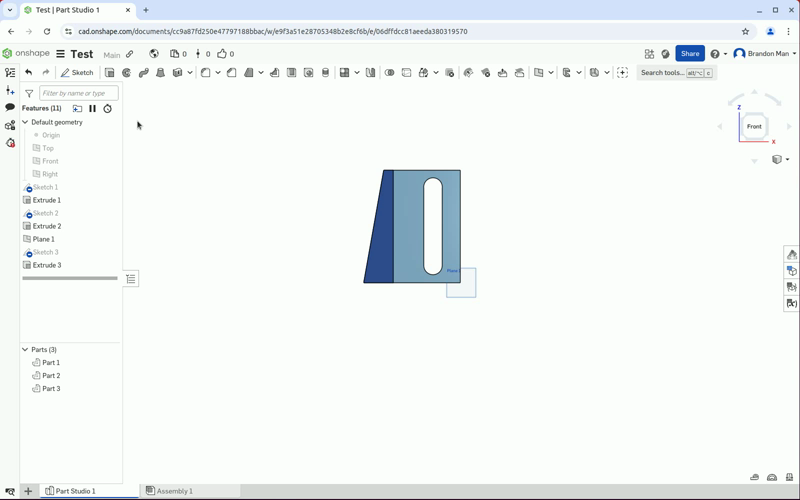
key(shift+h)
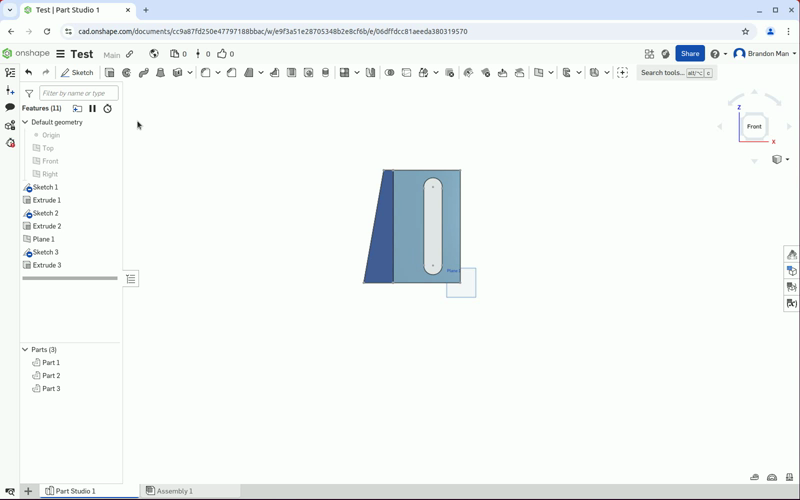
key(shift+h)
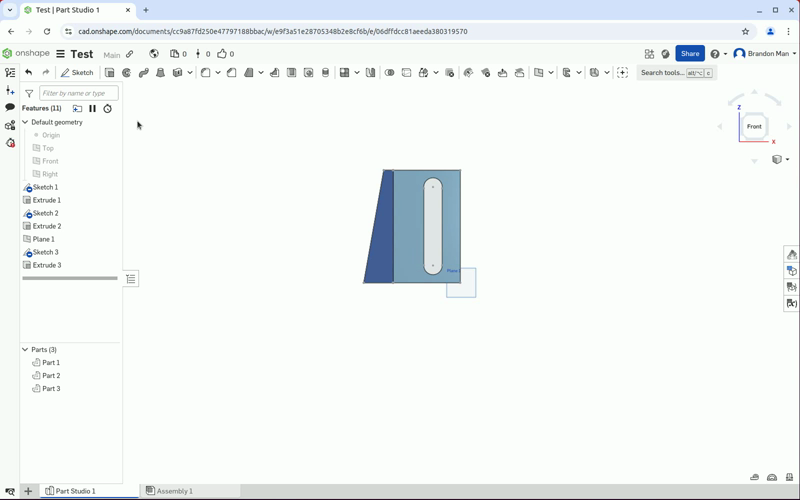
key(shift+7)
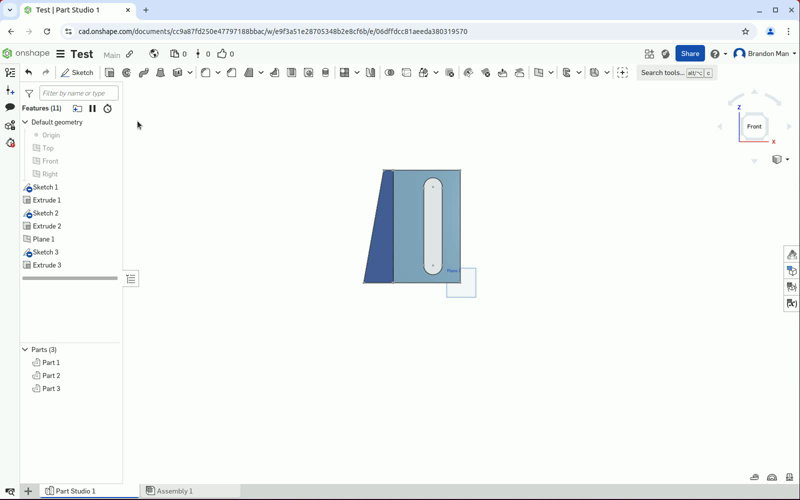
key(left, 2)
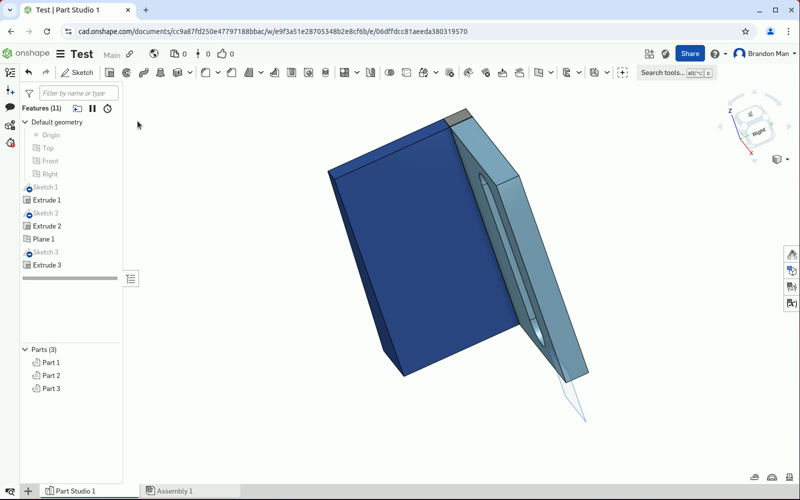
key(down, 2)
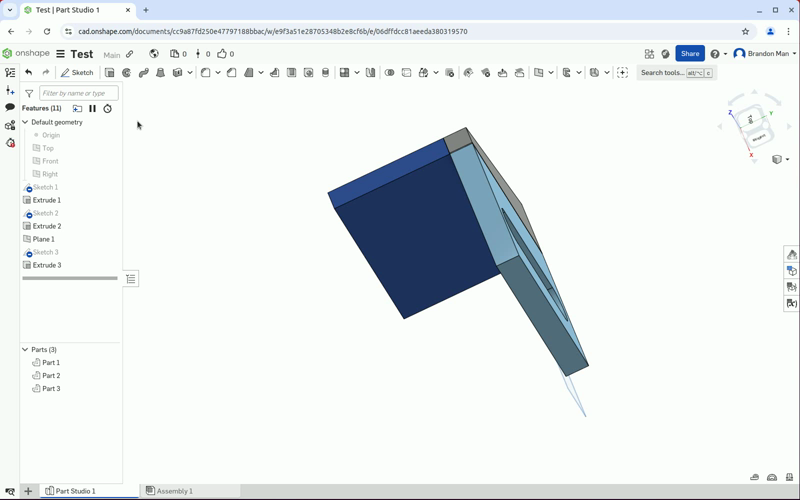
key(up, 2)
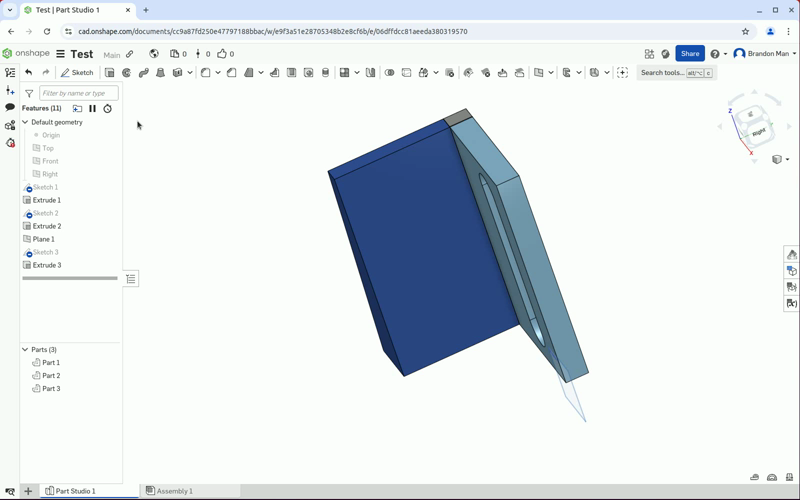
key(right, 2)
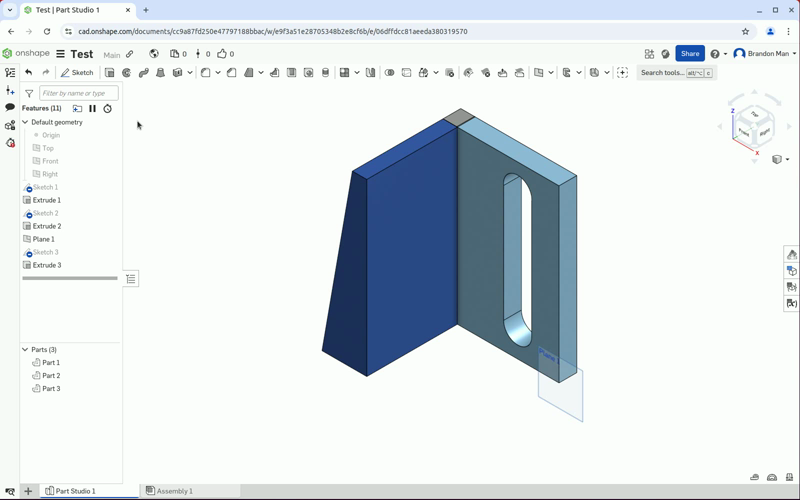
mouse_move(73, 189)
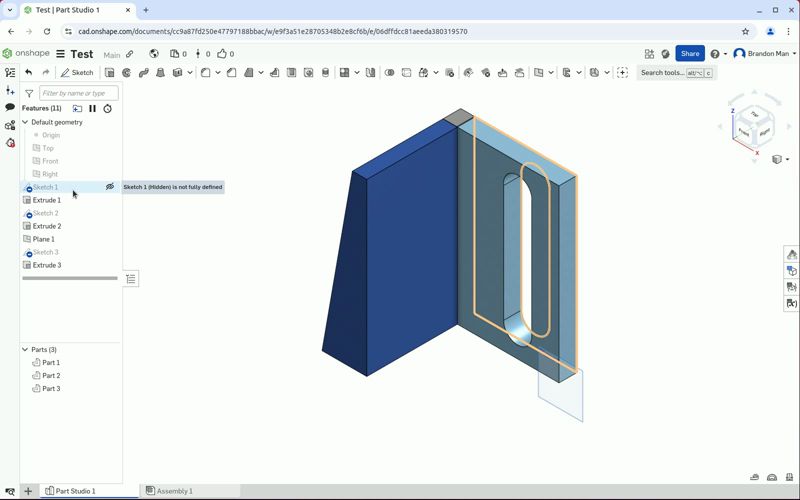
click(73, 189)